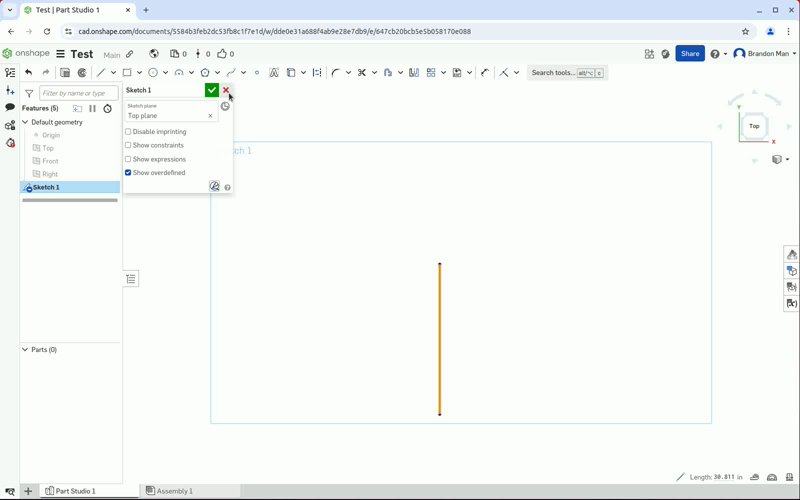
key(shift+h)
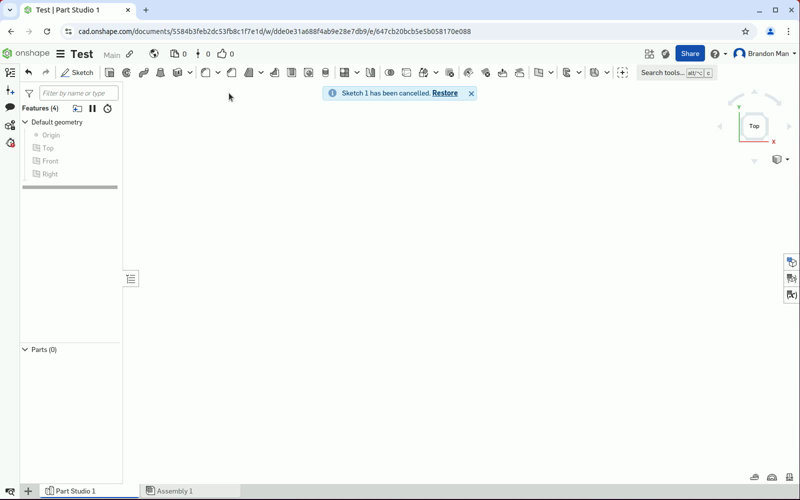
mouse_move(73, 352)
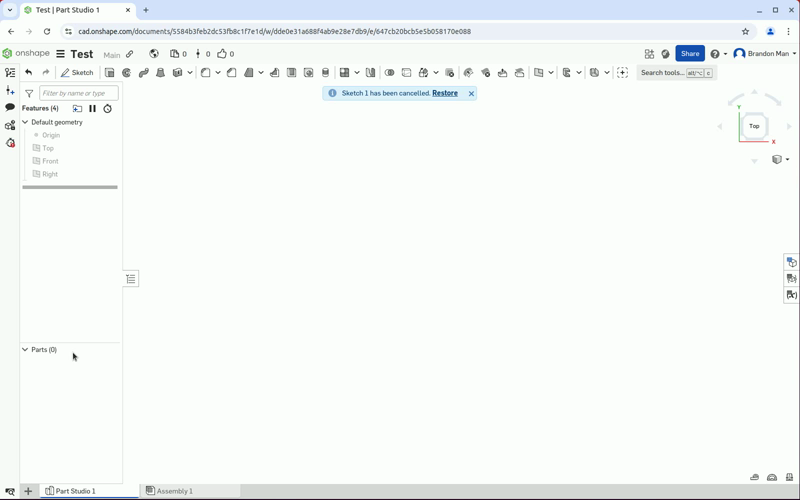
key(y)
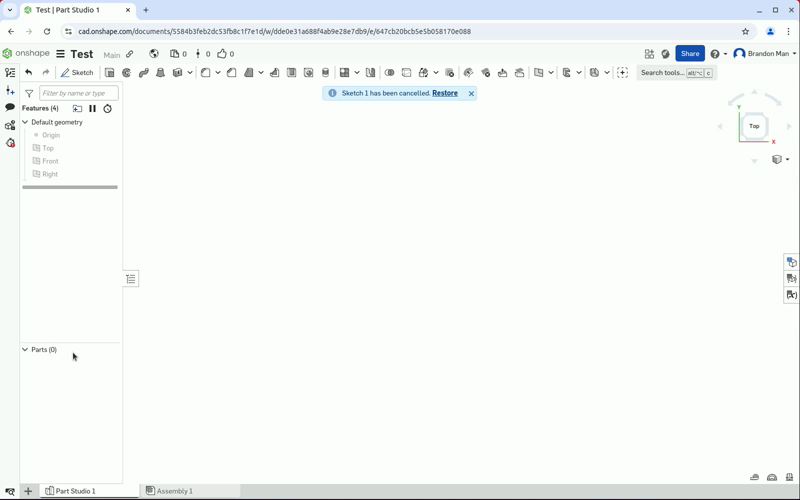
key(shift+p)
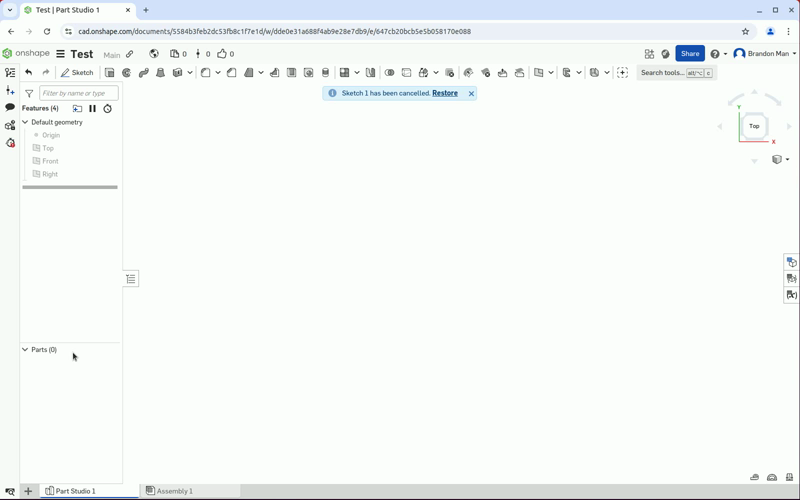
key(space)
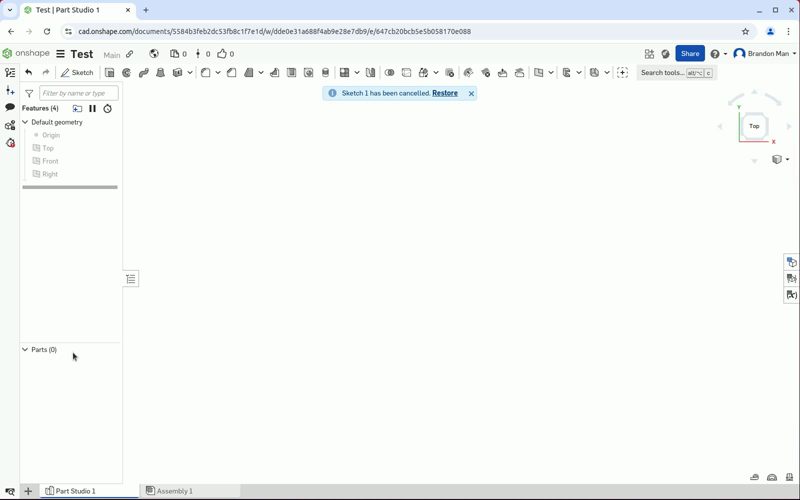
key_down(shift)
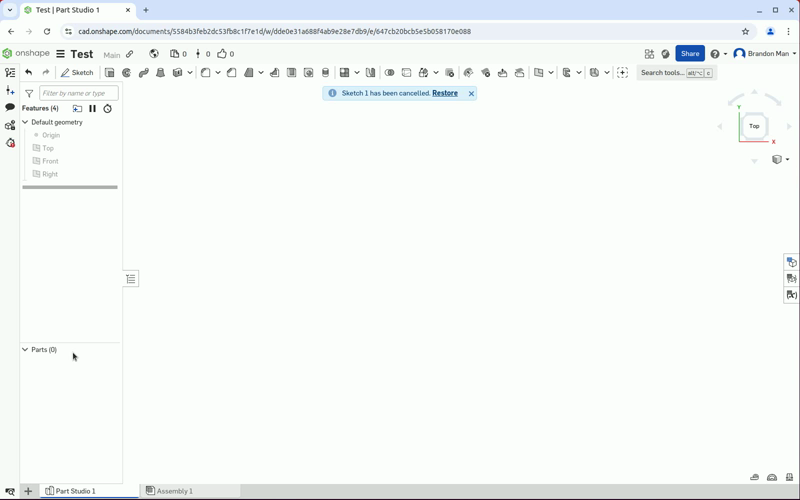
key(up)
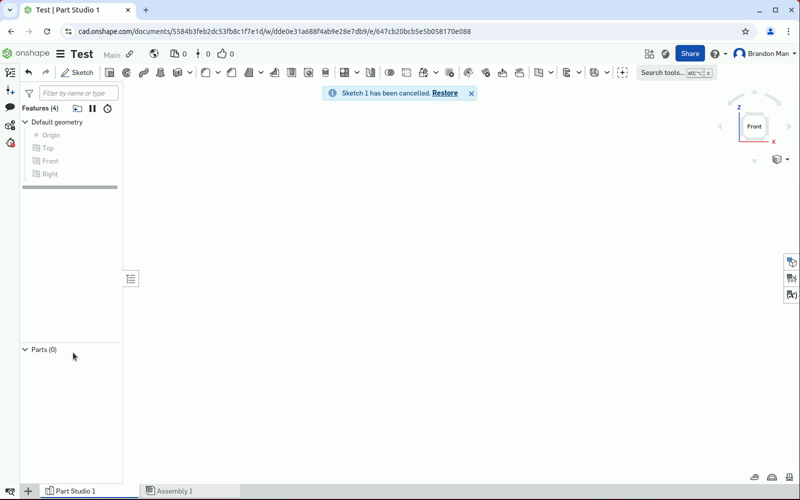
key_up(shift)
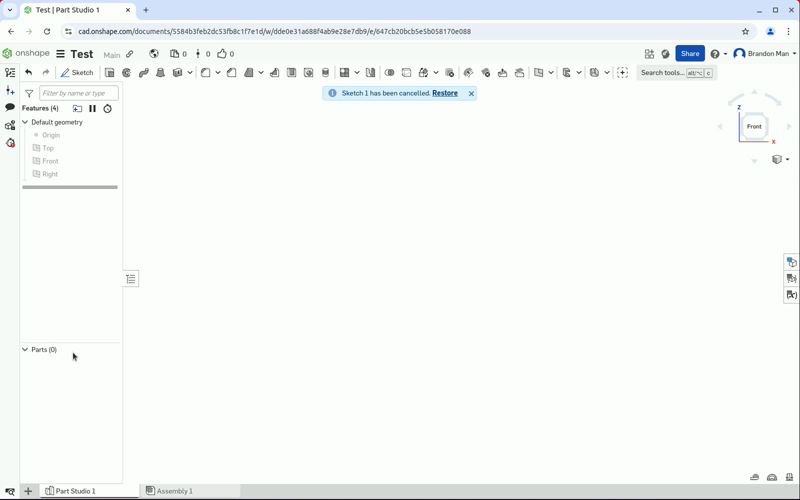
mouse_move(73, 352)
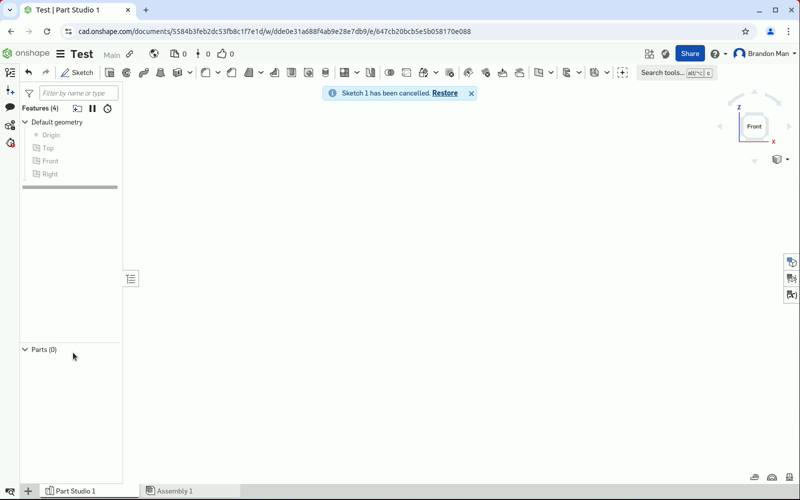
key(shift+y)
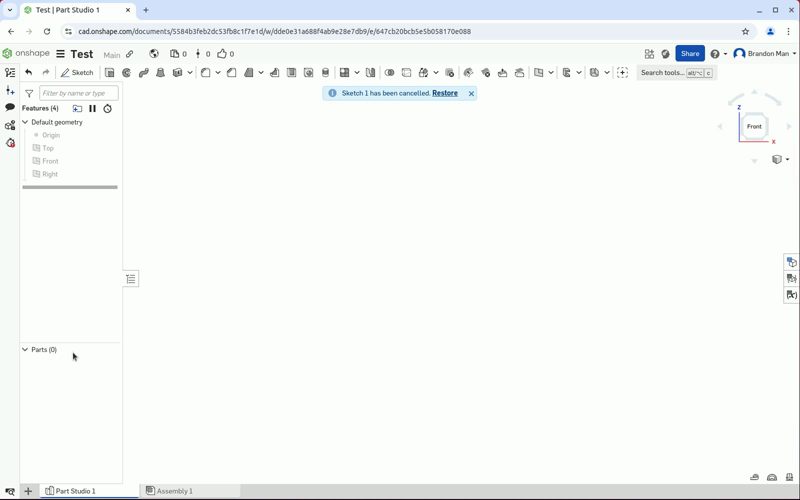
key(shift+s)
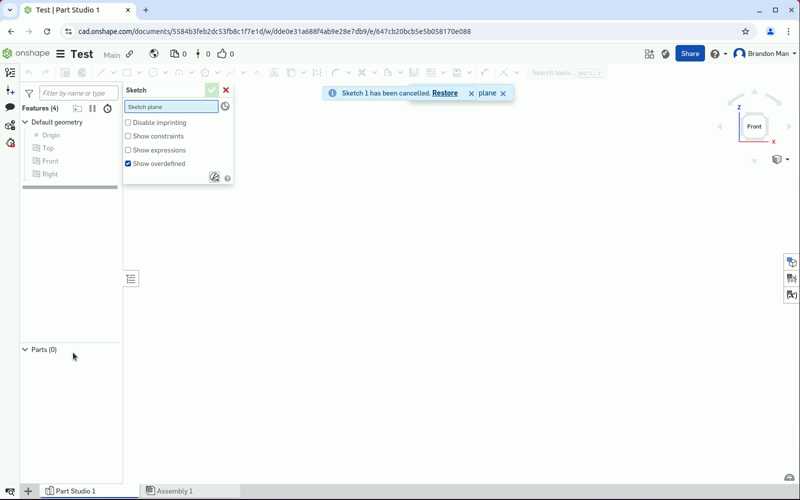
mouse_move(73, 163)
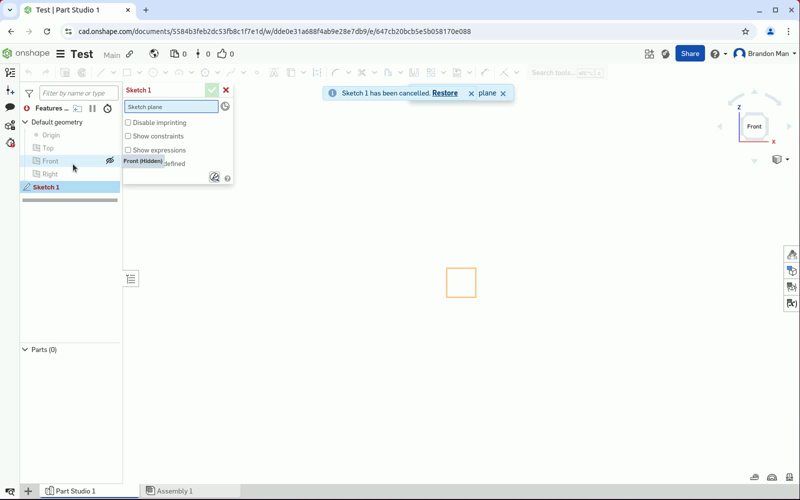
click(73, 163)
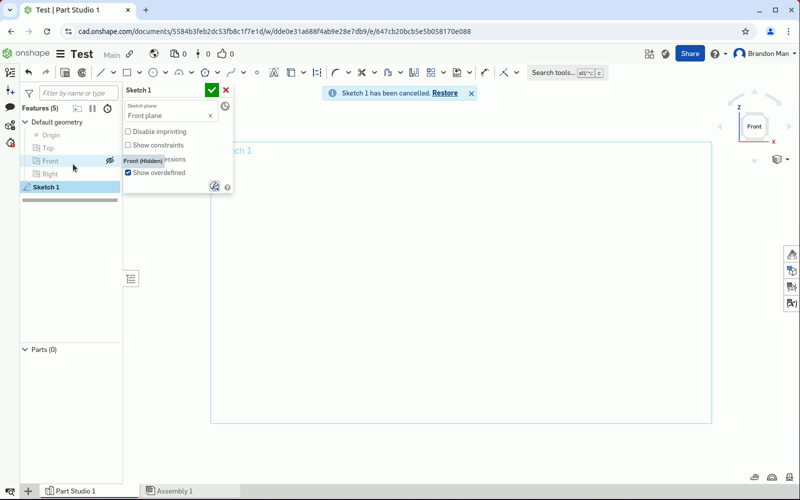
mouse_move(73, 352)
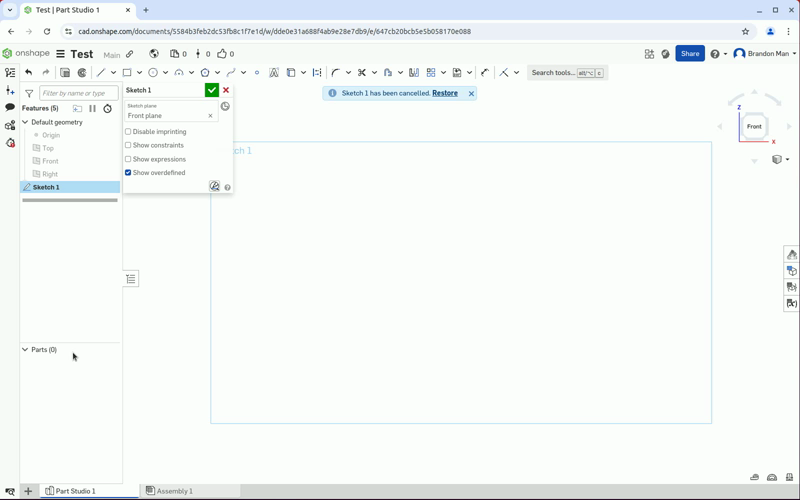
key(y)
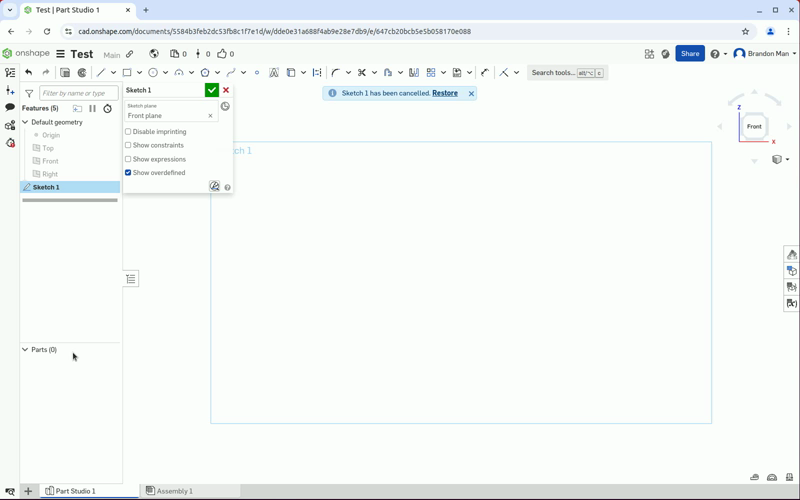
key(l)
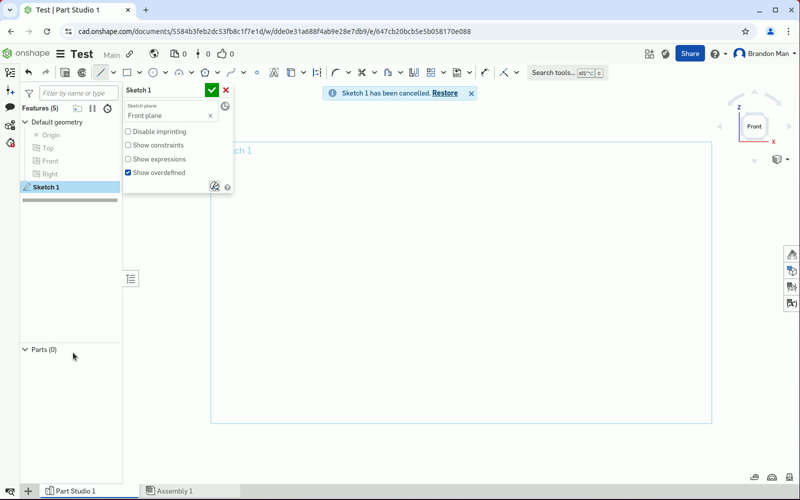
key_down(shift)
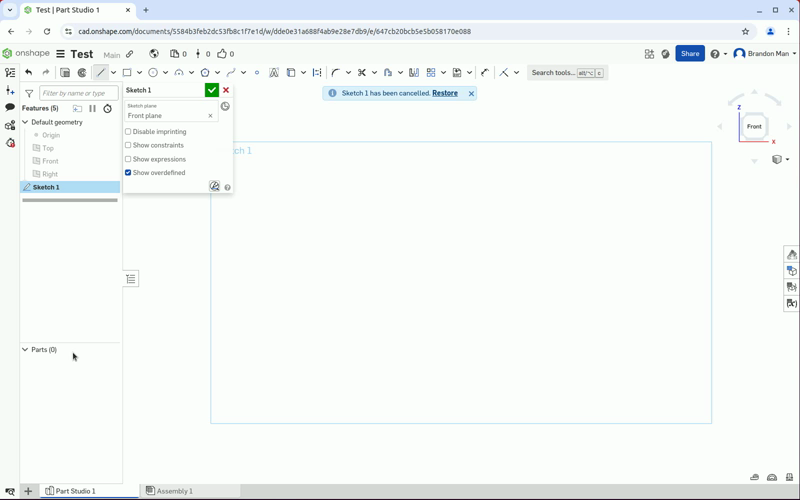
mouse_move(418, 395)
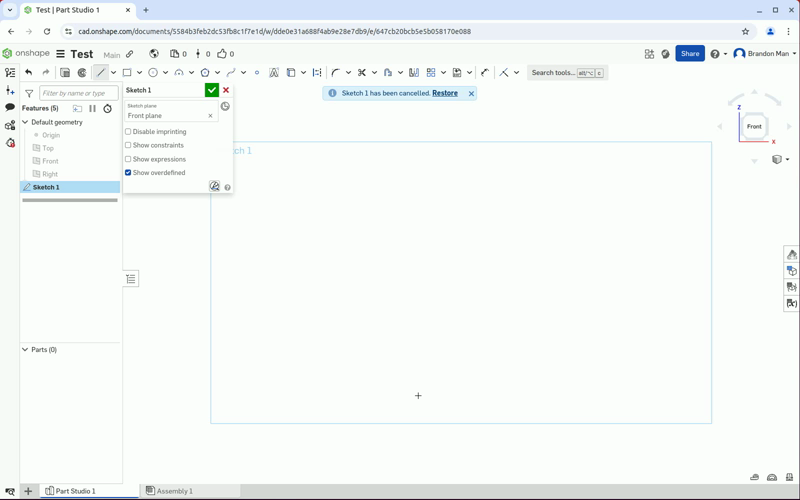
click(418, 395)
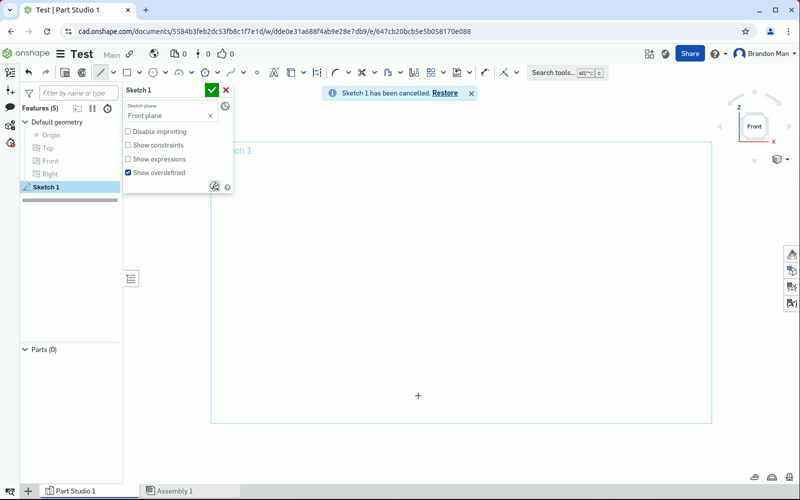
key_up(shift)
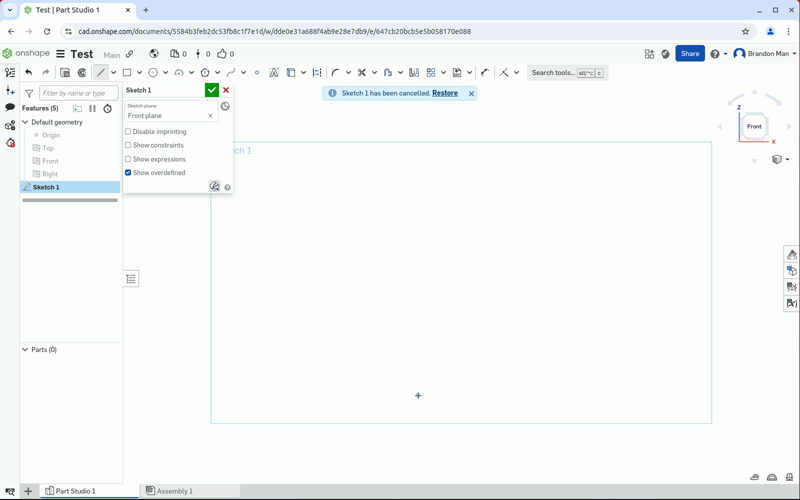
key_down(shift)
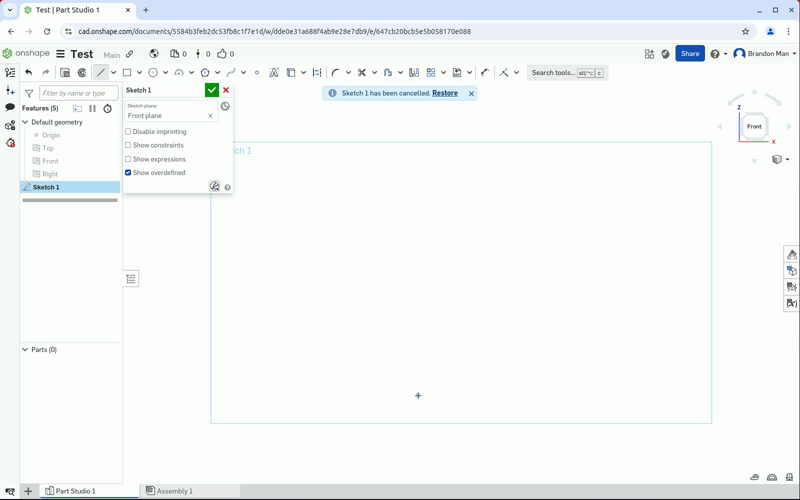
mouse_move(448, 395)
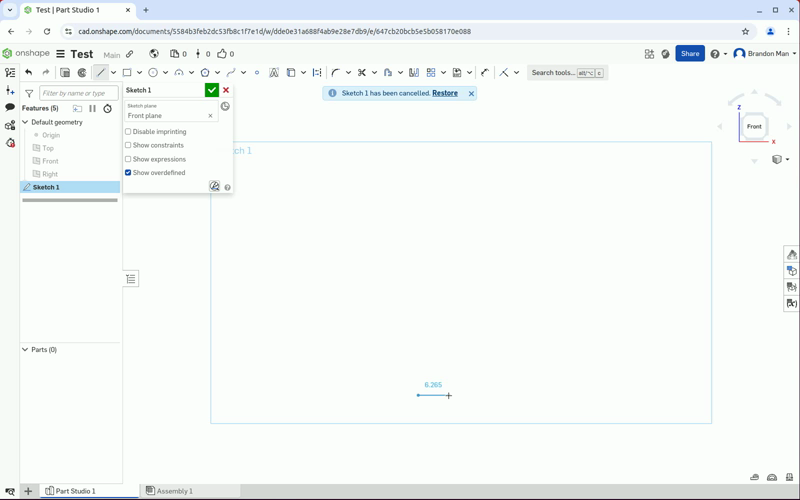
mouse_move(432, 395)
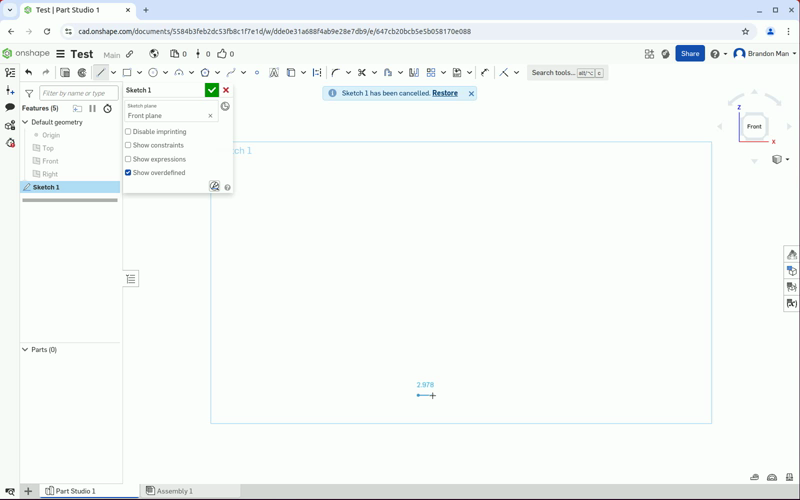
click(432, 395)
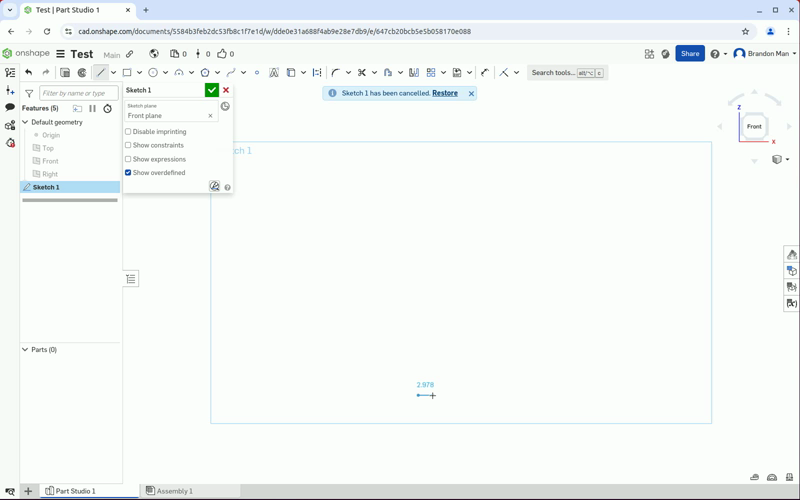
key_up(shift)
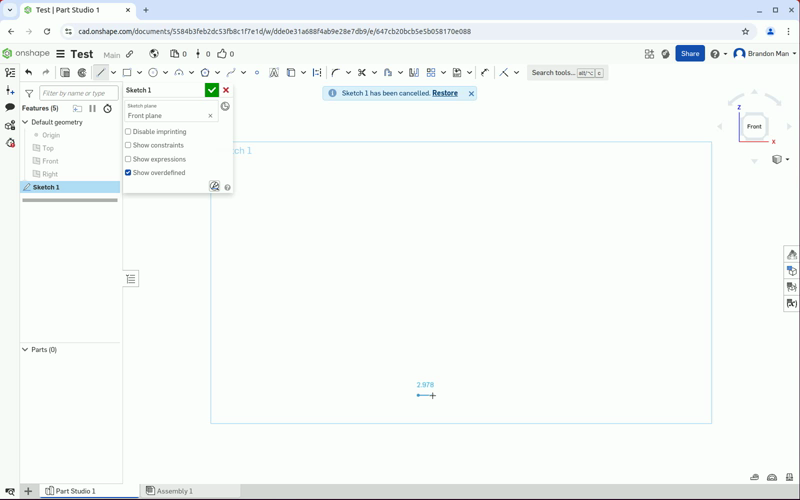
key_down(shift)
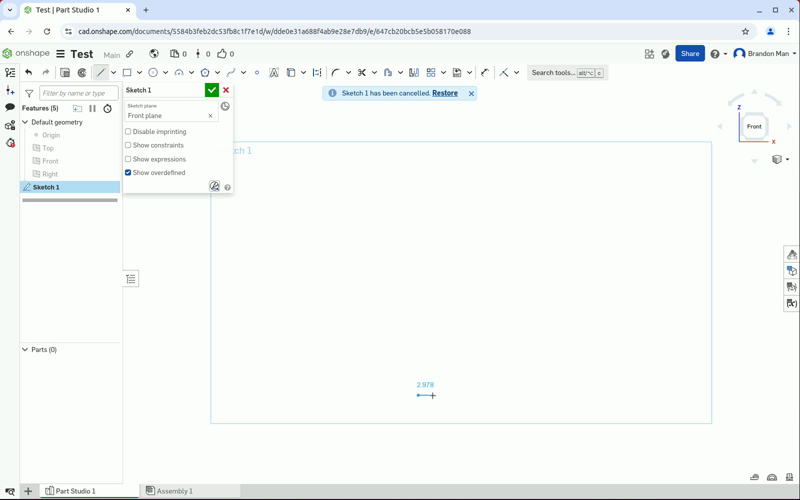
mouse_move(462, 395)
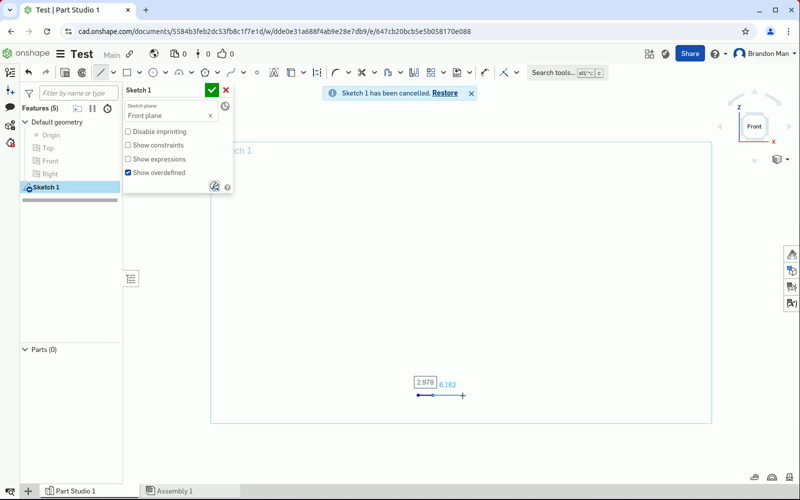
mouse_move(432, 338)
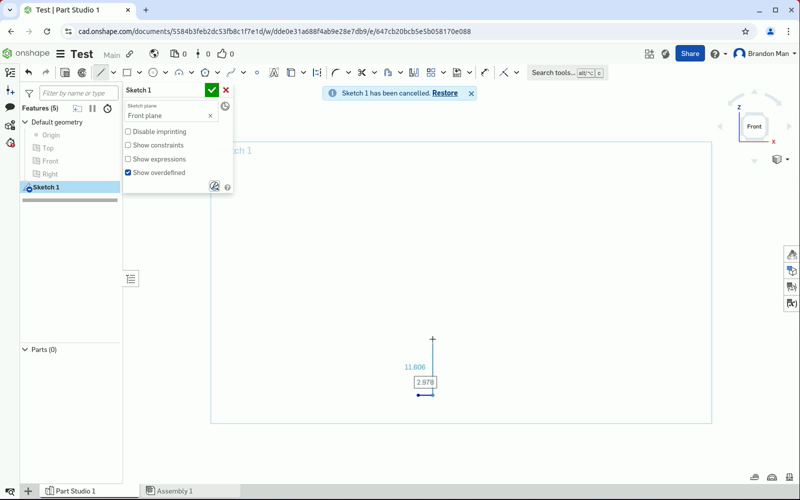
click(432, 338)
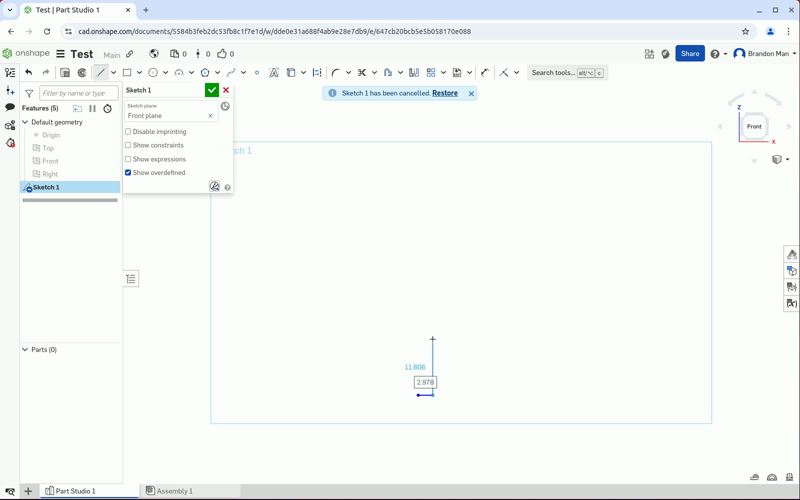
key_up(shift)
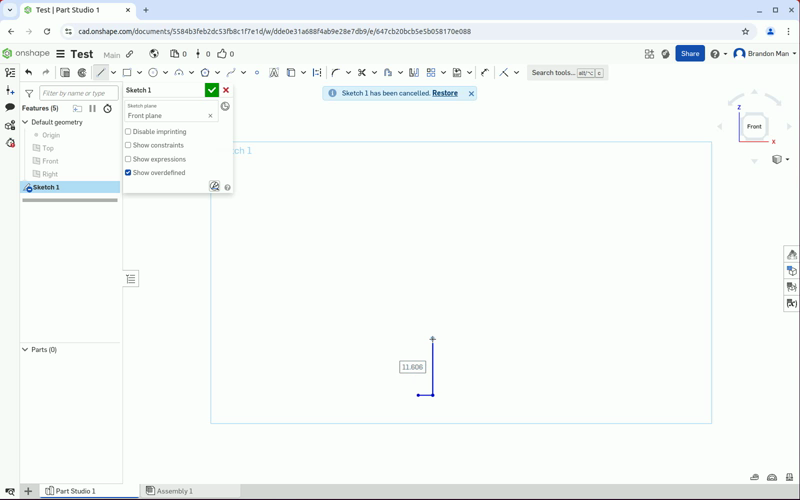
key_down(shift)
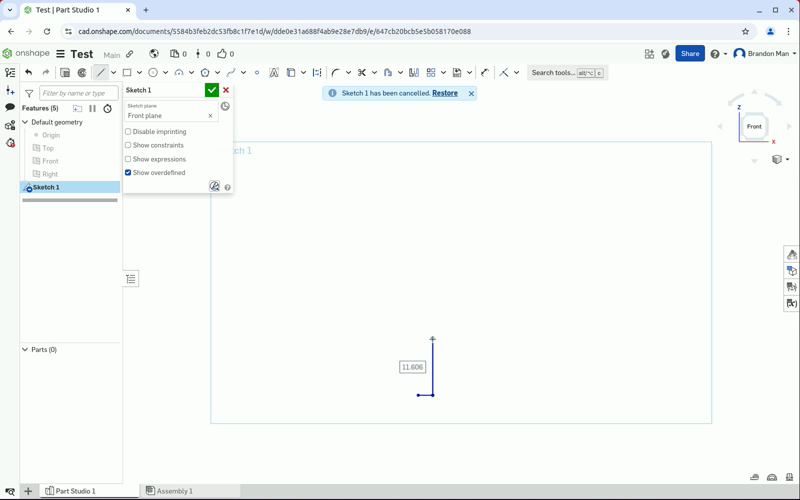
mouse_move(462, 338)
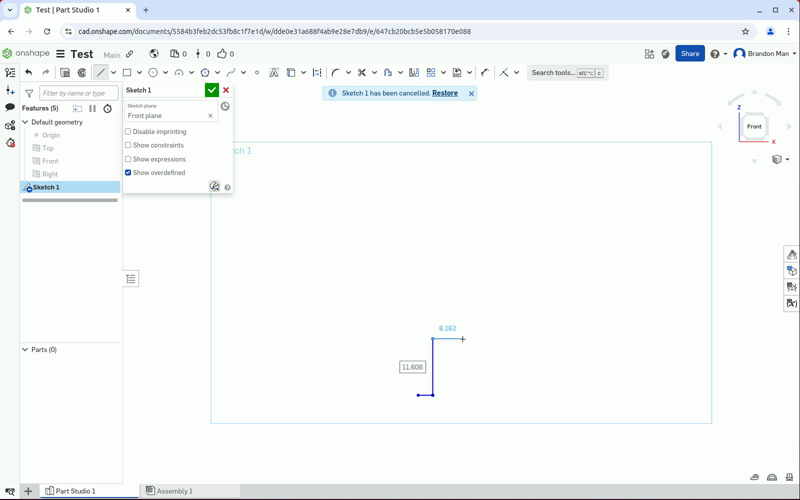
mouse_move(418, 338)
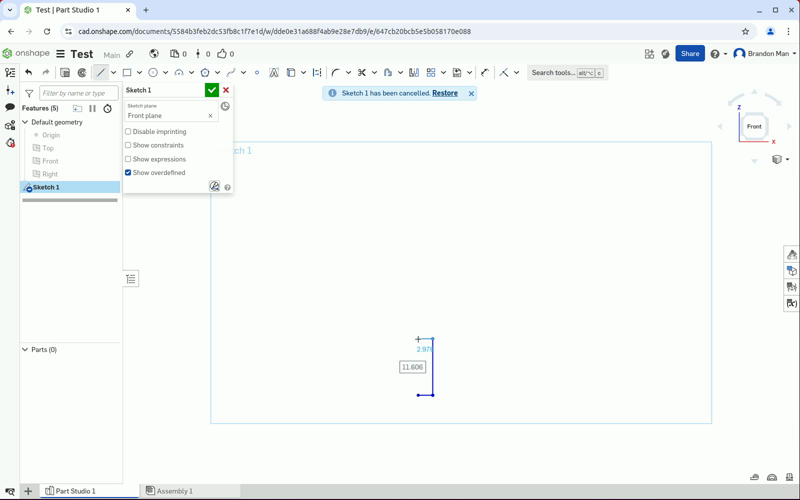
click(418, 338)
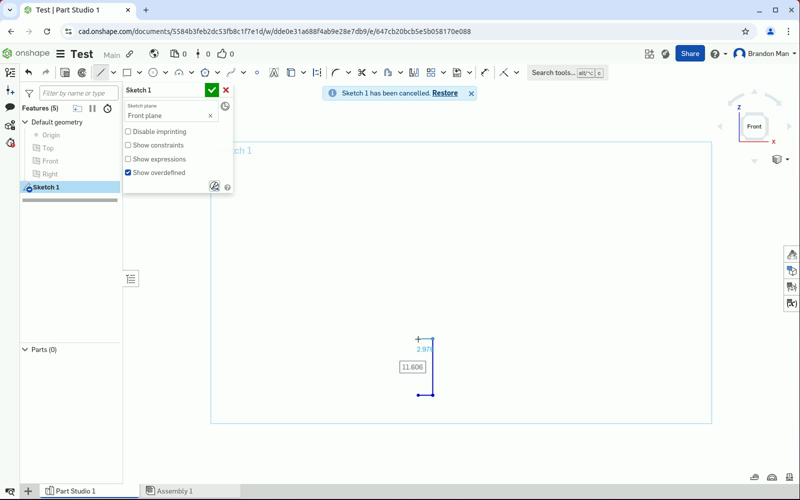
key_up(shift)
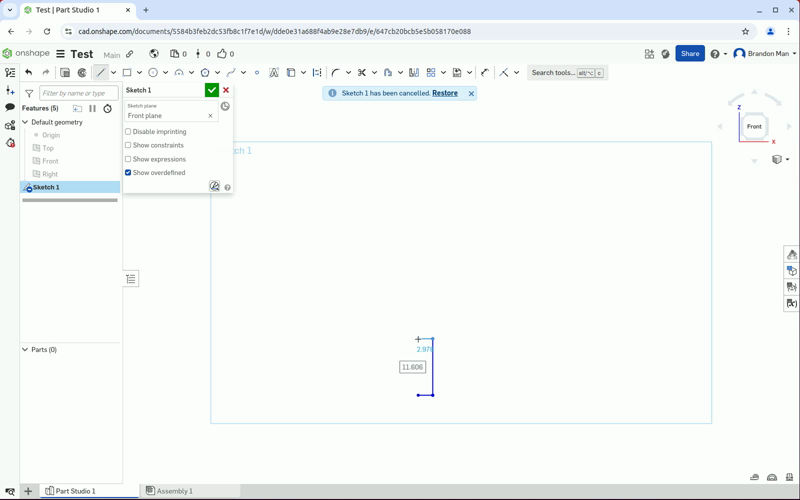
mouse_move(448, 338)
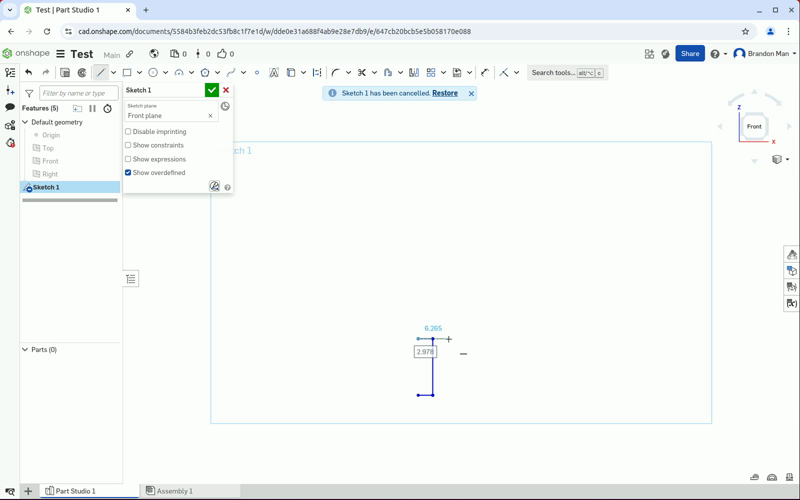
key_down(shift)
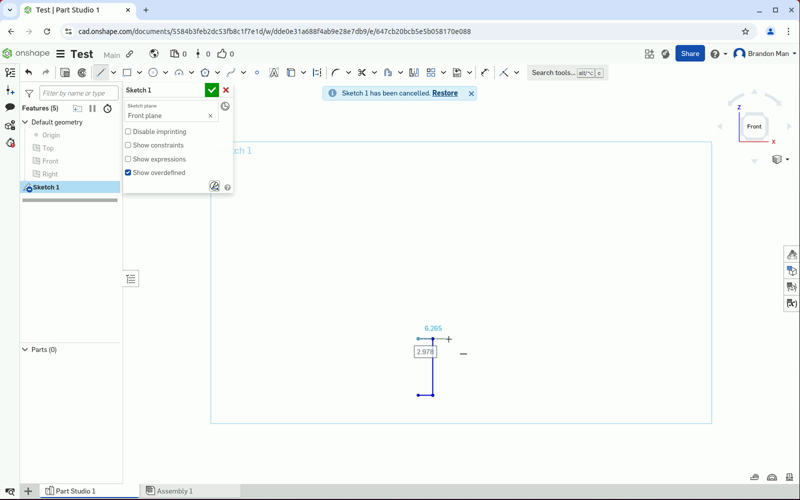
mouse_move(418, 395)
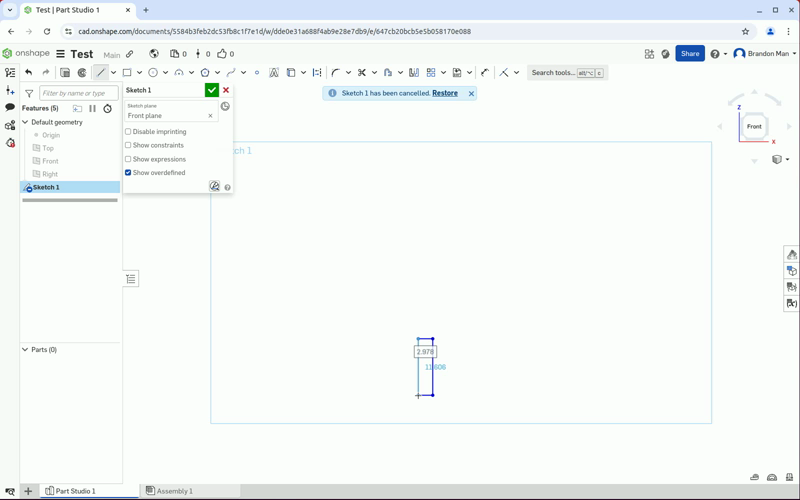
key_up(shift)
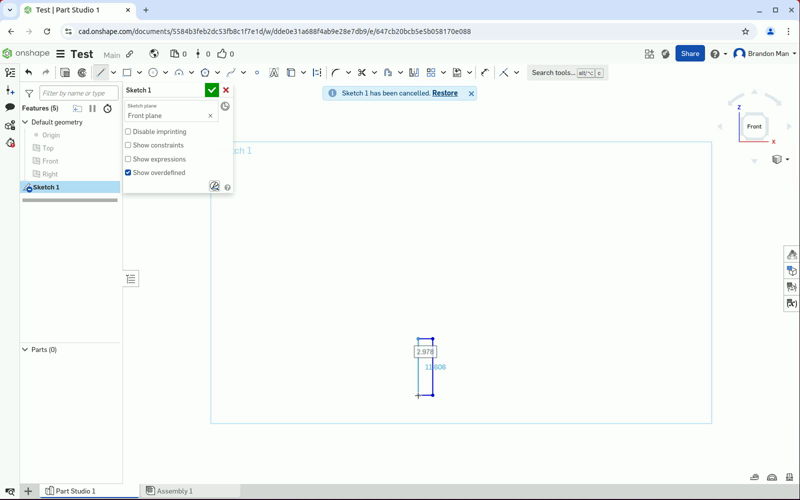
click(418, 395)
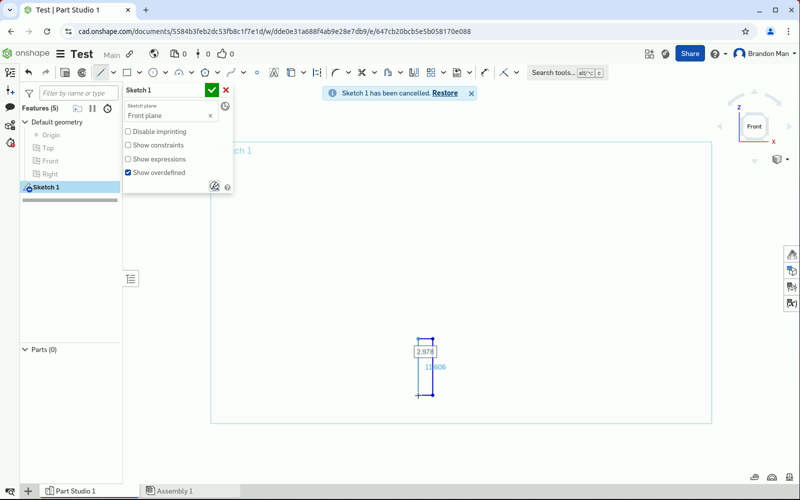
key(esc)
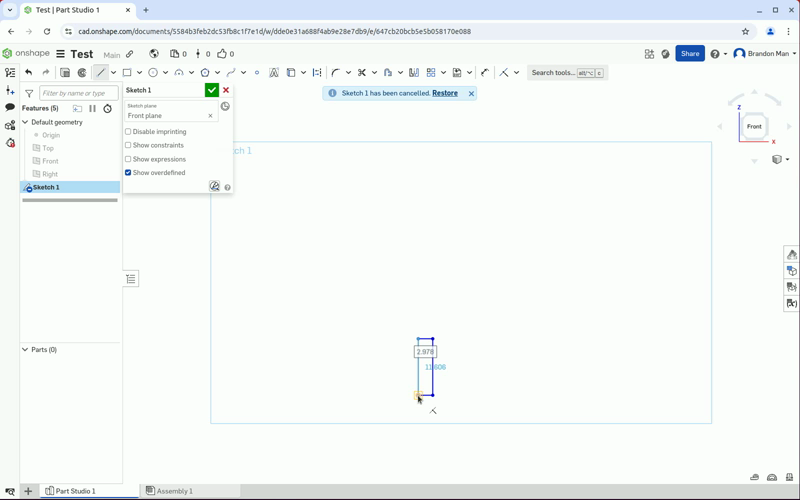
key(l)
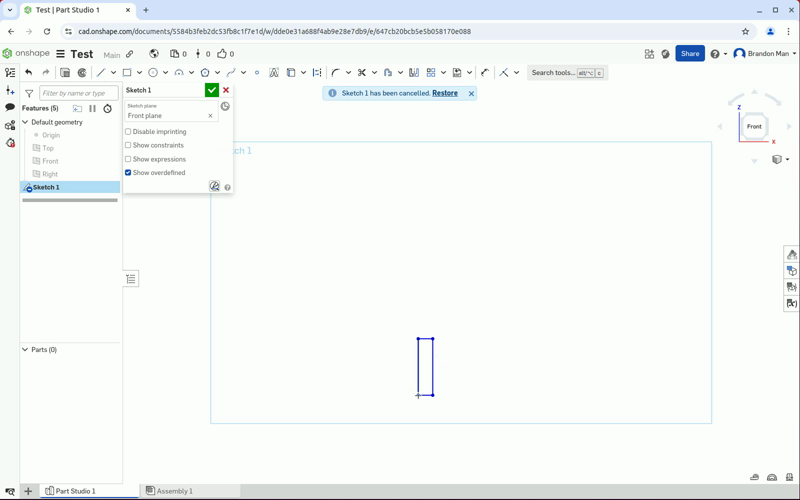
key_down(shift)
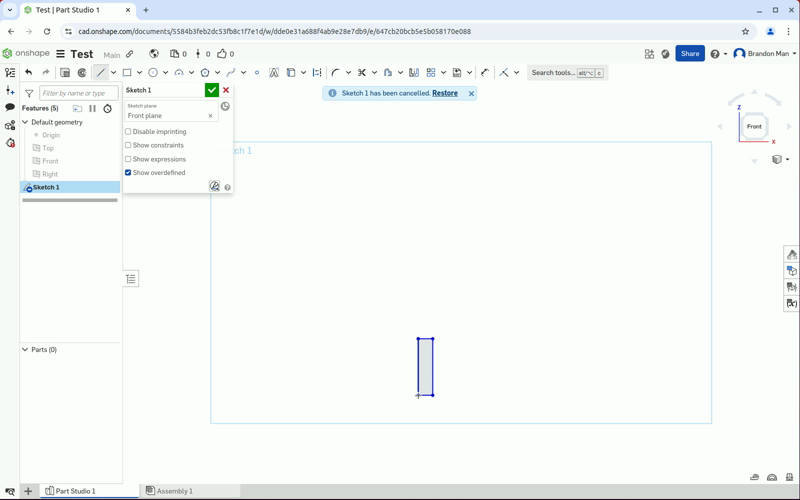
mouse_move(422, 387)
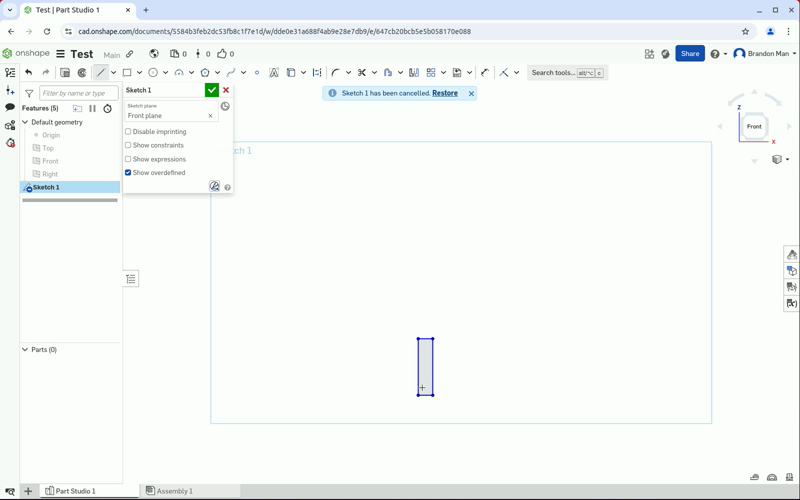
click(422, 387)
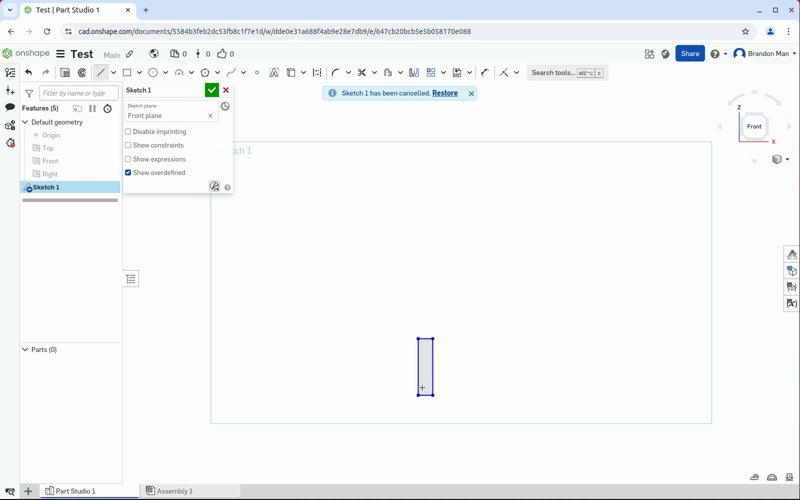
key_up(shift)
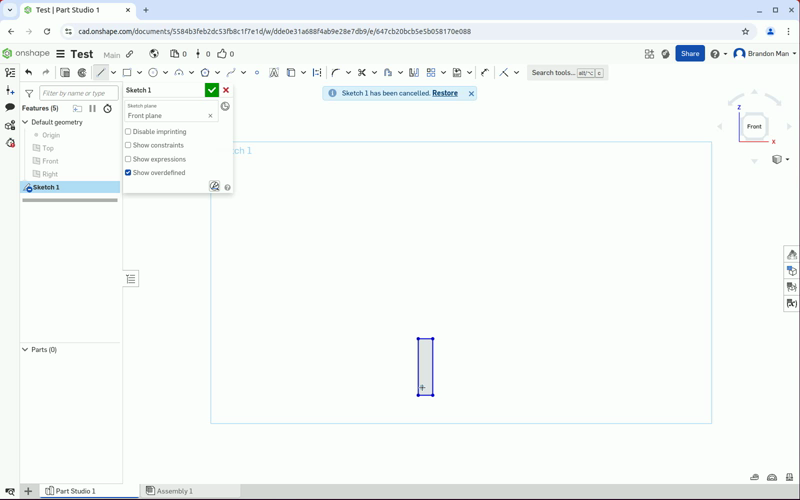
key_down(shift)
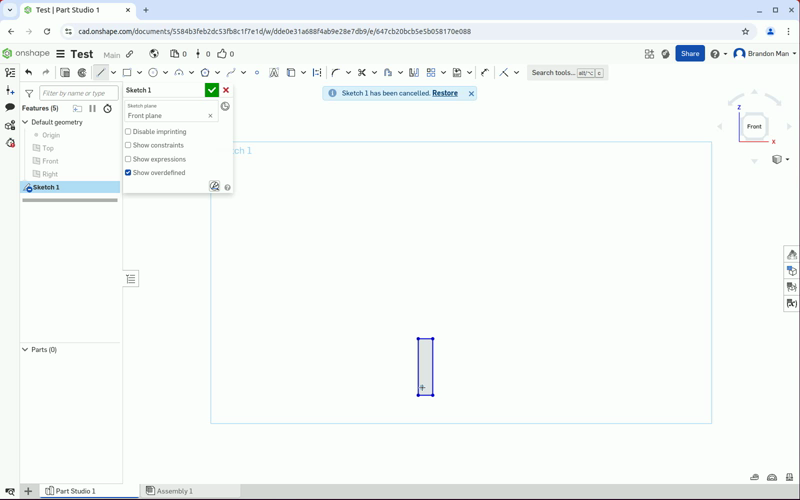
mouse_move(452, 387)
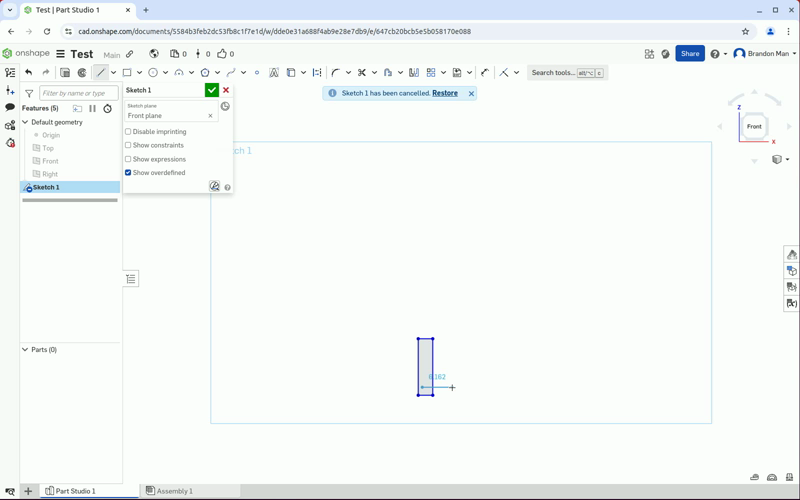
mouse_move(428, 387)
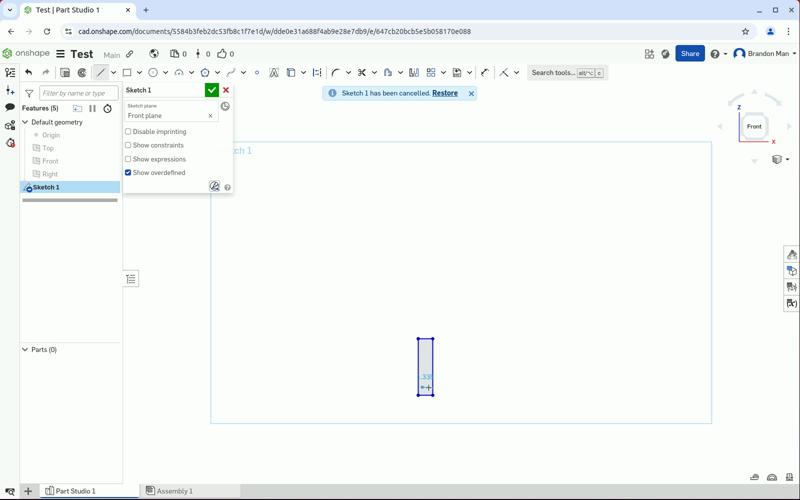
scroll(6)
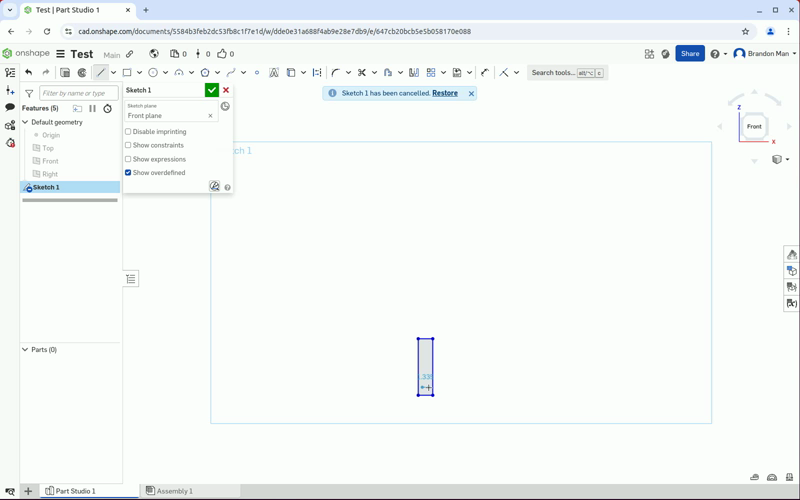
scroll(6)
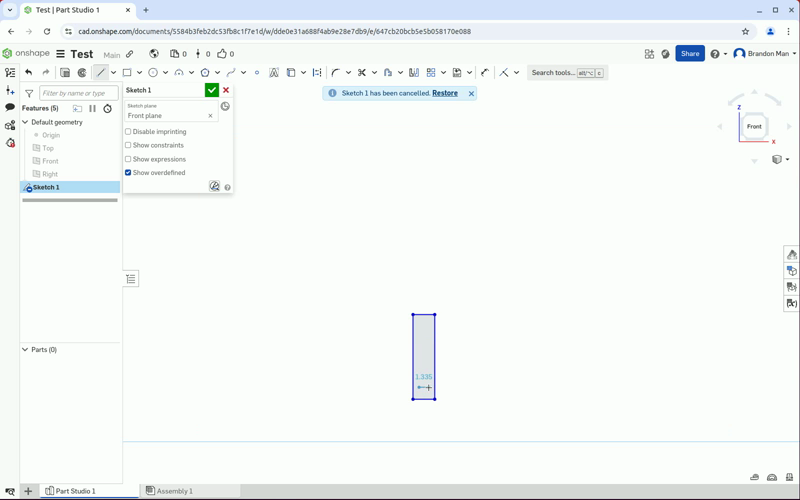
scroll(6)
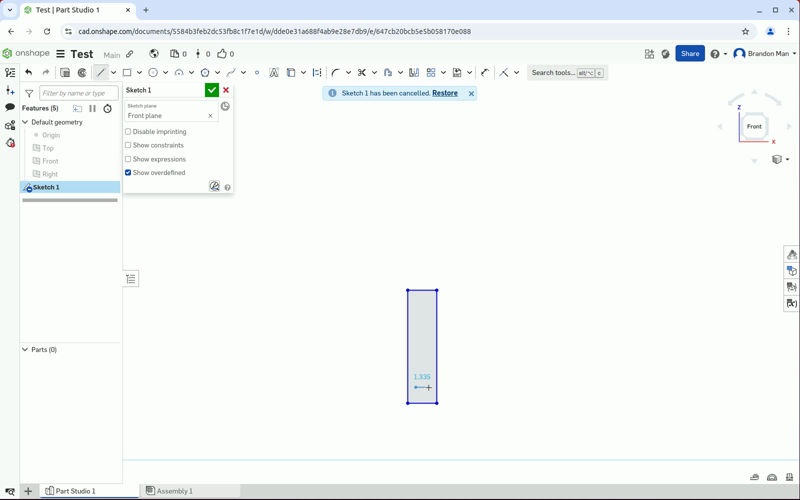
scroll(6)
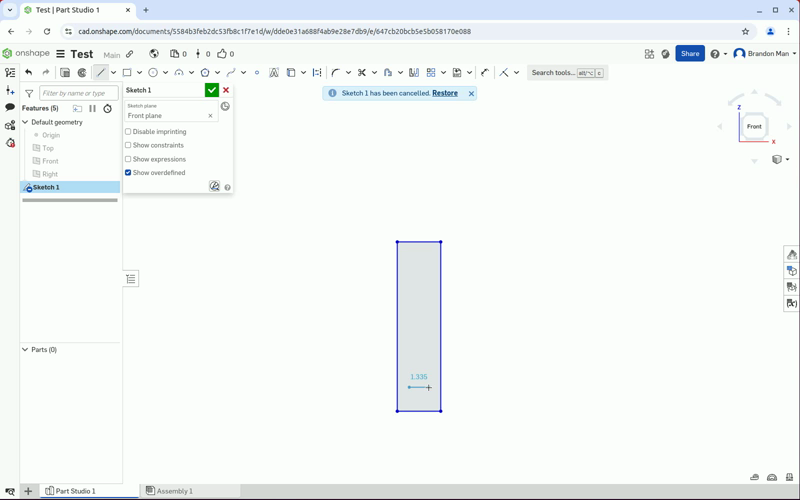
scroll(6)
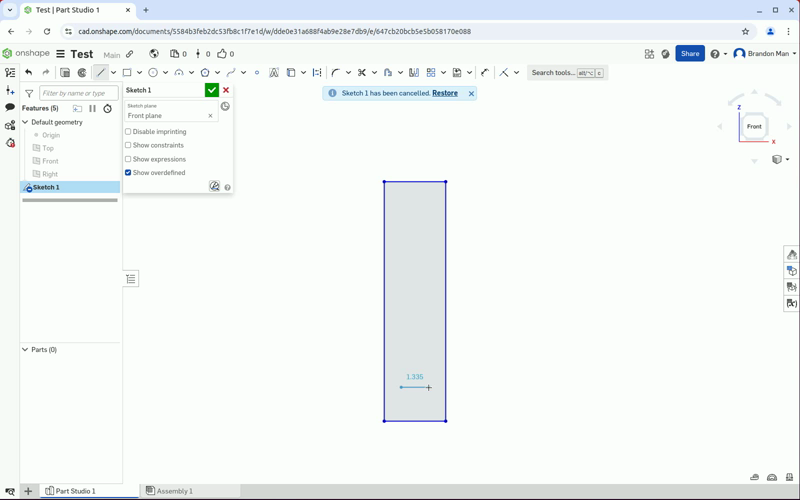
scroll(6)
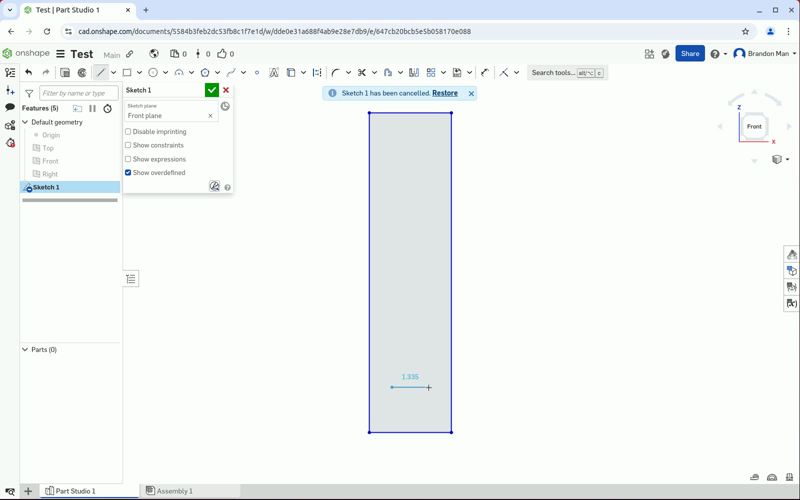
scroll(6)
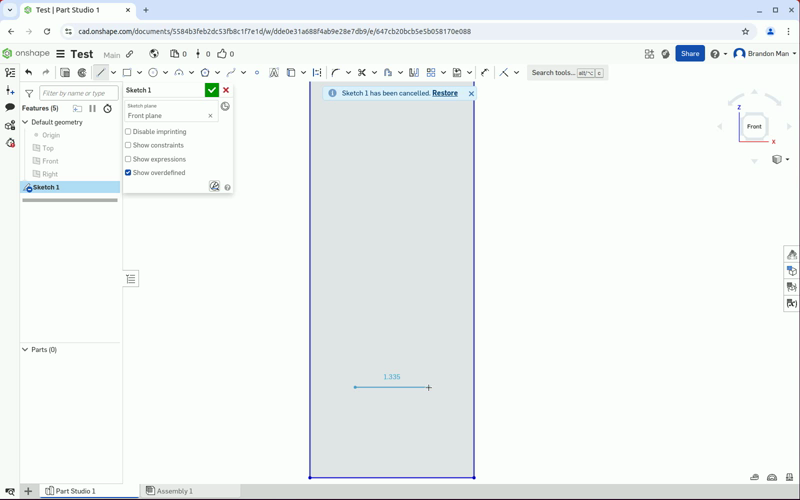
click(428, 387)
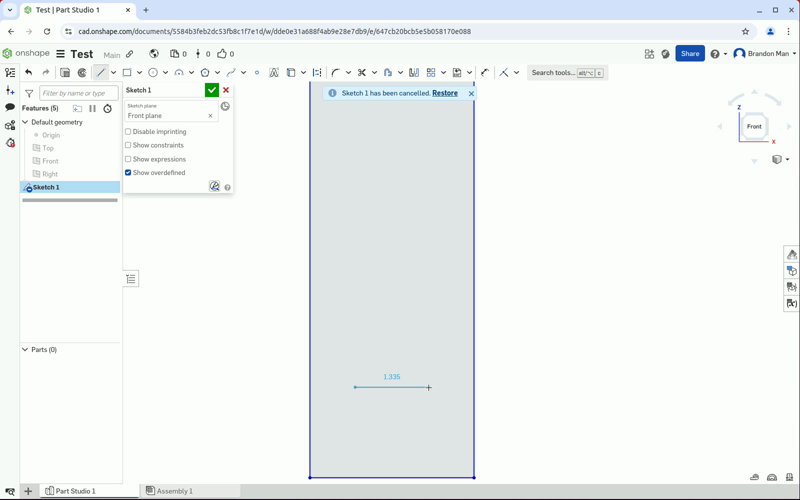
scroll(-6)
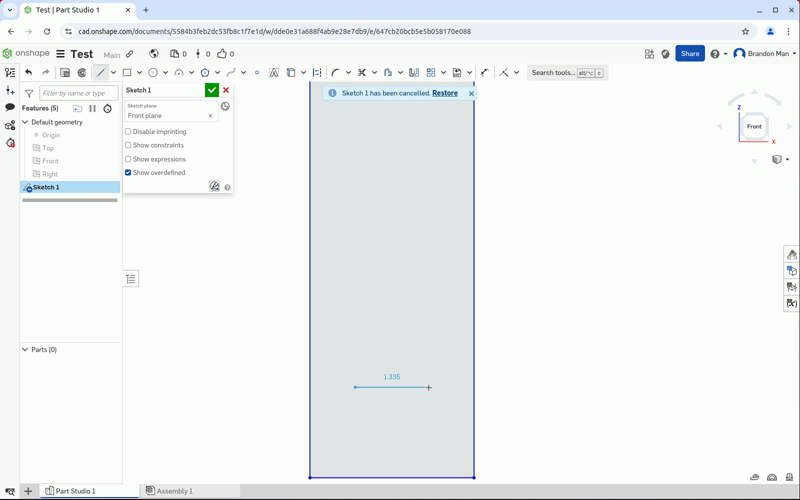
scroll(-6)
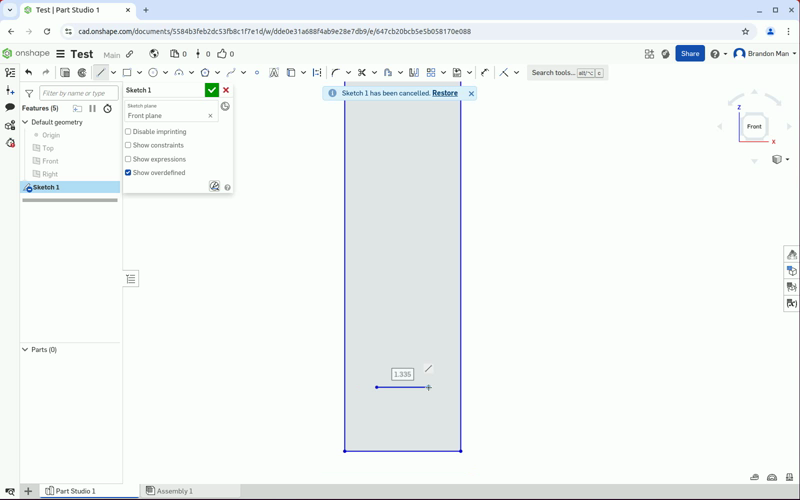
scroll(-6)
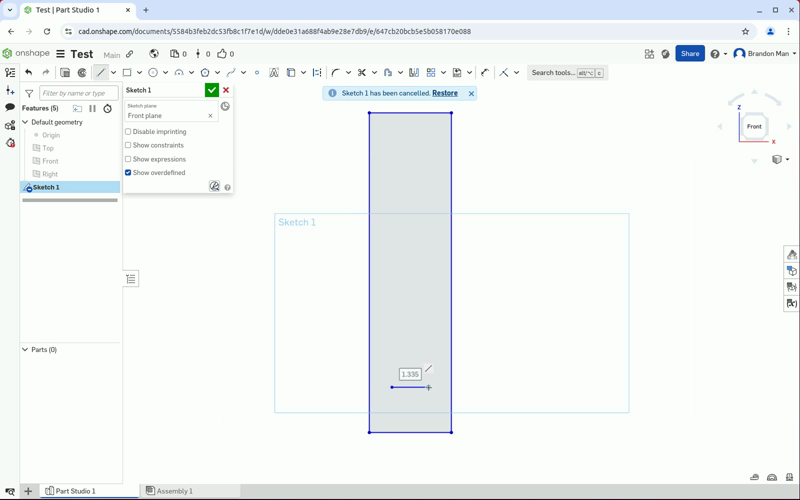
scroll(-6)
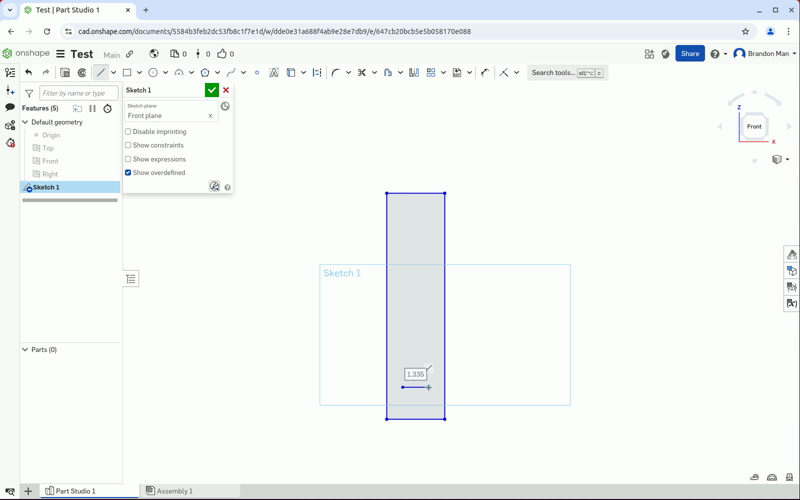
scroll(-6)
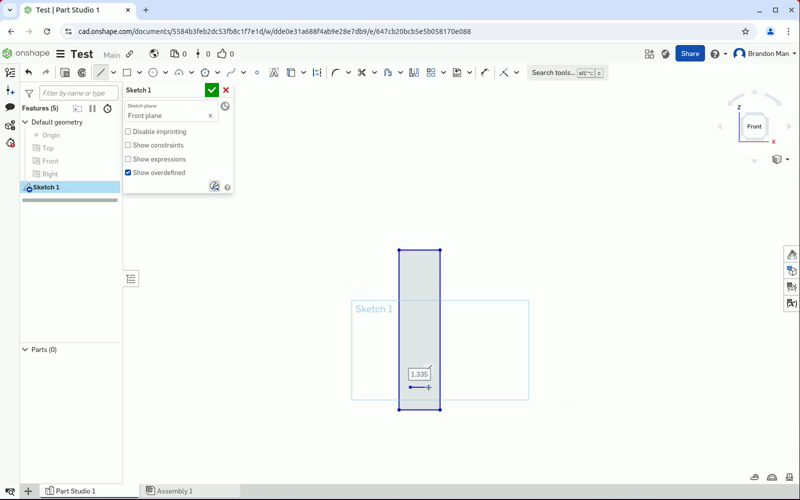
scroll(-6)
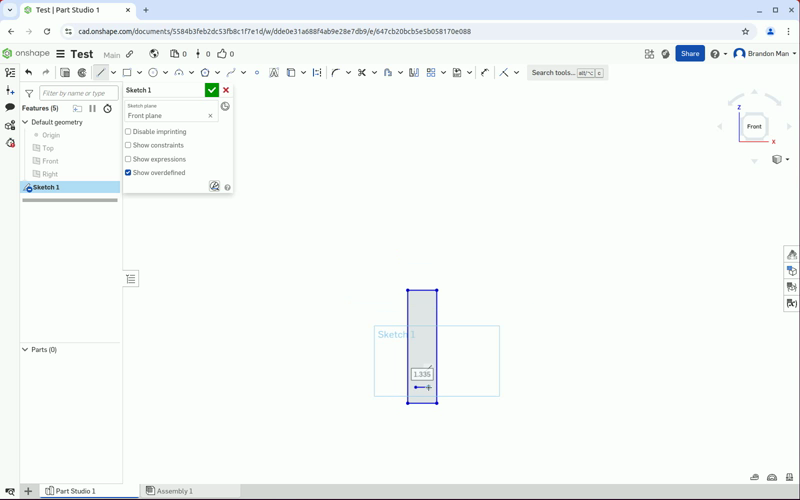
scroll(-6)
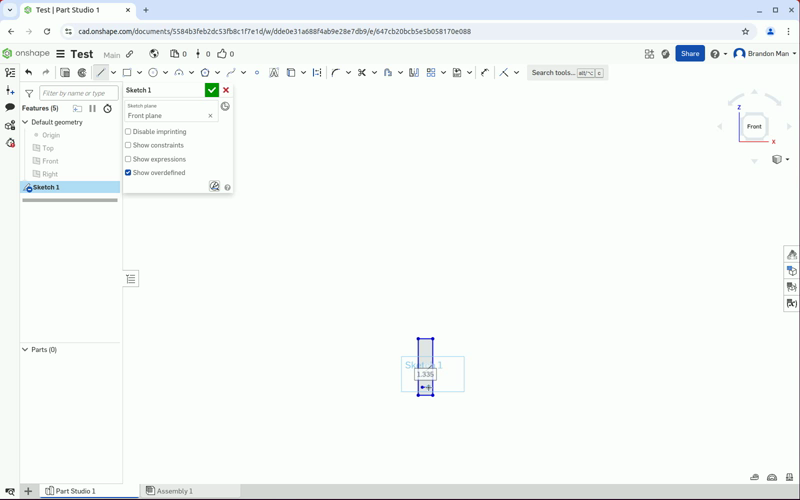
key_up(shift)
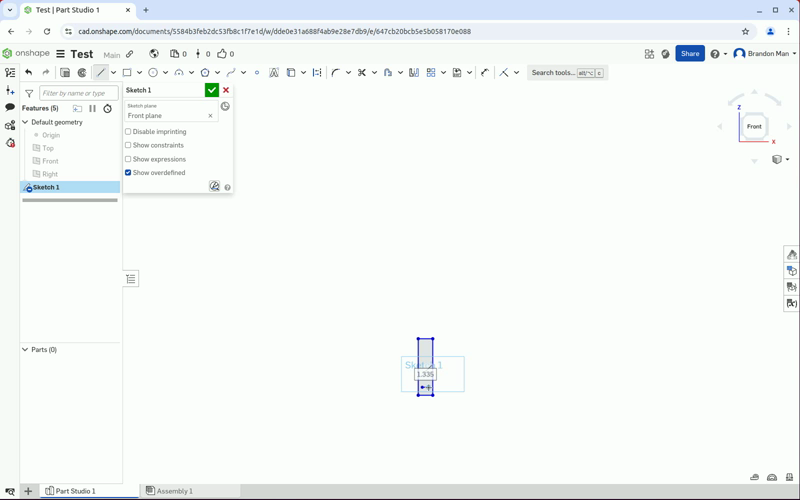
key_down(shift)
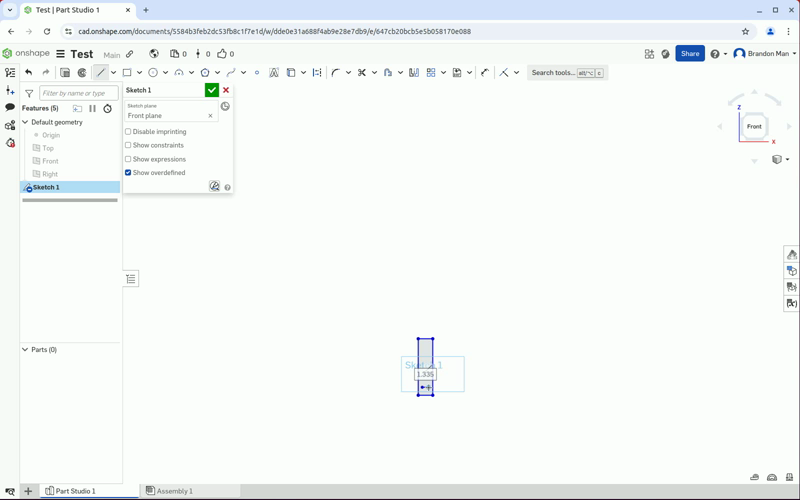
mouse_move(458, 387)
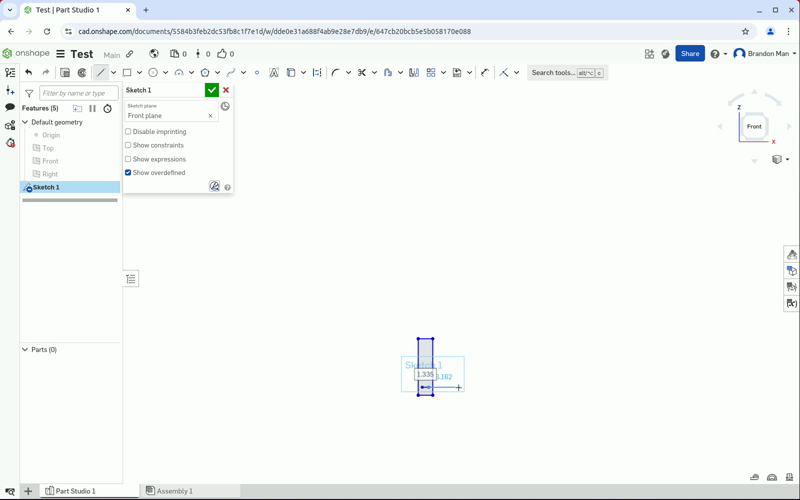
mouse_move(428, 347)
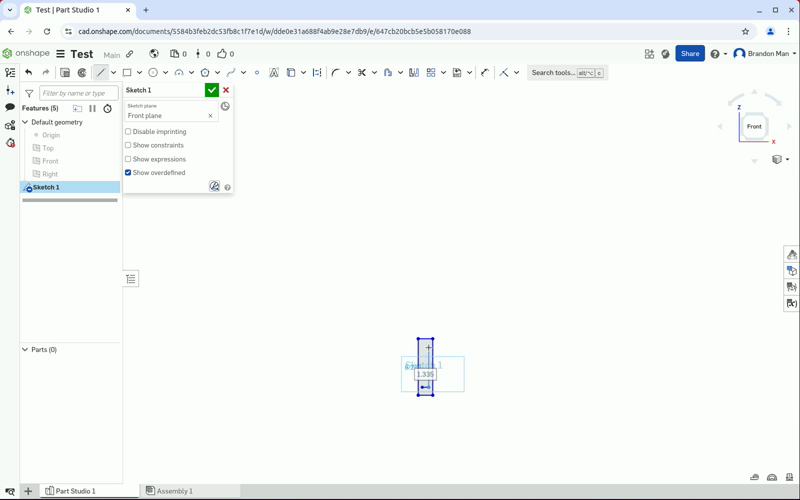
click(428, 347)
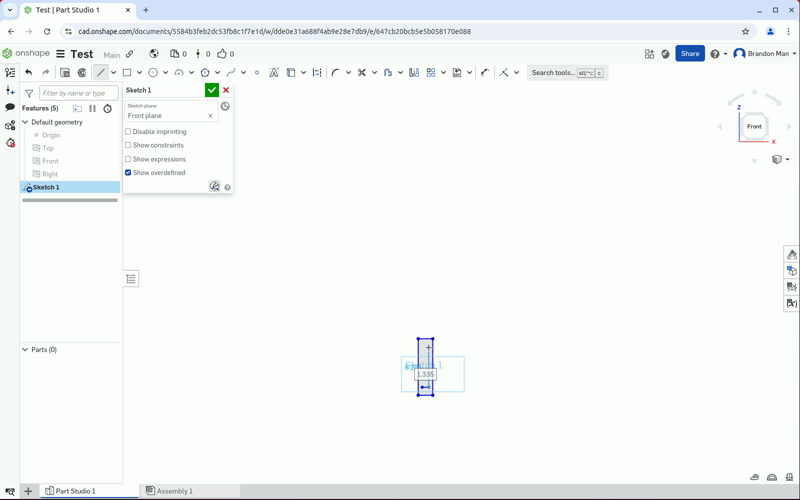
key_up(shift)
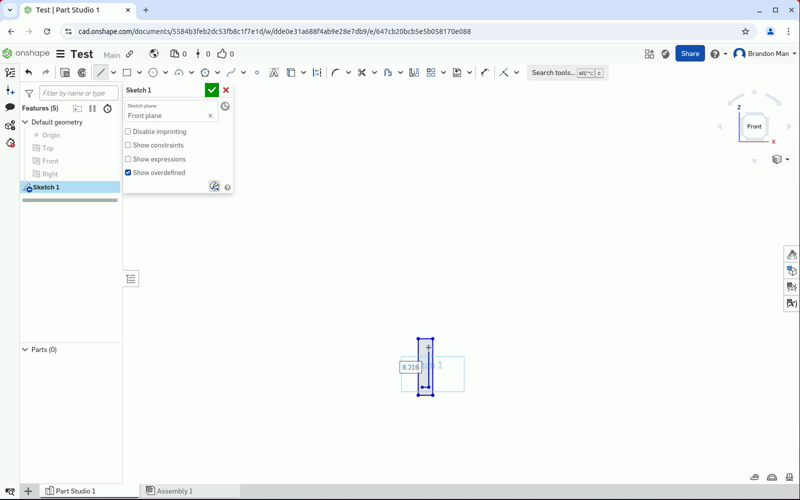
key_down(shift)
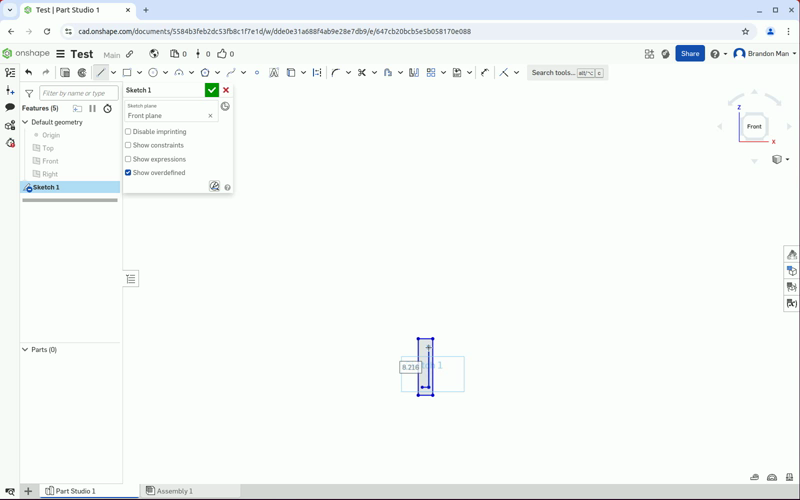
mouse_move(458, 347)
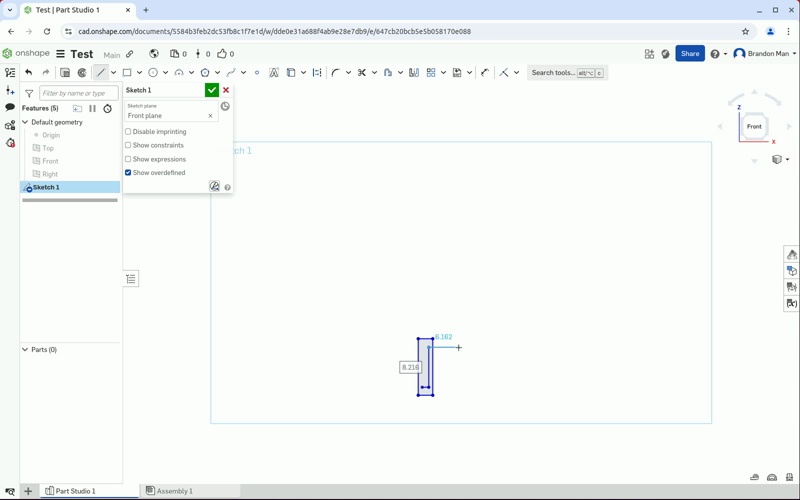
mouse_move(422, 347)
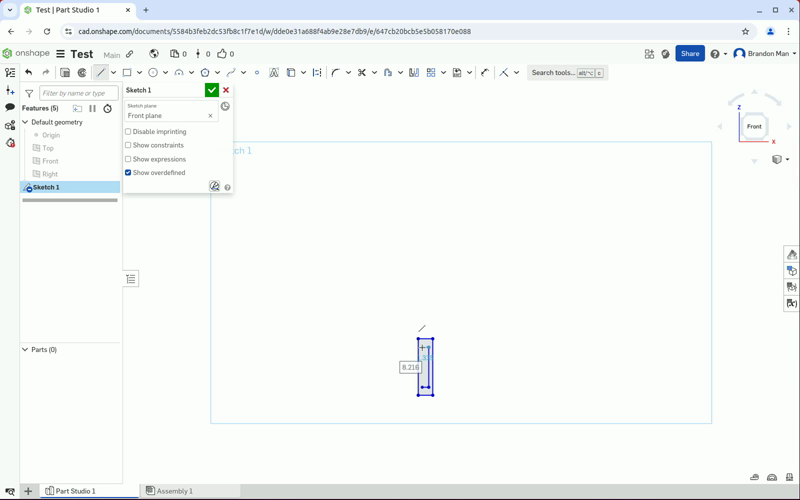
scroll(6)
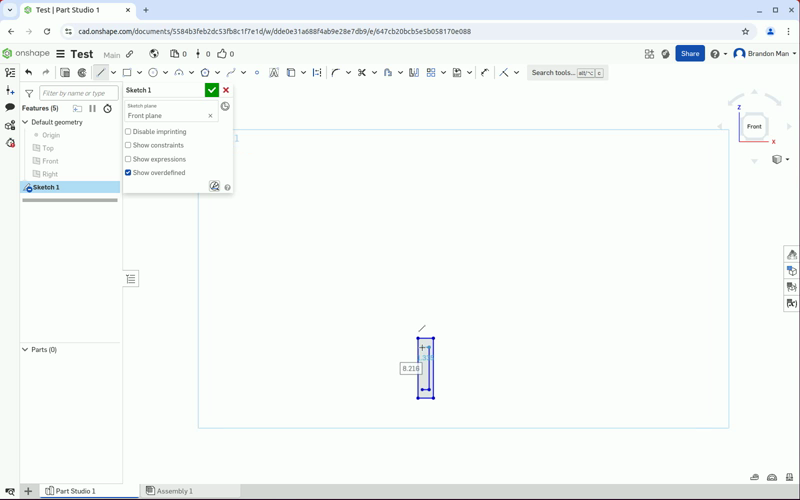
scroll(6)
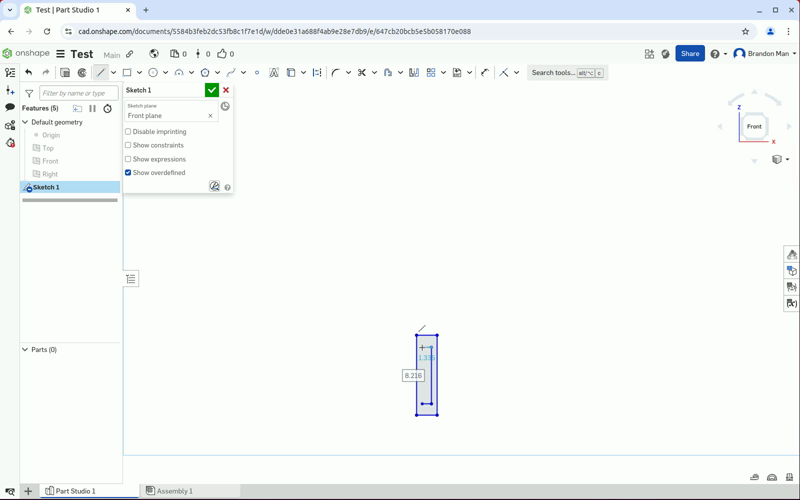
scroll(6)
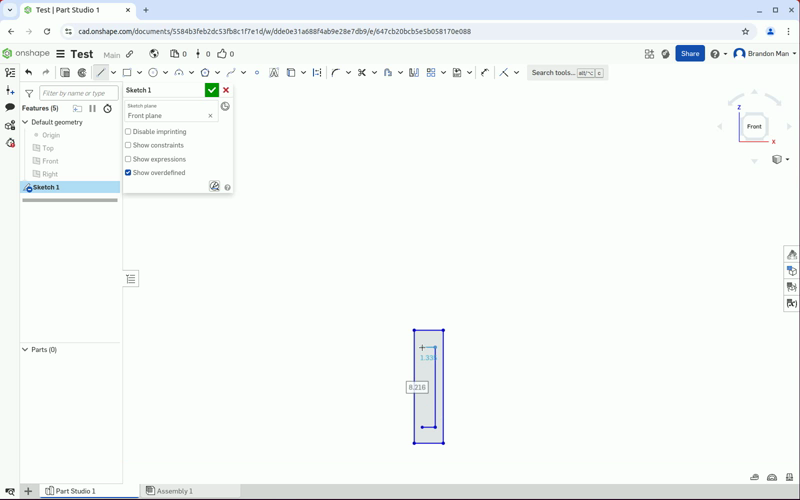
scroll(6)
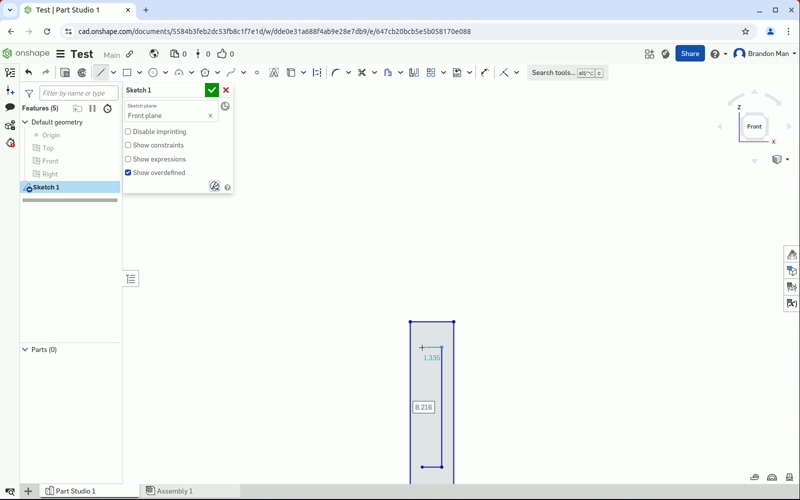
scroll(6)
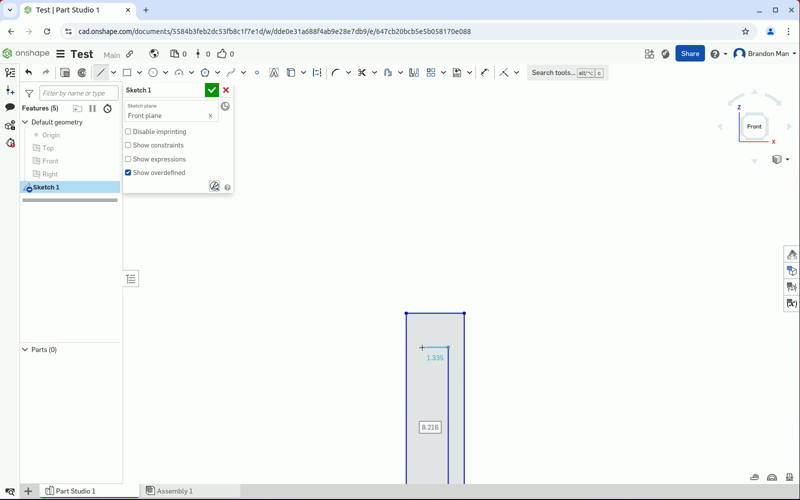
scroll(6)
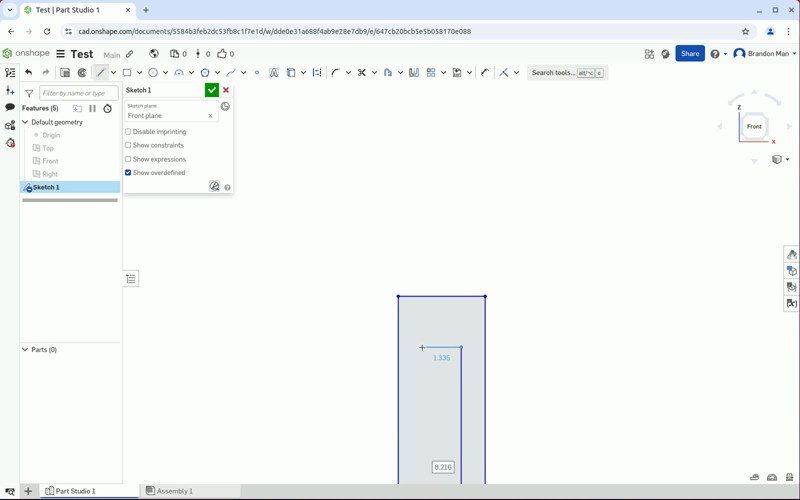
scroll(6)
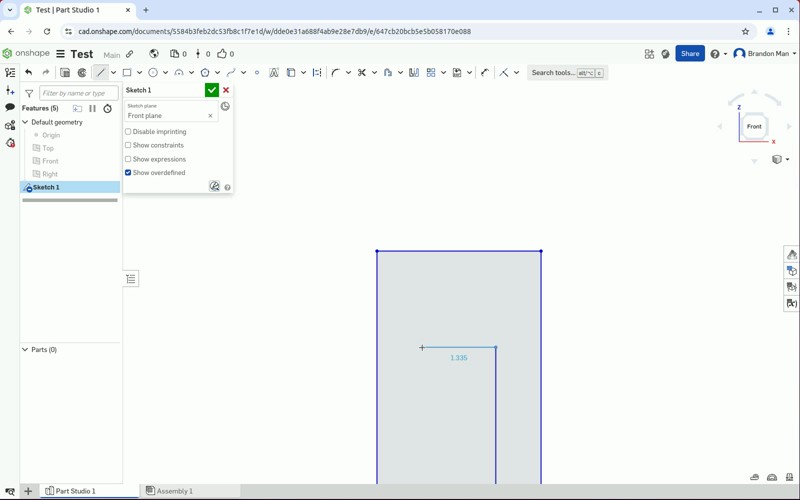
click(422, 347)
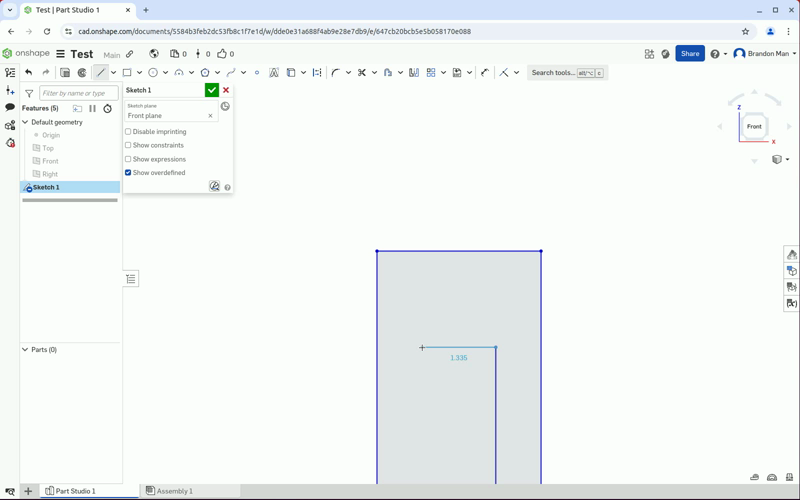
scroll(-6)
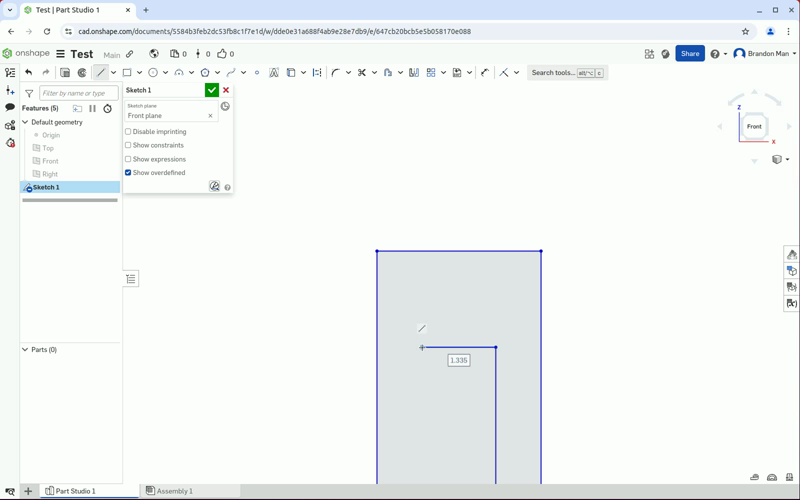
scroll(-6)
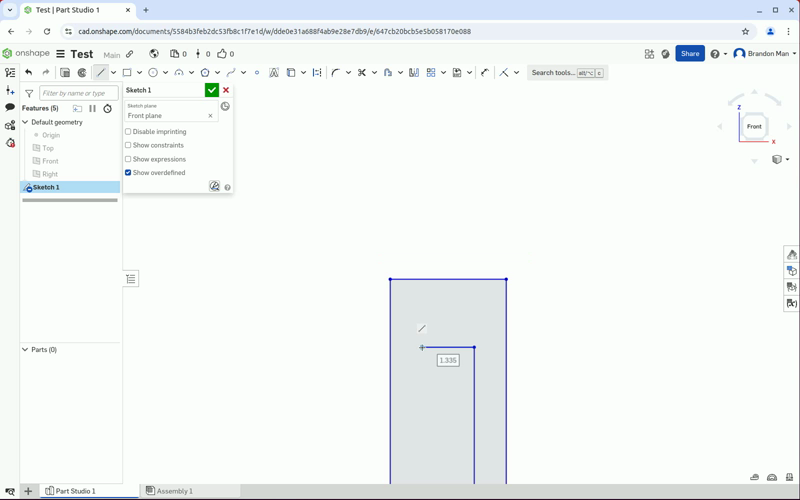
scroll(-6)
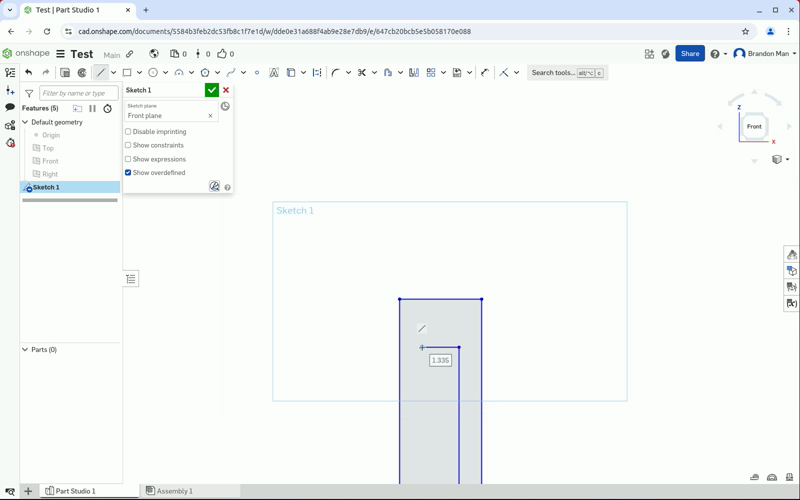
scroll(-6)
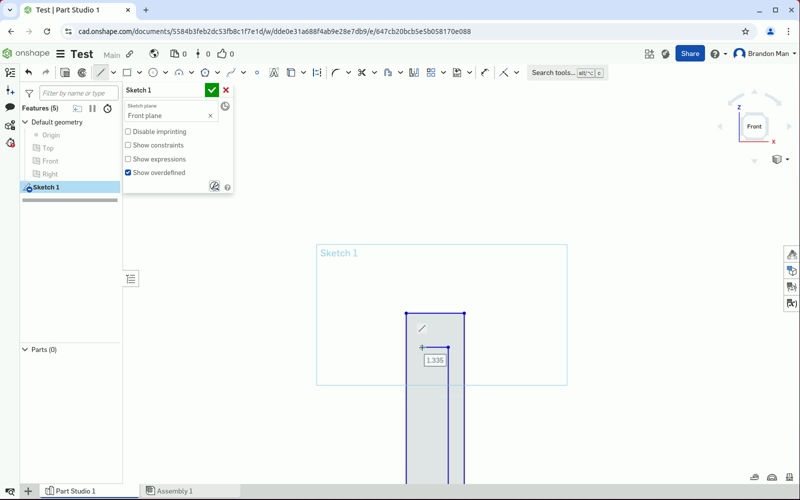
scroll(-6)
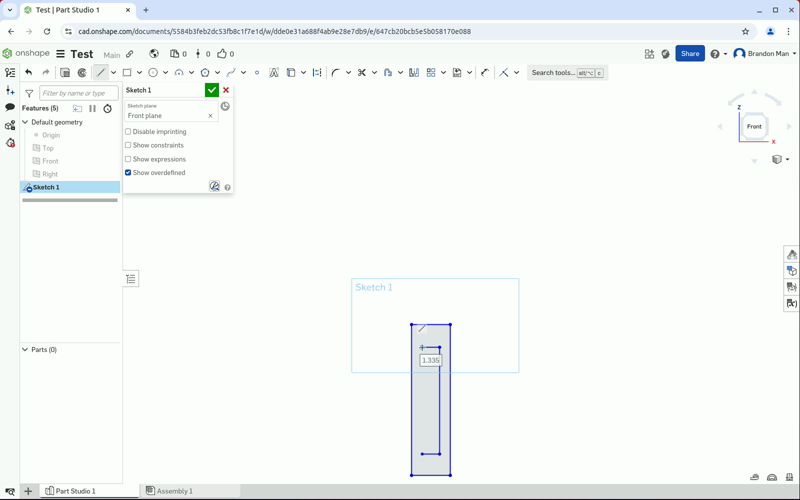
scroll(-6)
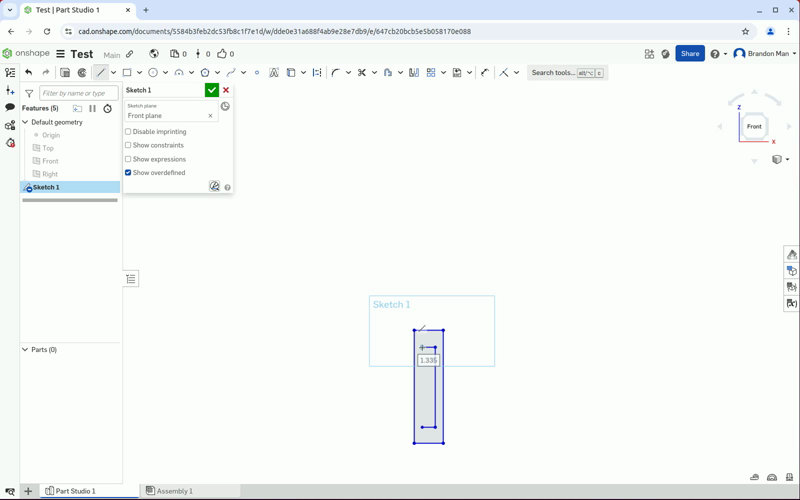
scroll(-6)
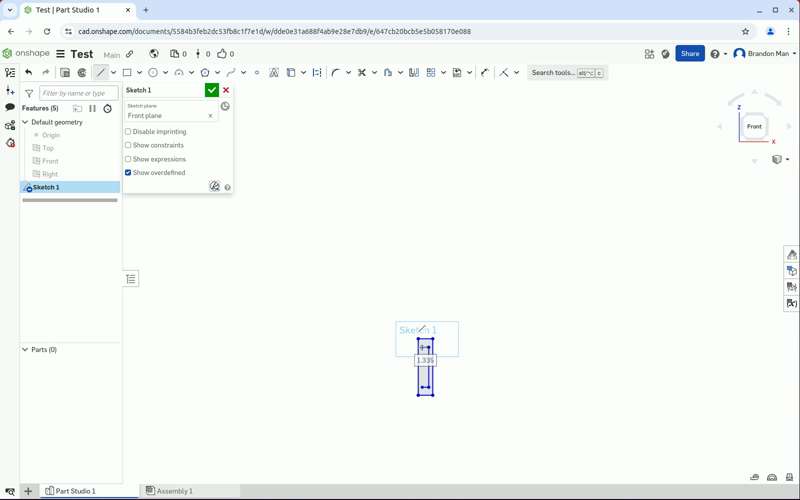
key_up(shift)
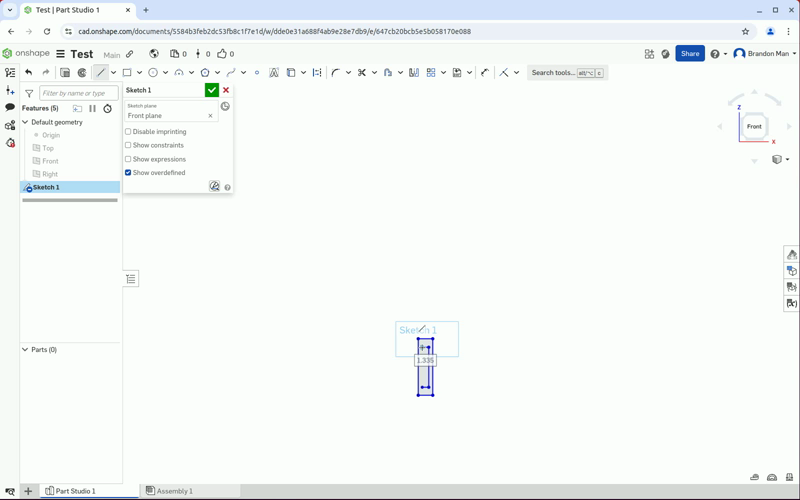
mouse_move(452, 347)
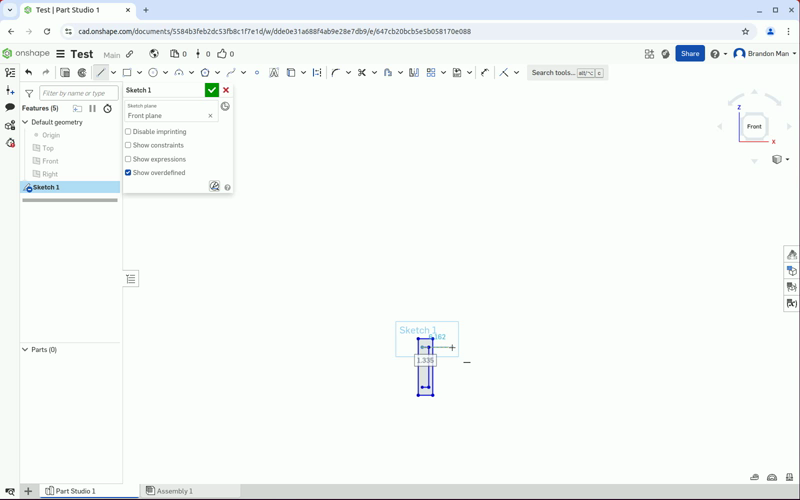
key_down(shift)
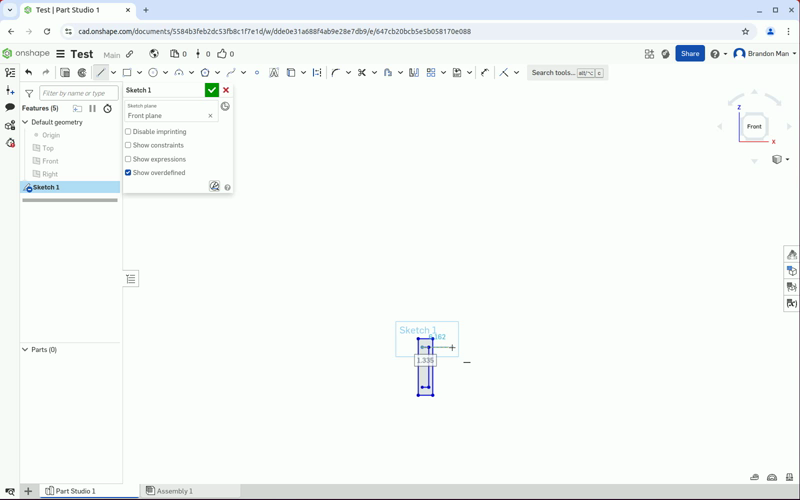
mouse_move(422, 387)
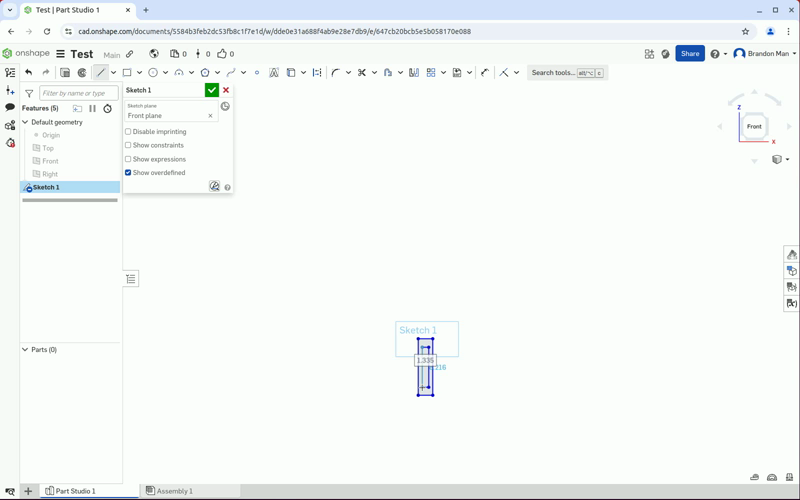
key_up(shift)
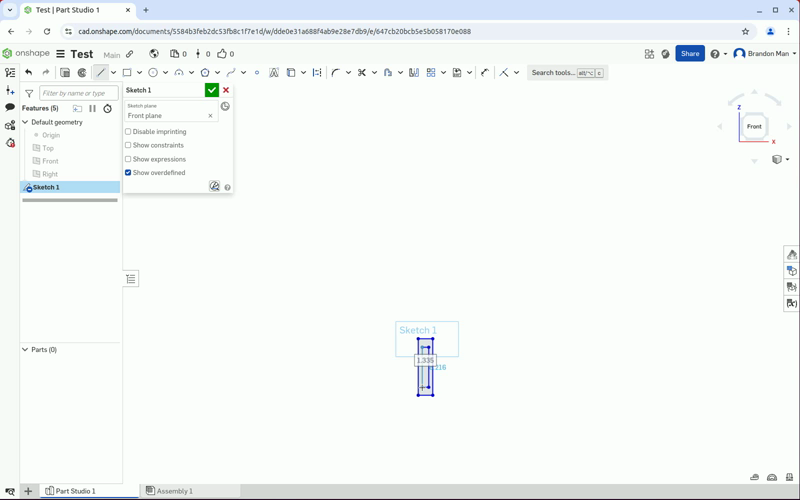
click(422, 387)
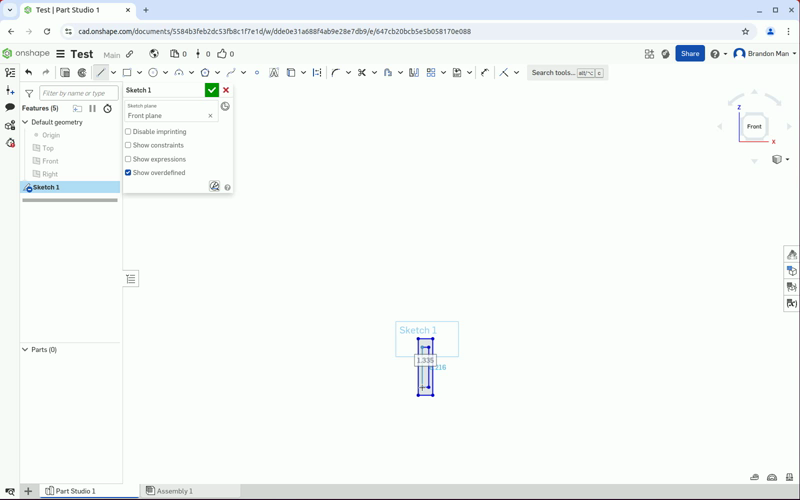
key(esc)
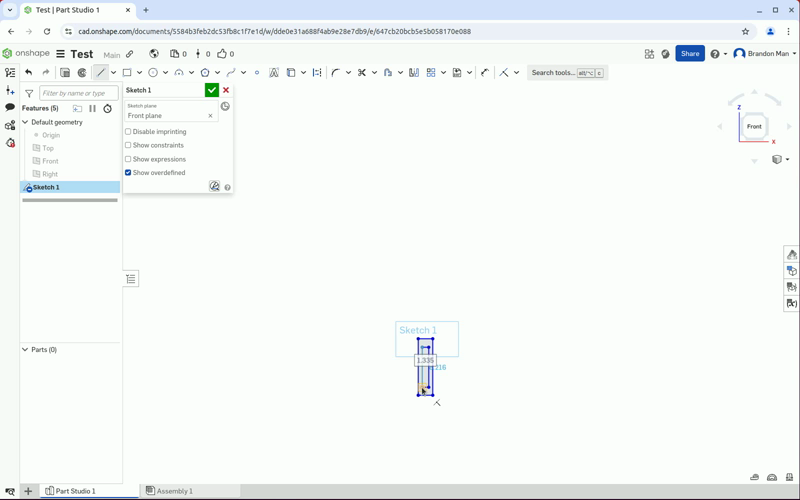
mouse_move(431, 340)
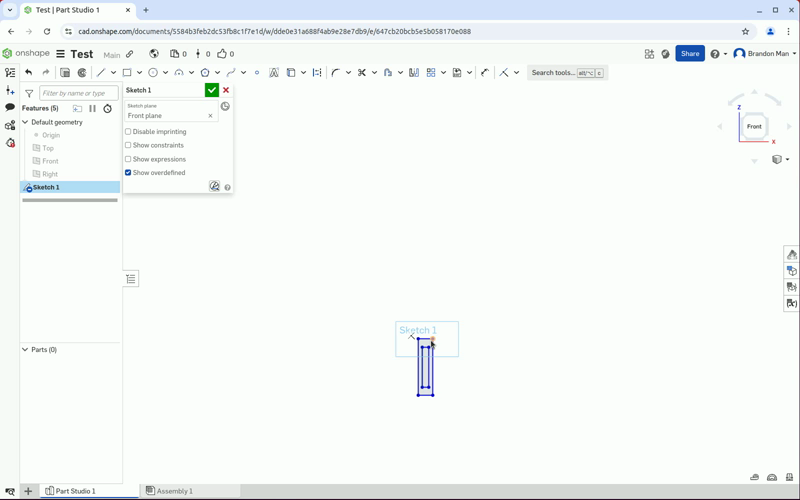
scroll(6)
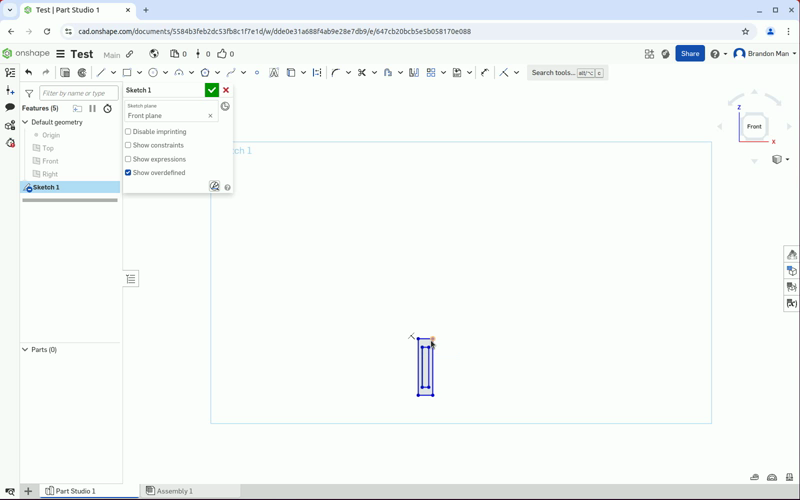
scroll(6)
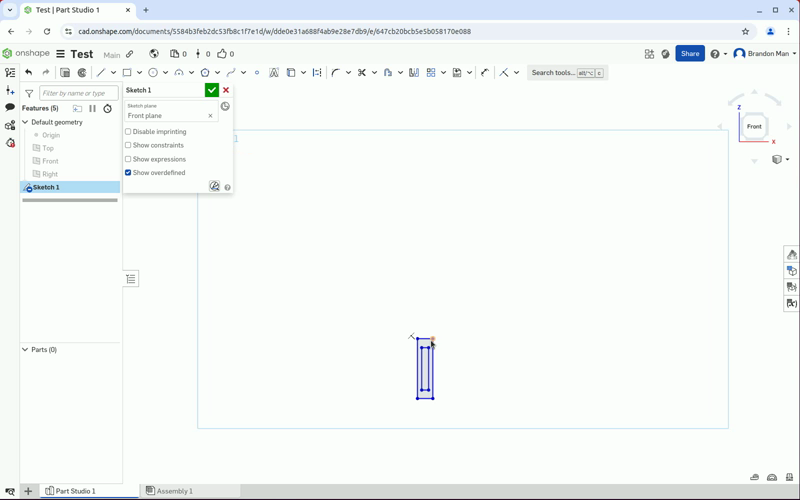
scroll(6)
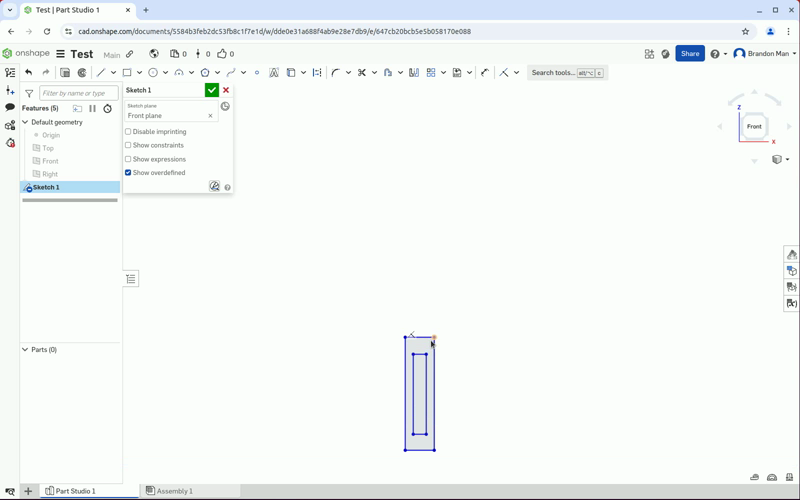
scroll(6)
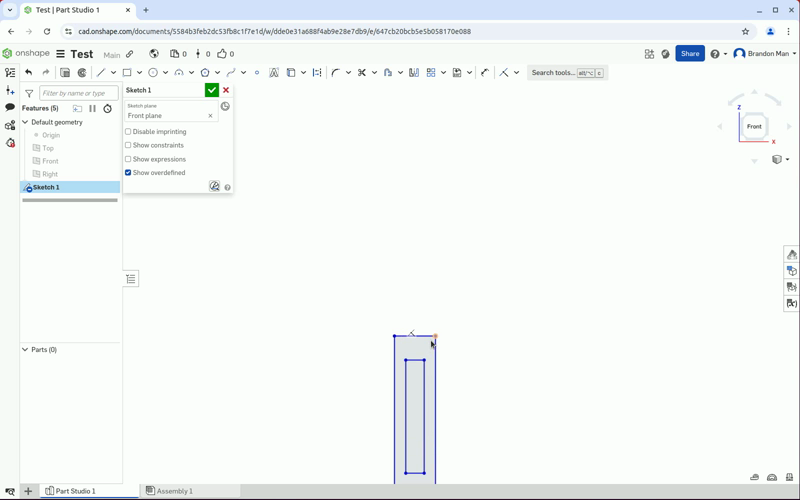
scroll(6)
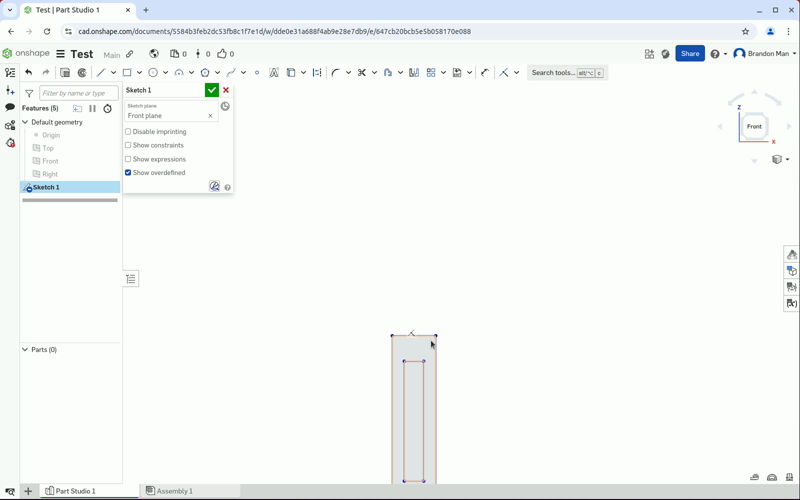
scroll(6)
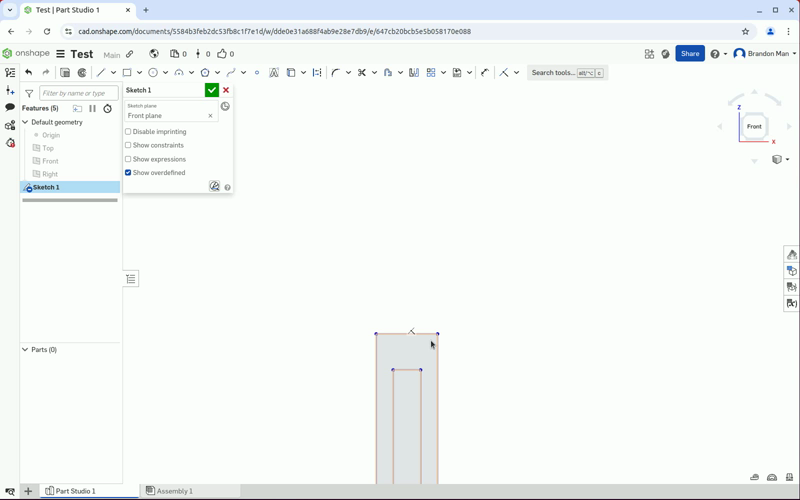
scroll(6)
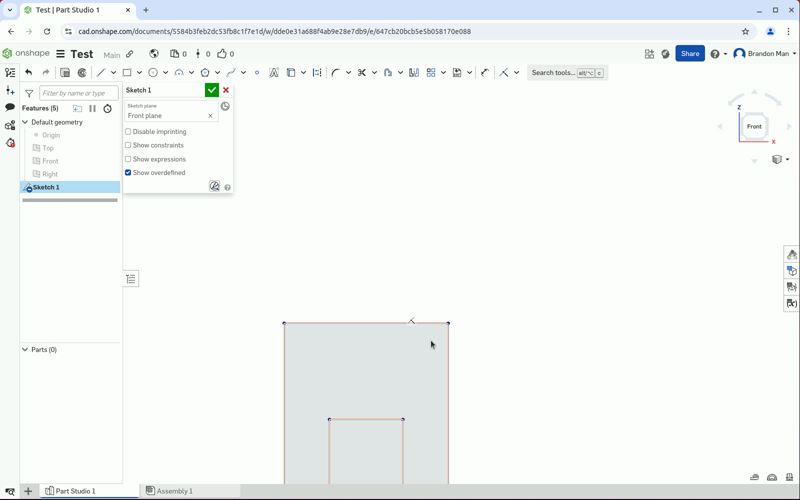
click(431, 340)
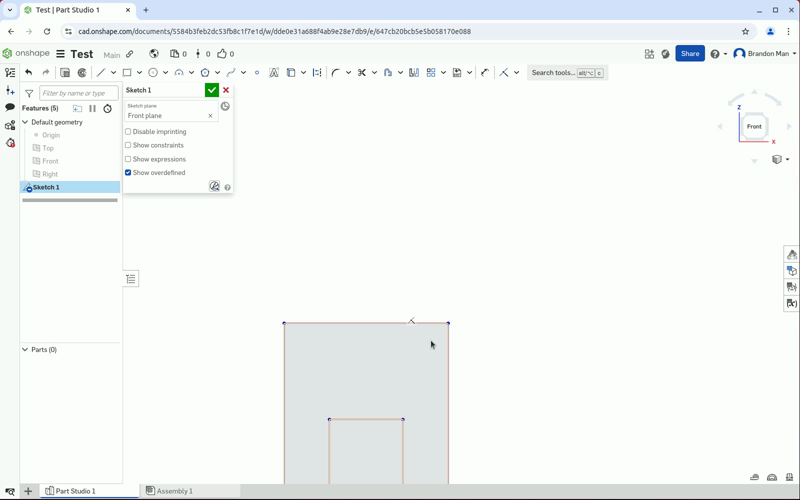
scroll(-6)
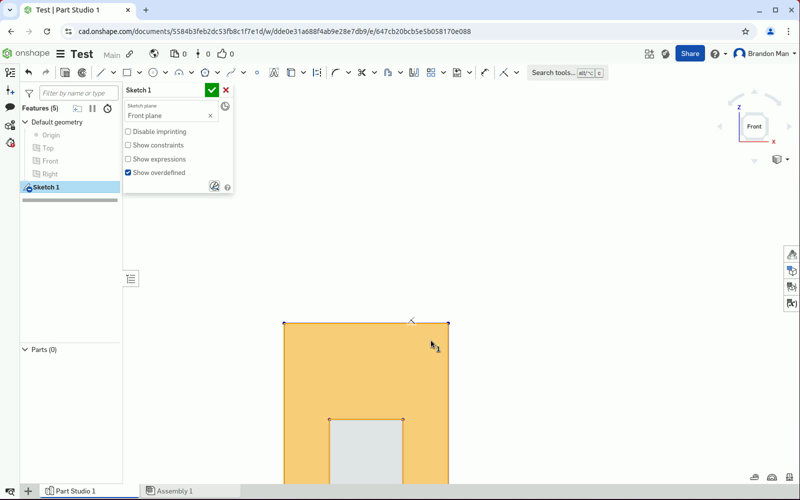
scroll(-6)
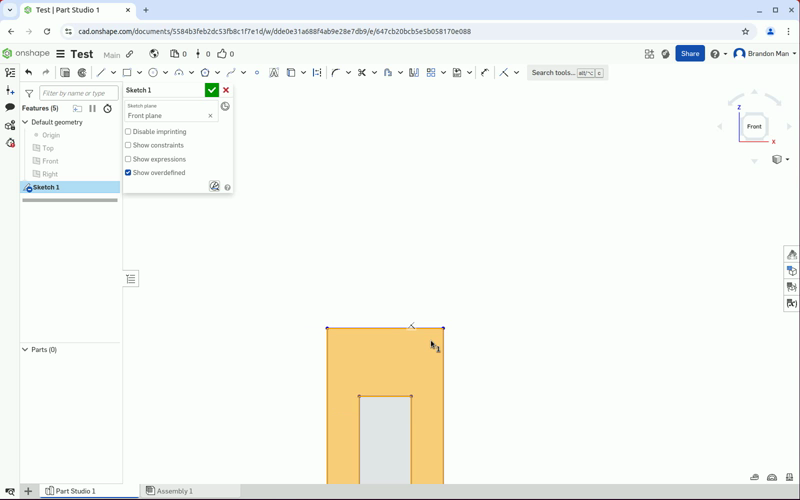
scroll(-6)
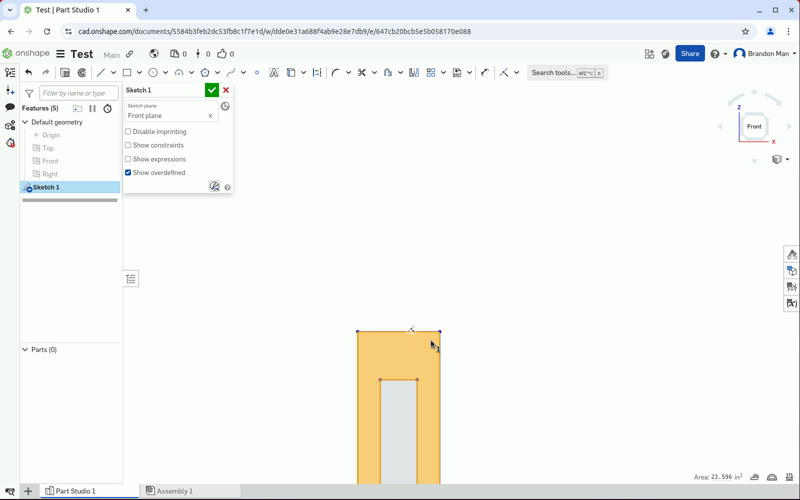
scroll(-6)
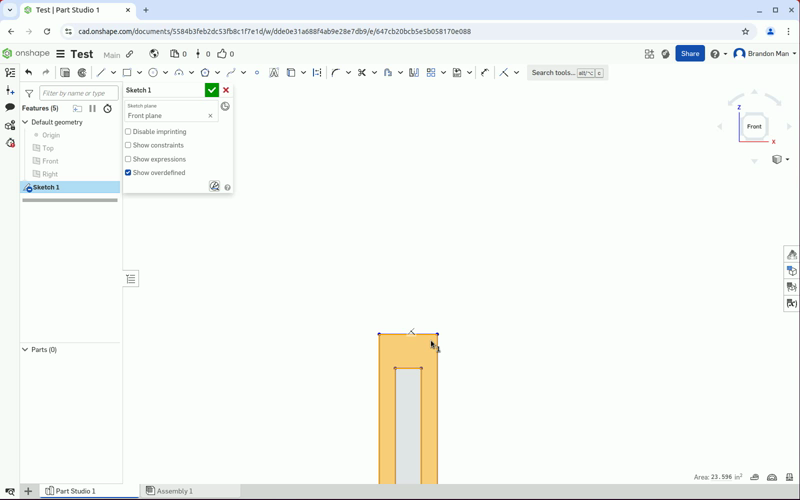
scroll(-6)
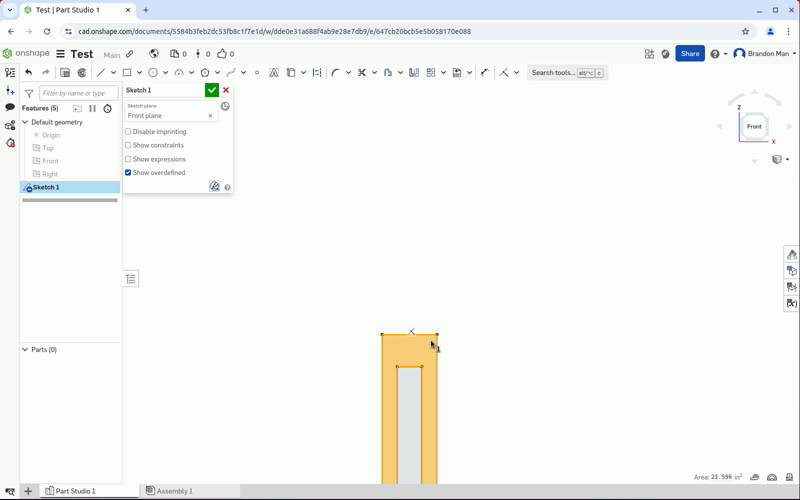
scroll(-6)
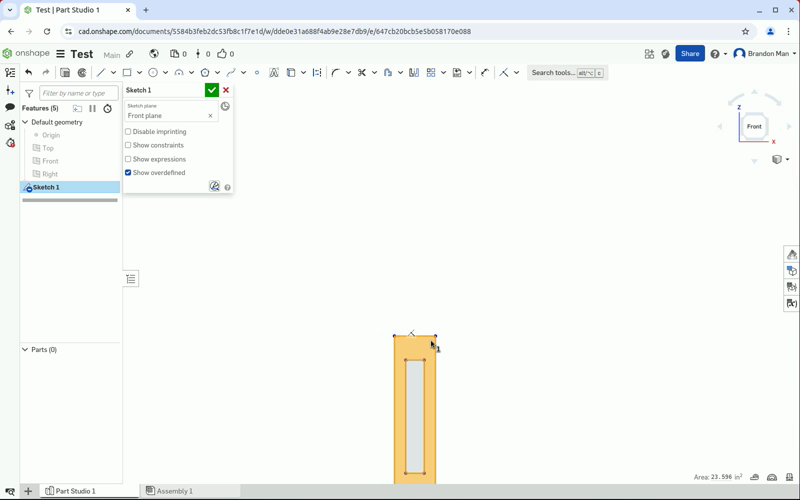
scroll(-6)
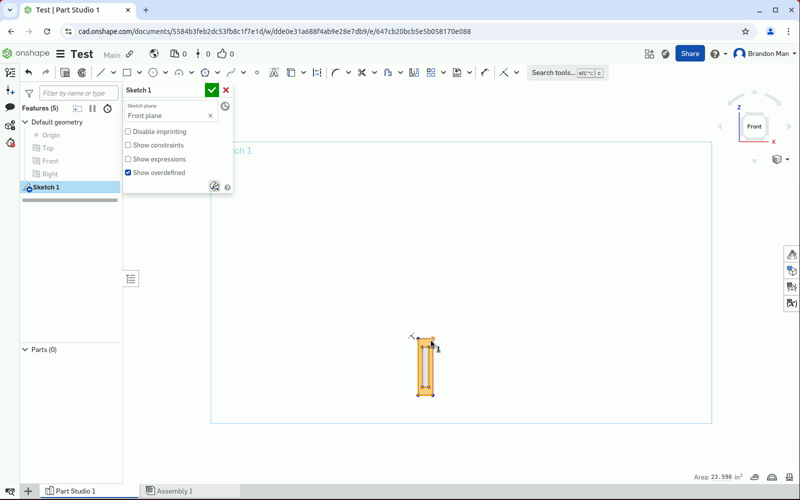
mouse_move(73, 352)
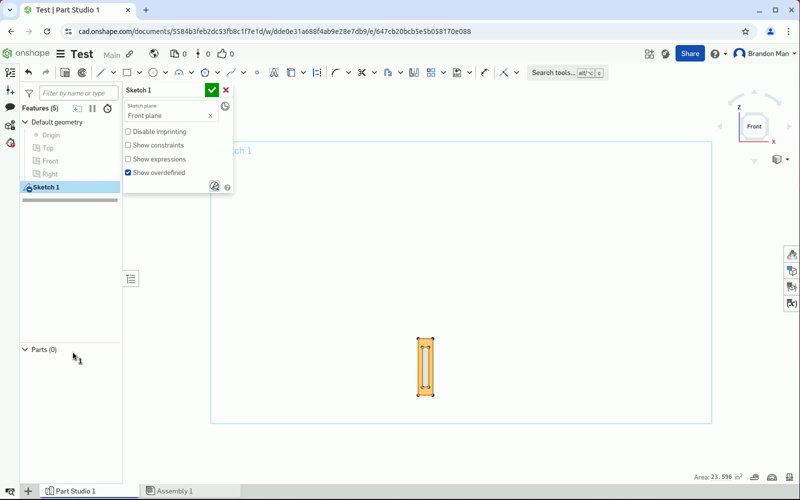
key(shift+y)
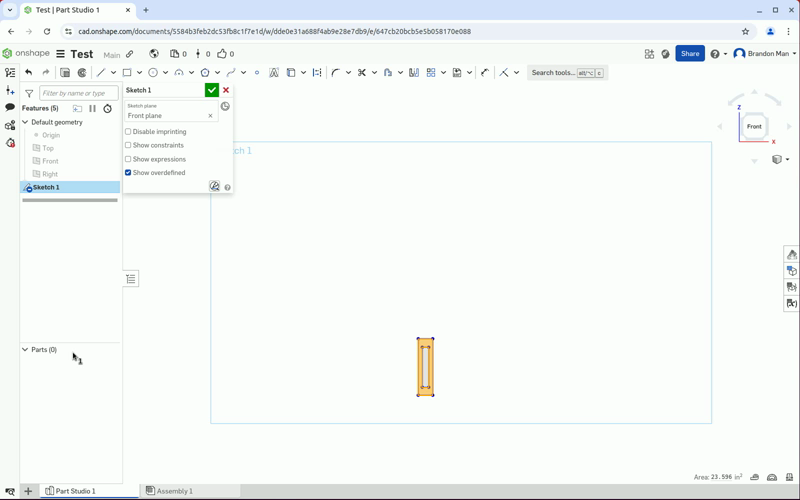
key(shift+e)
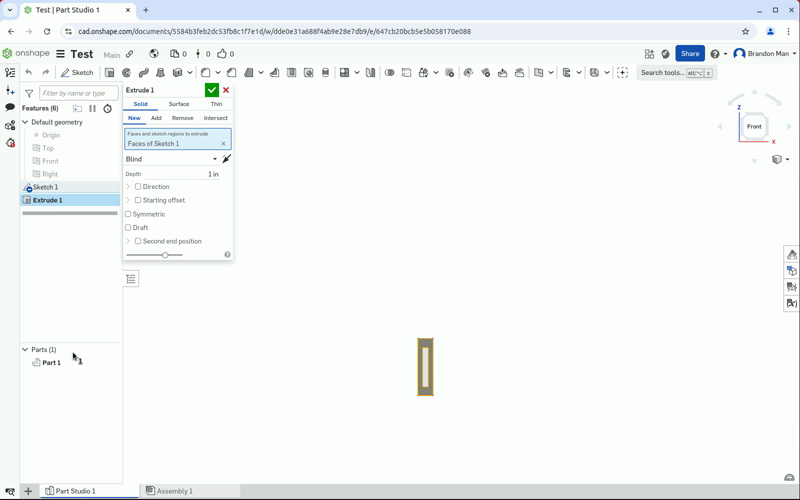
mouse_move(143, 106)
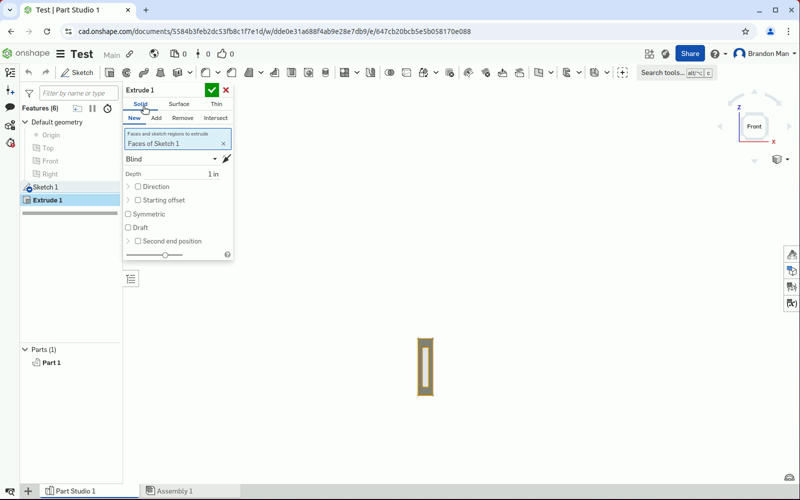
click(143, 106)
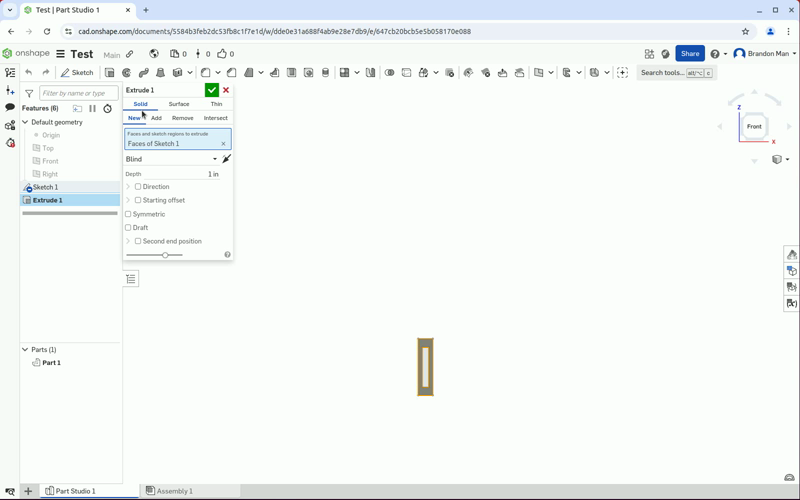
mouse_move(137, 120)
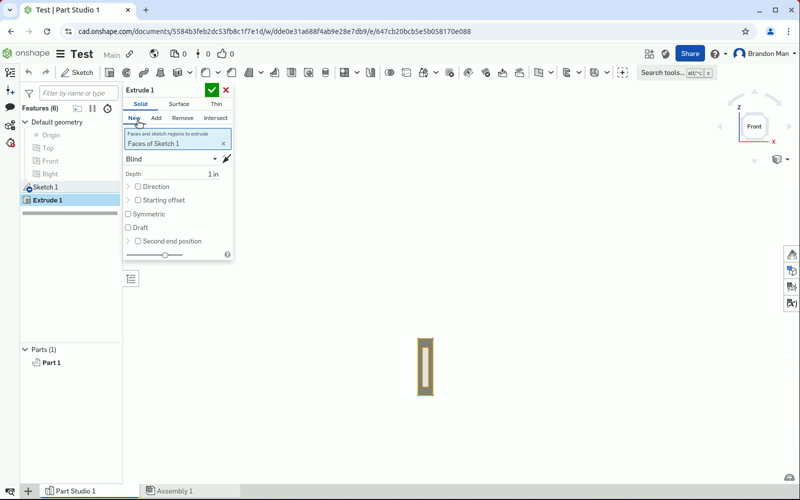
click(137, 120)
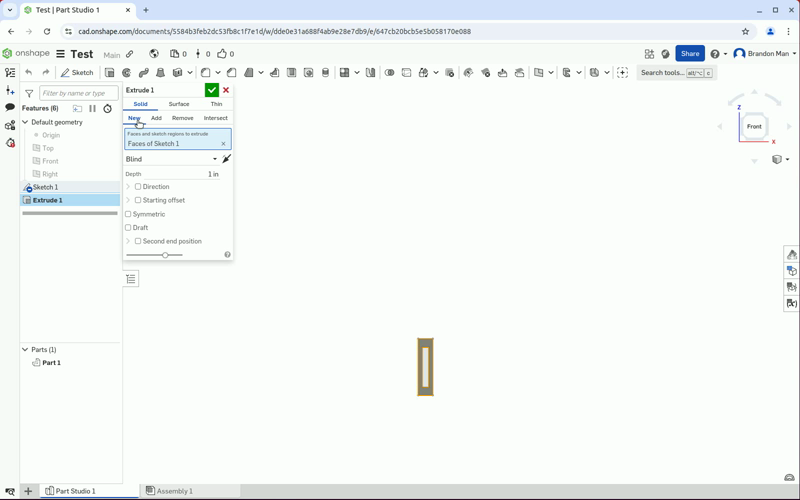
key(tab, 4)
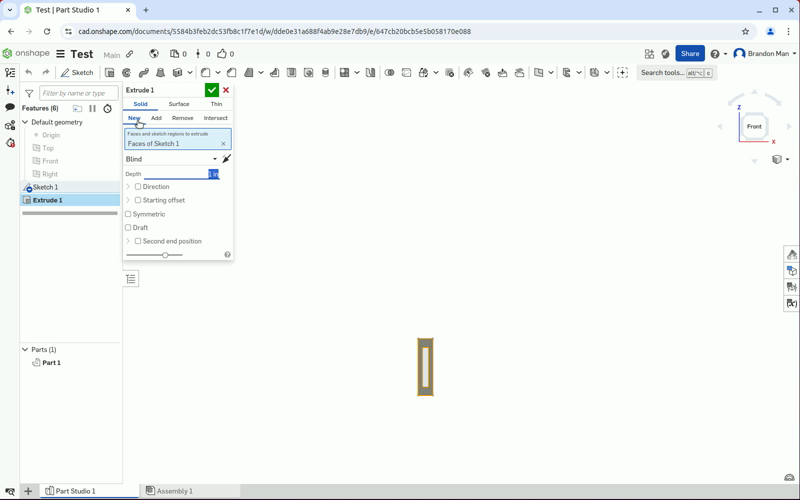
text(4.814)
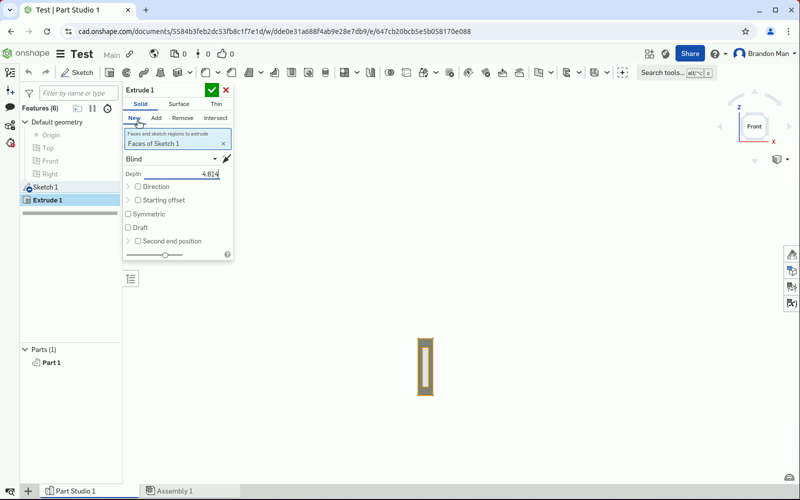
key(enter)
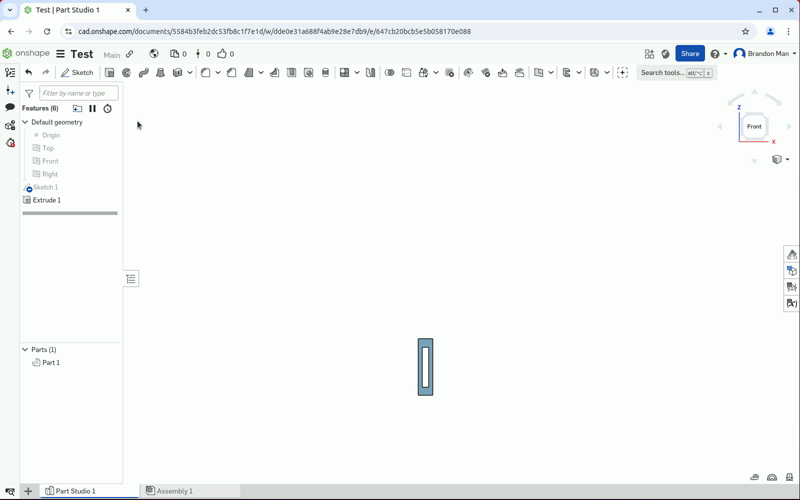
key(shift+h)
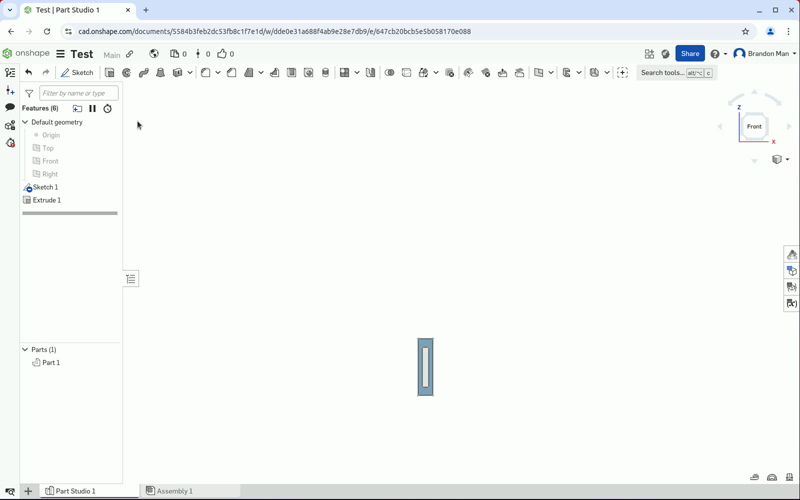
key(shift+h)
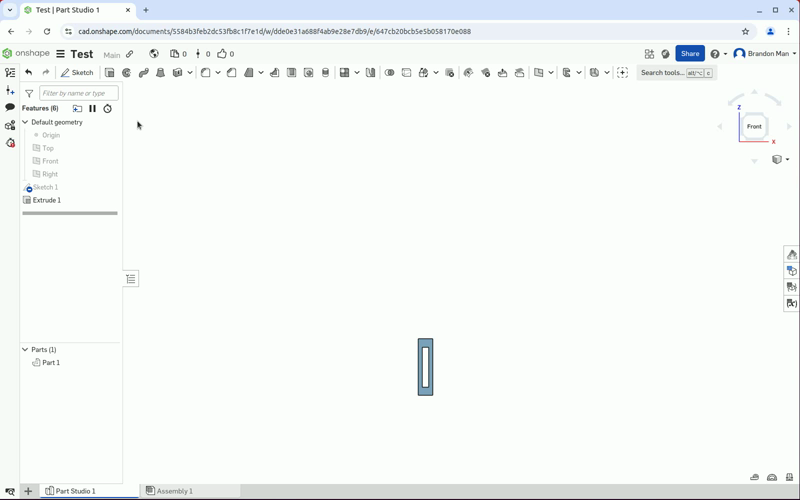
mouse_move(73, 189)
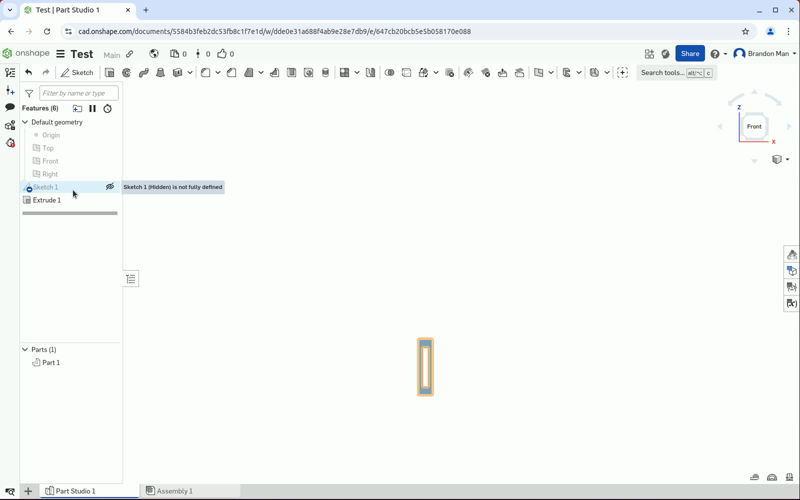
click(73, 189)
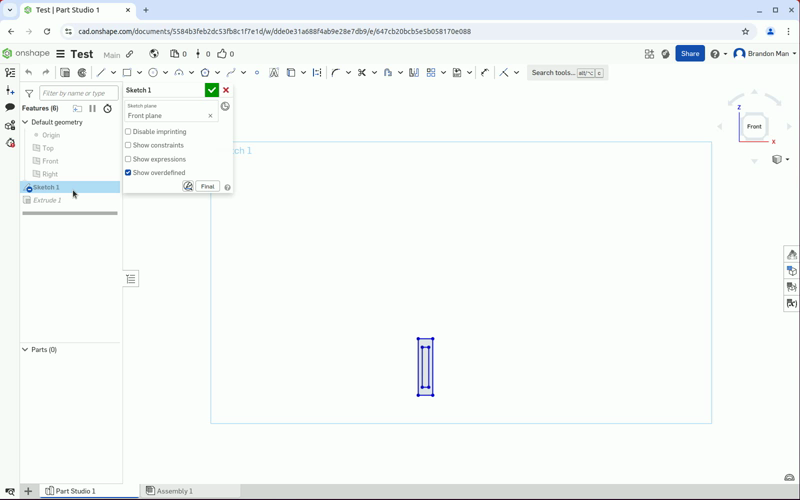
mouse_move(229, 92)
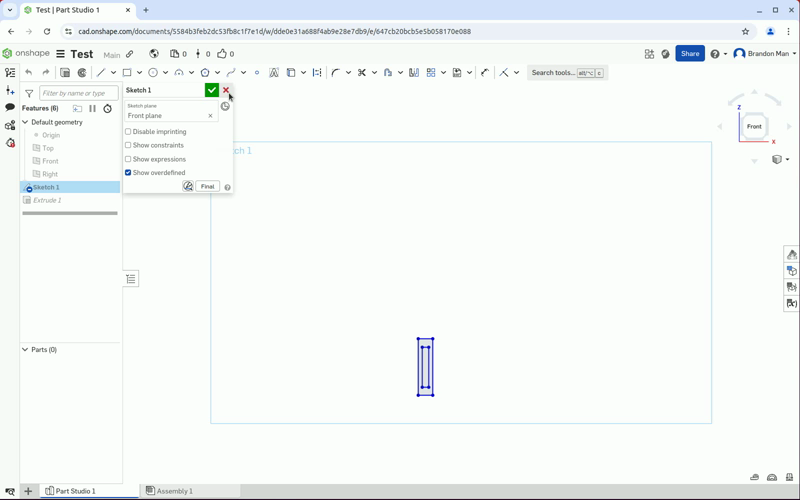
click(229, 92)
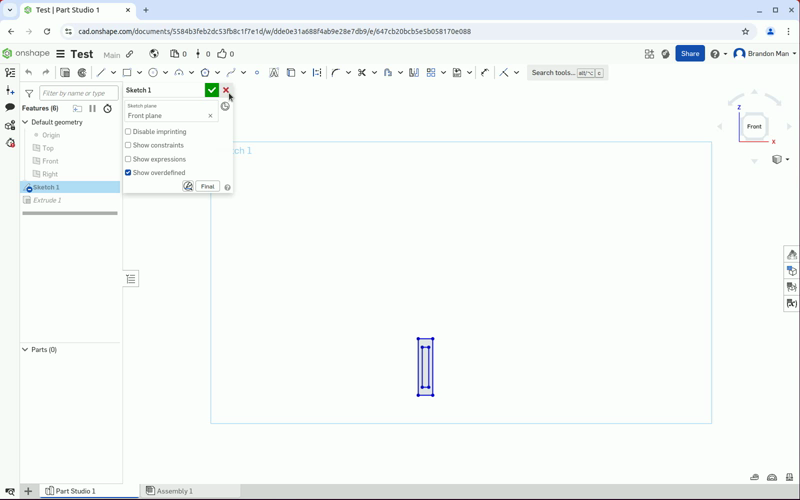
key(shift+s)
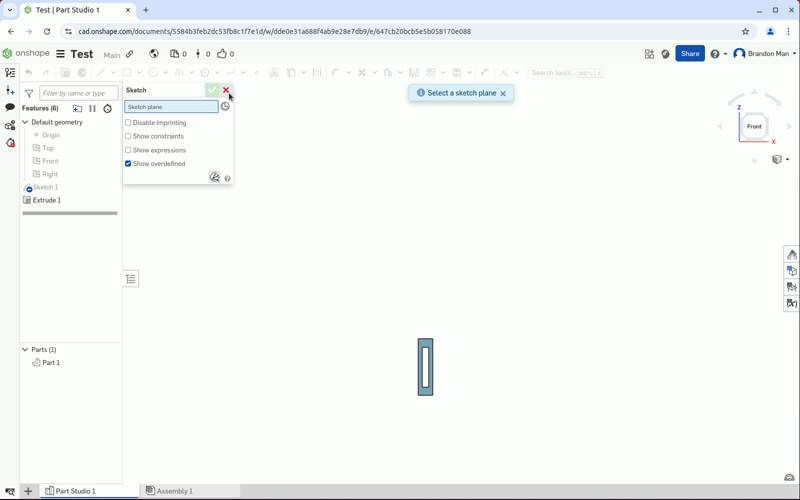
mouse_move(73, 163)
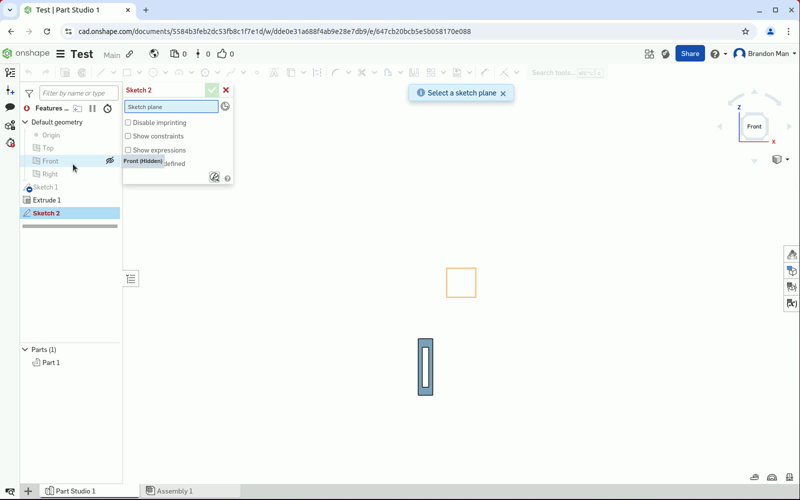
click(73, 163)
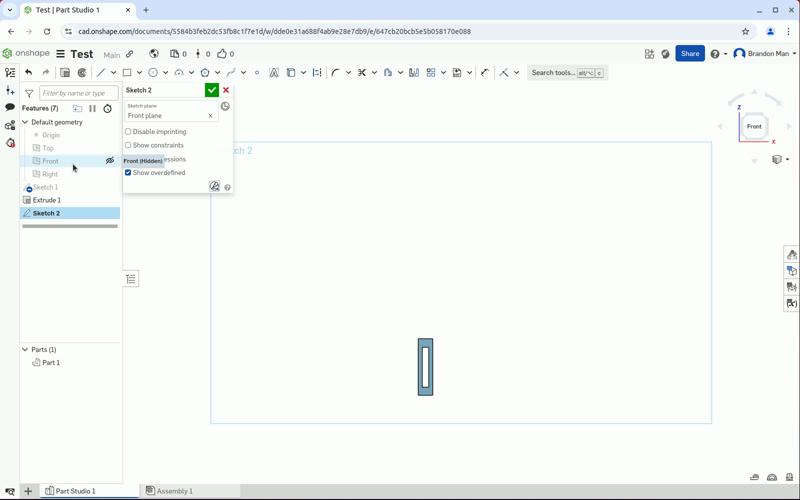
mouse_move(73, 352)
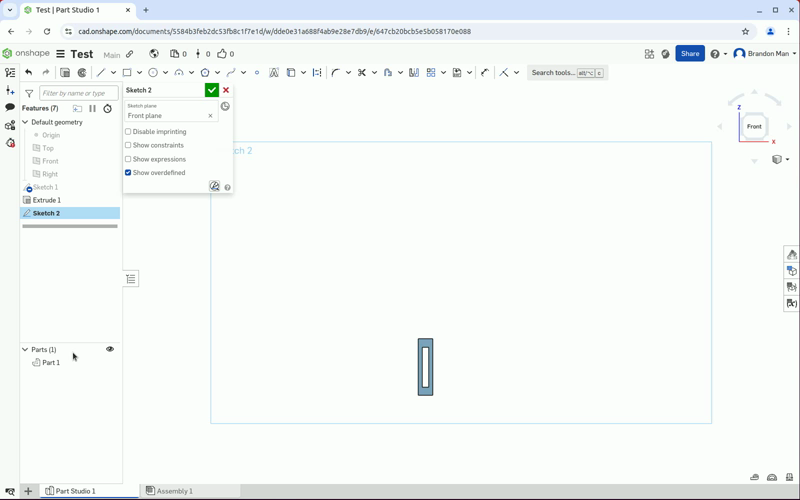
key(y)
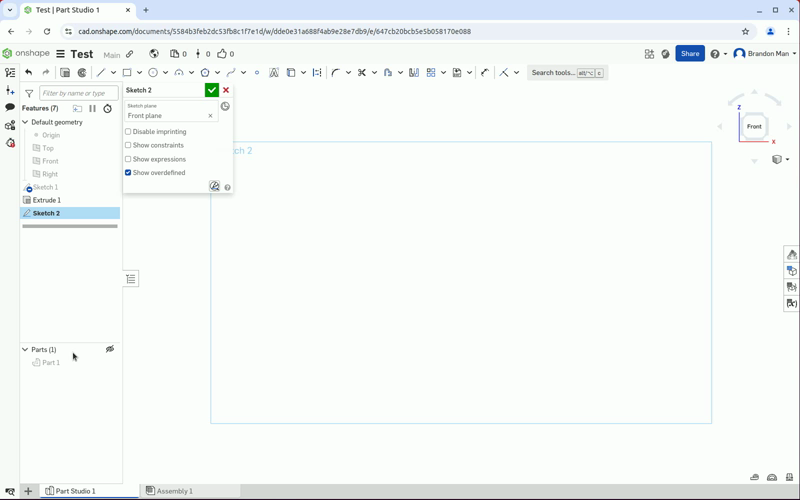
key(l)
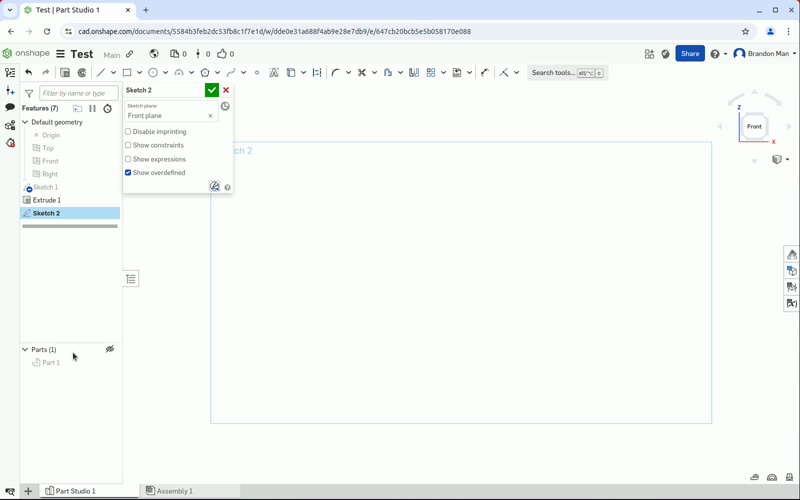
key_down(shift)
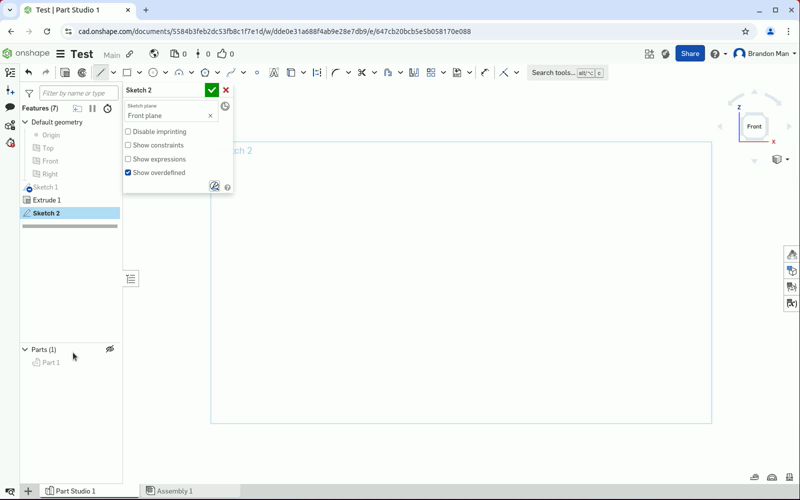
mouse_move(422, 387)
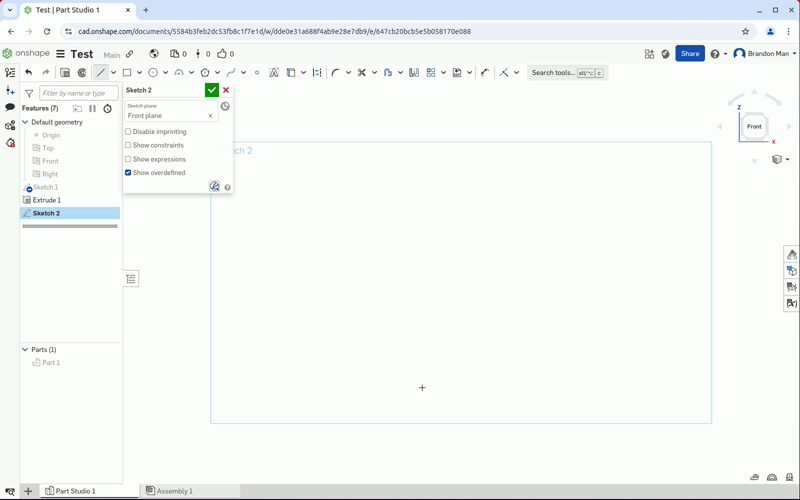
click(422, 387)
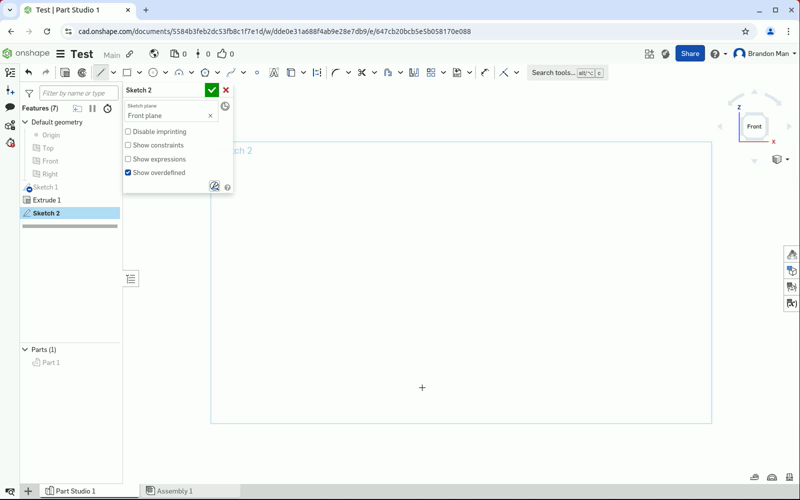
key_up(shift)
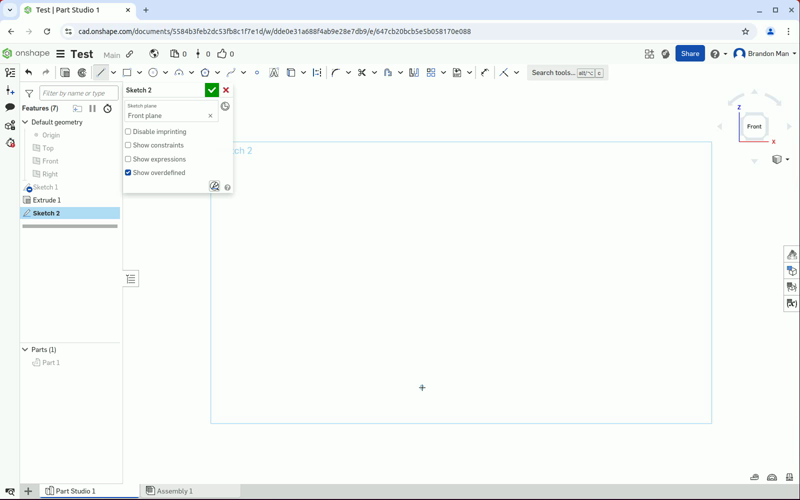
key_down(shift)
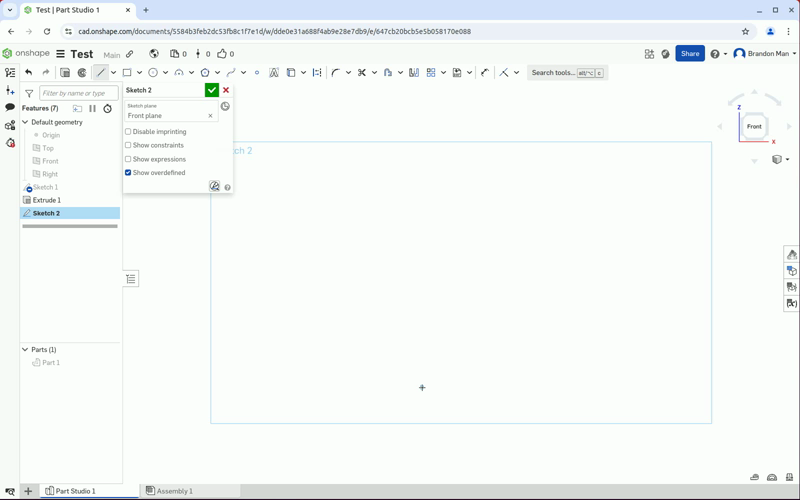
mouse_move(452, 387)
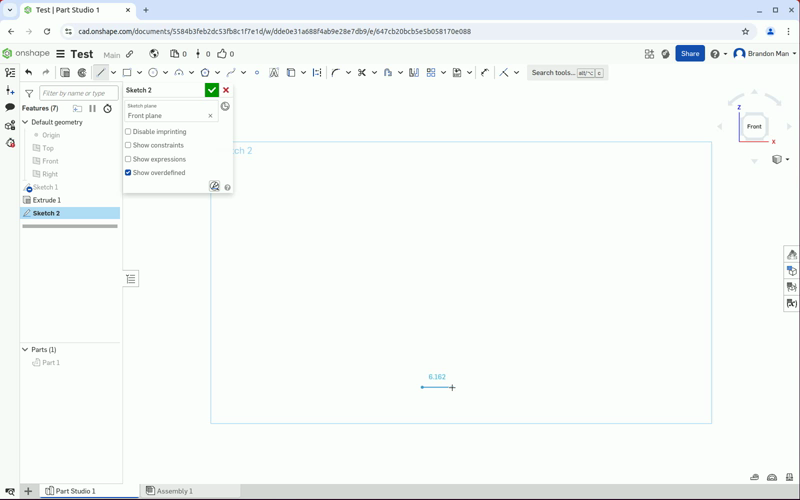
mouse_move(429, 387)
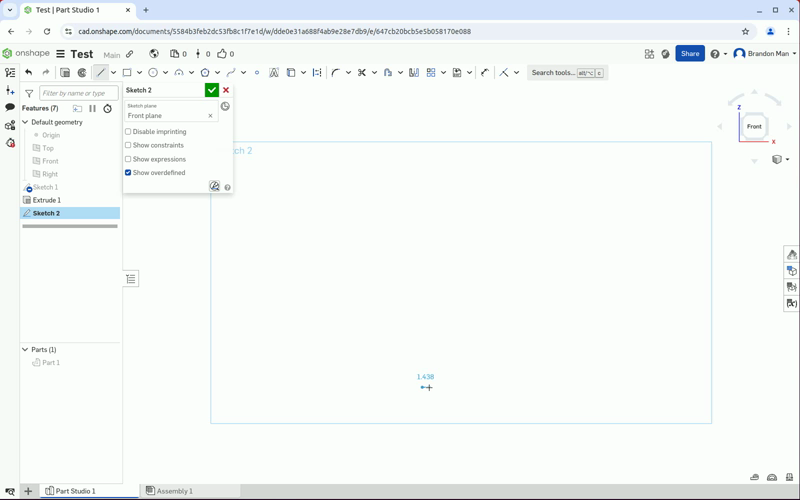
scroll(6)
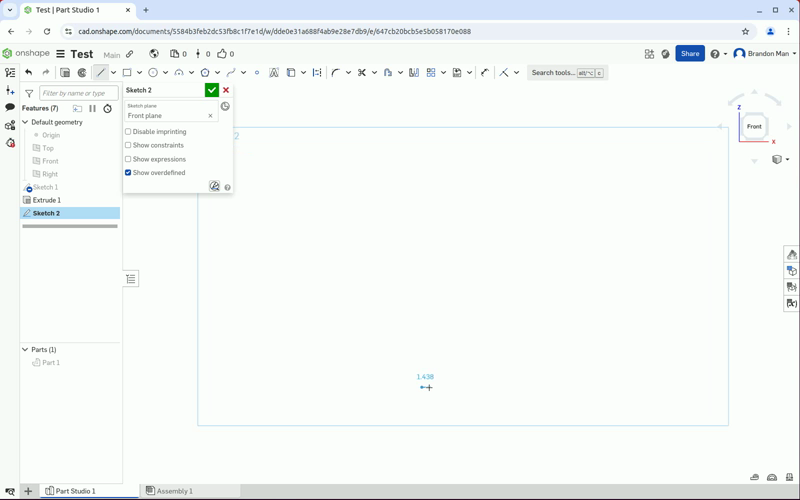
scroll(6)
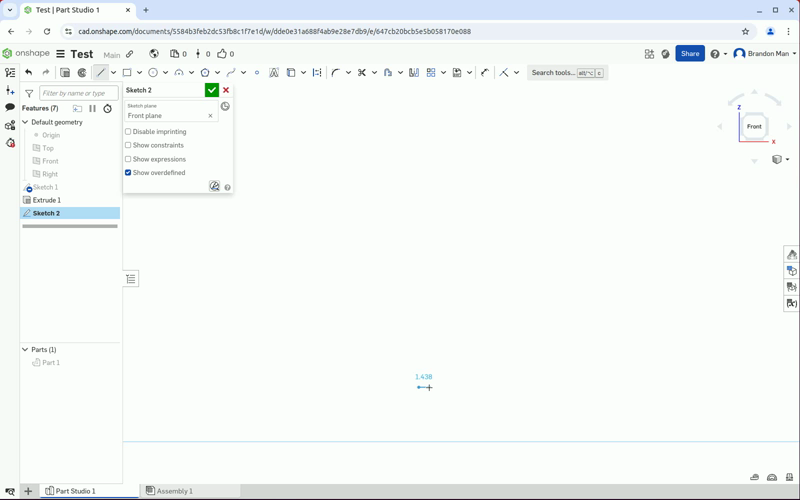
scroll(6)
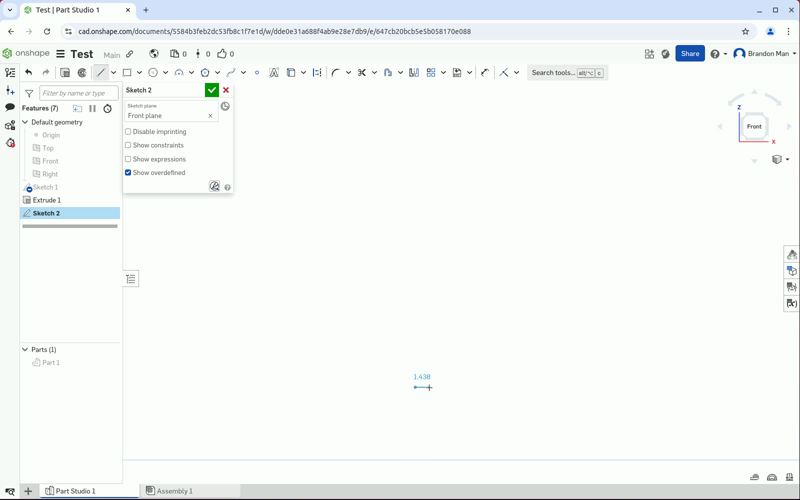
scroll(6)
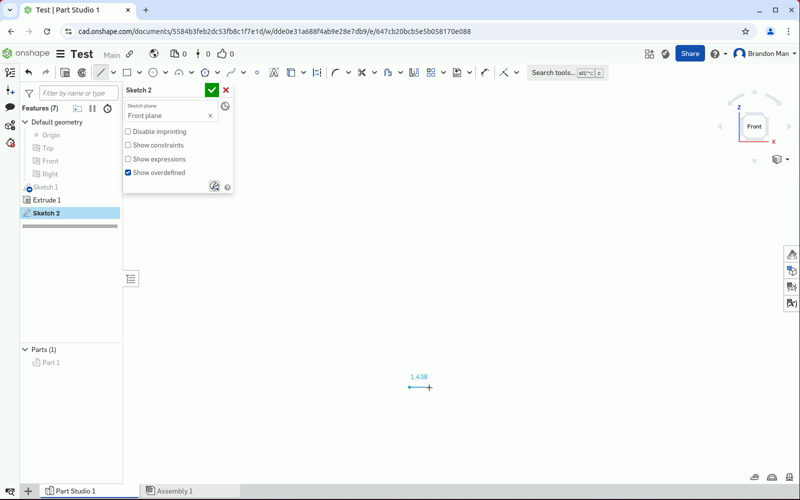
scroll(6)
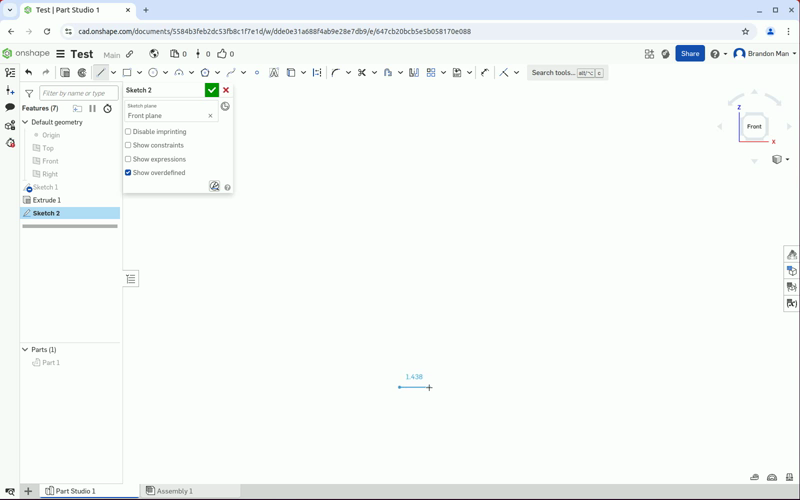
scroll(6)
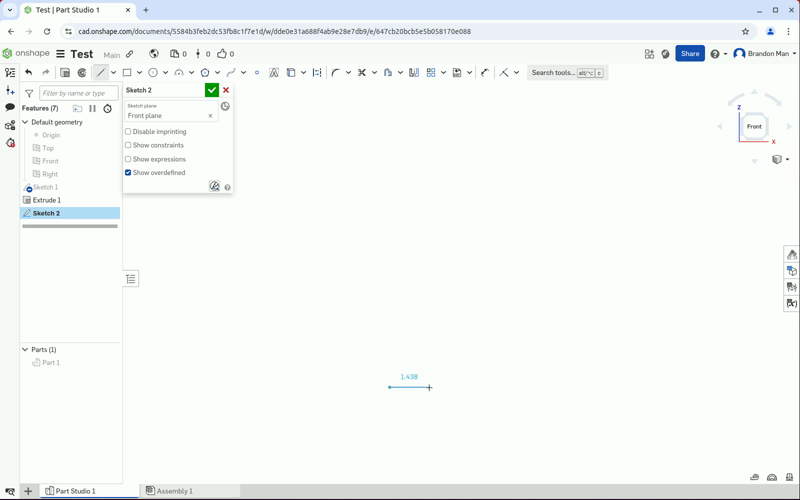
scroll(6)
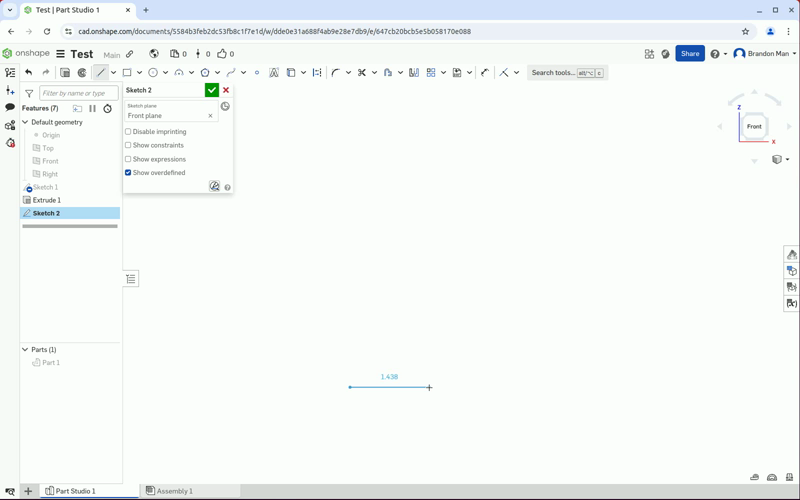
click(429, 387)
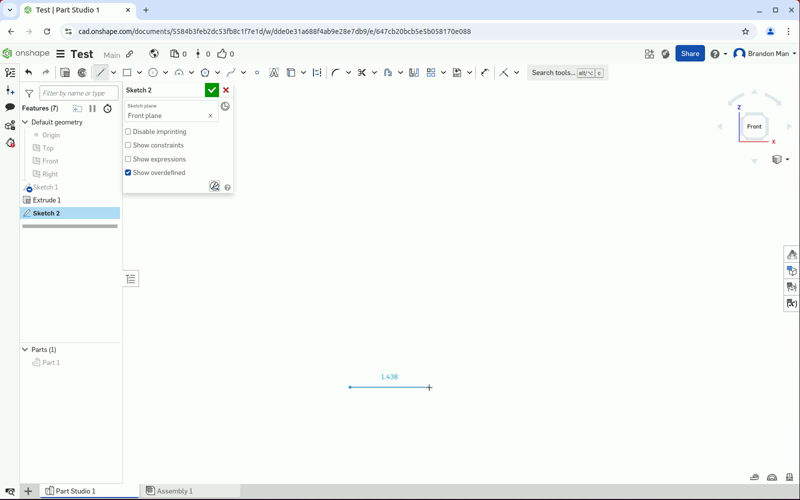
scroll(-6)
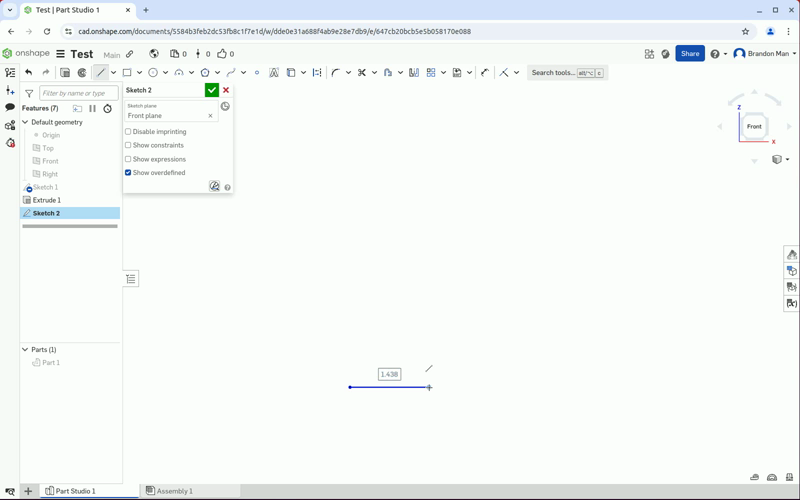
scroll(-6)
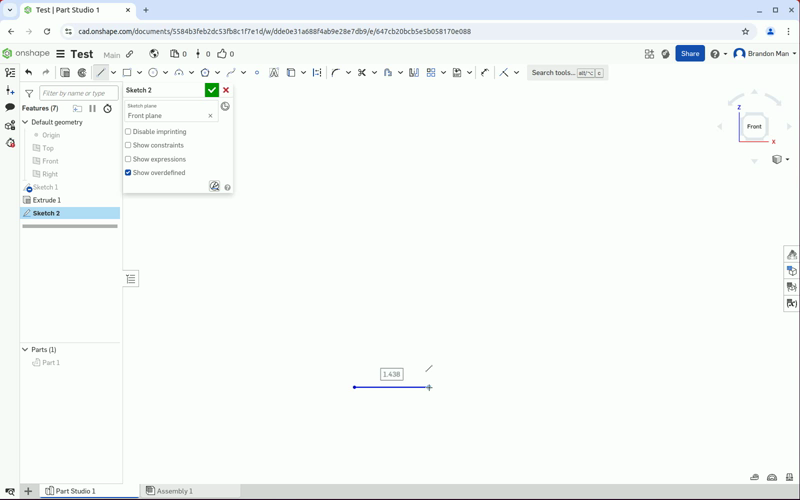
scroll(-6)
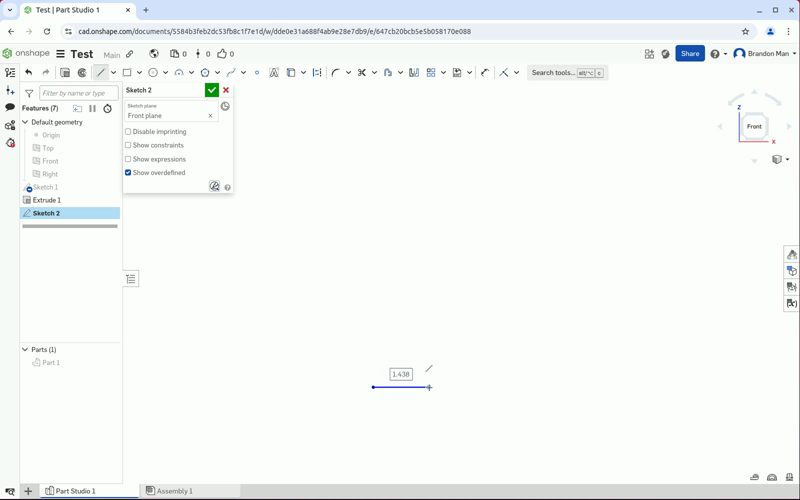
scroll(-6)
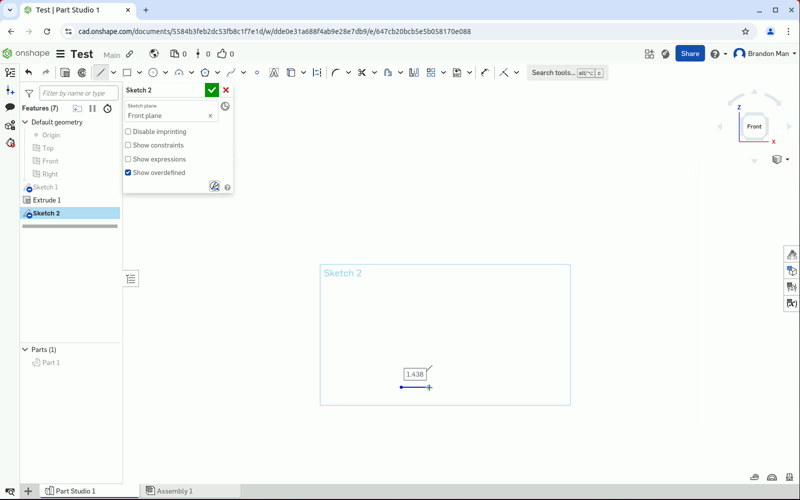
scroll(-6)
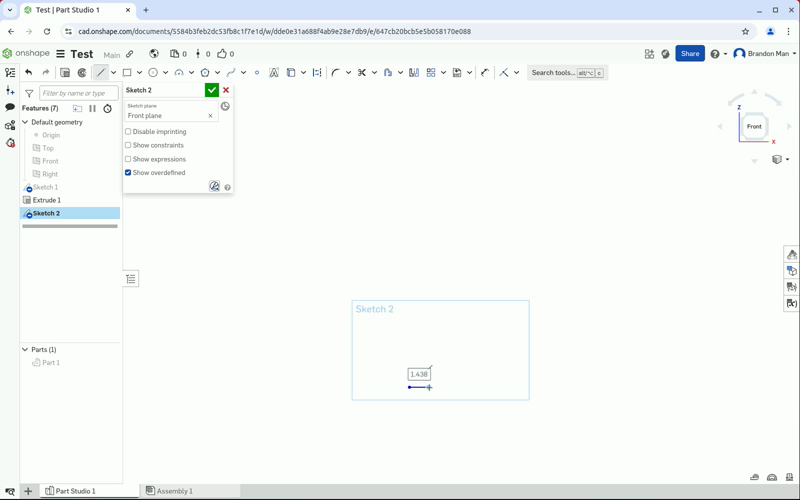
scroll(-6)
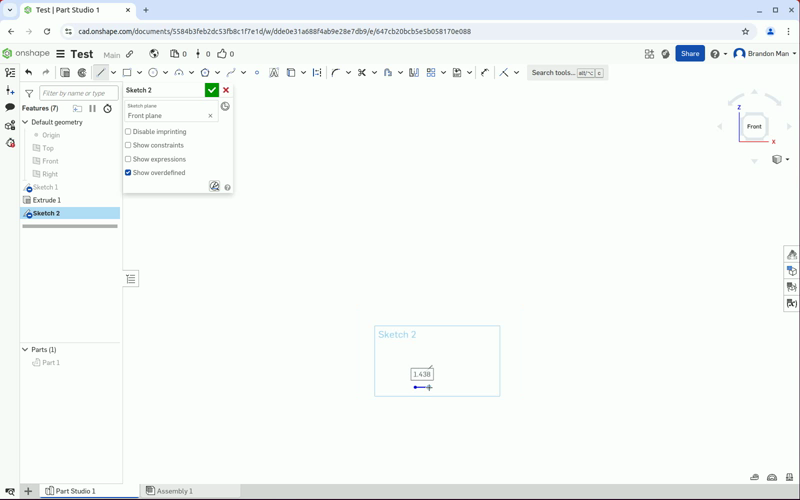
scroll(-6)
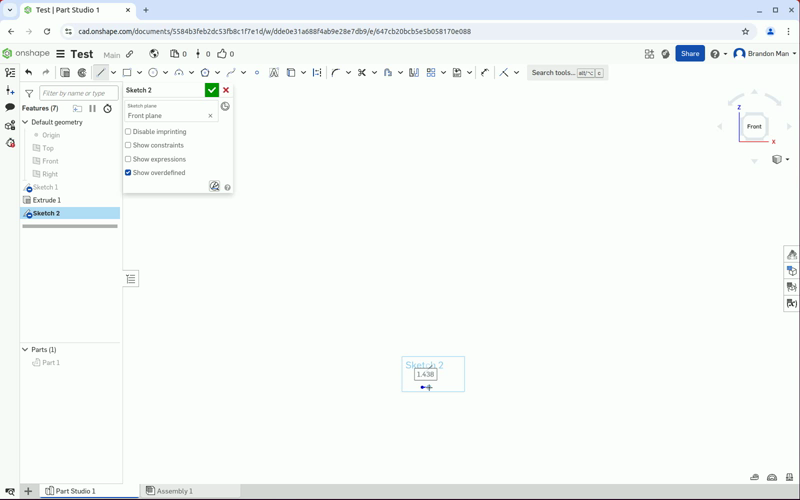
key_up(shift)
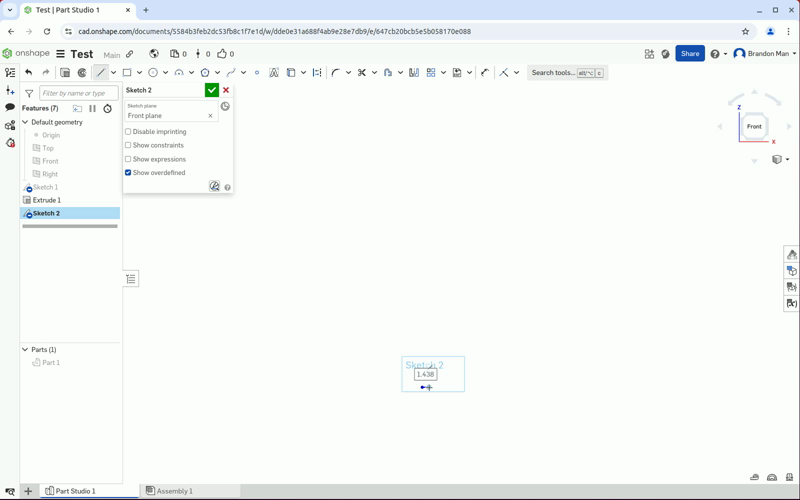
key_down(shift)
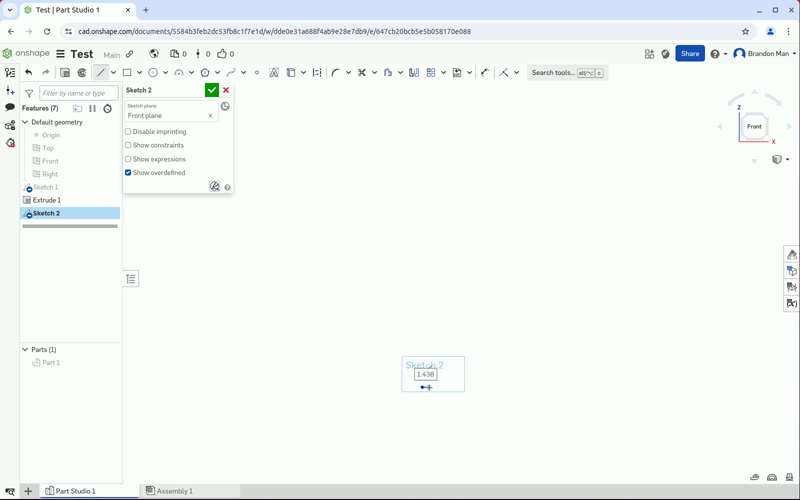
mouse_move(459, 387)
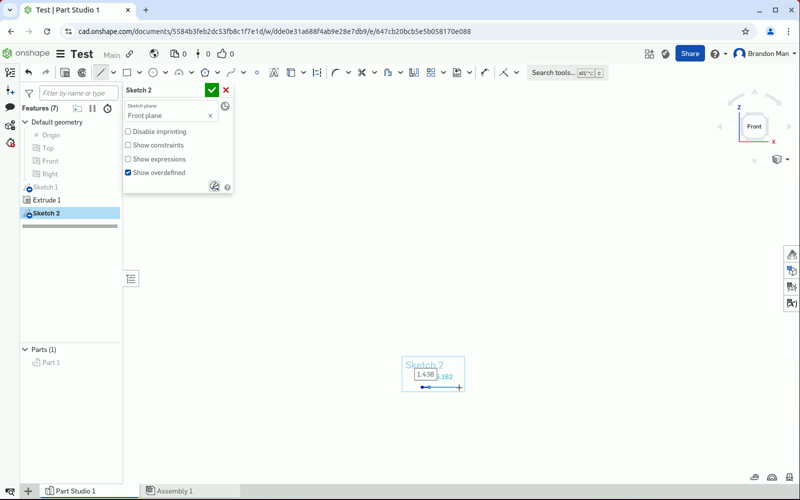
mouse_move(429, 346)
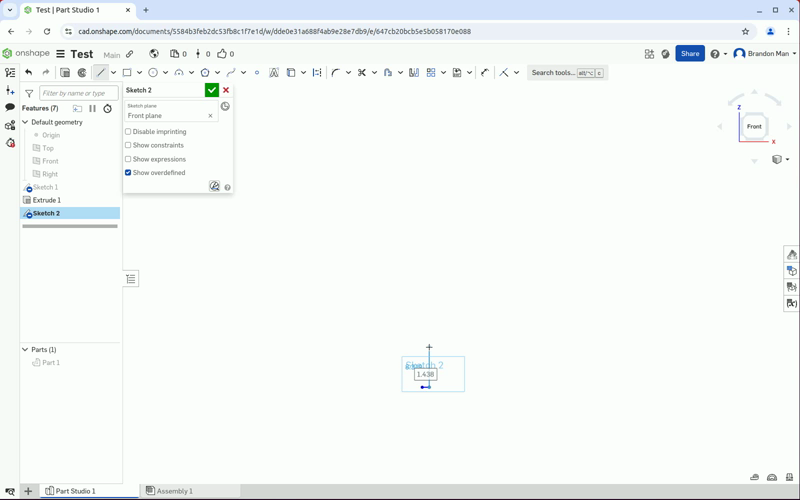
click(429, 346)
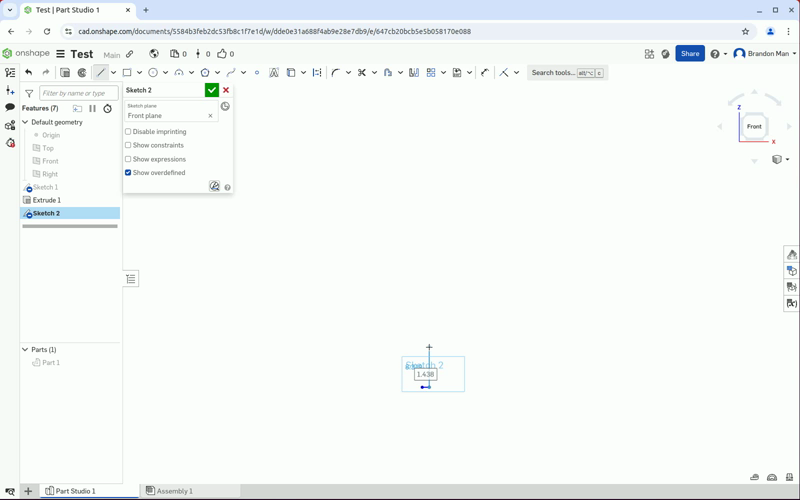
key_up(shift)
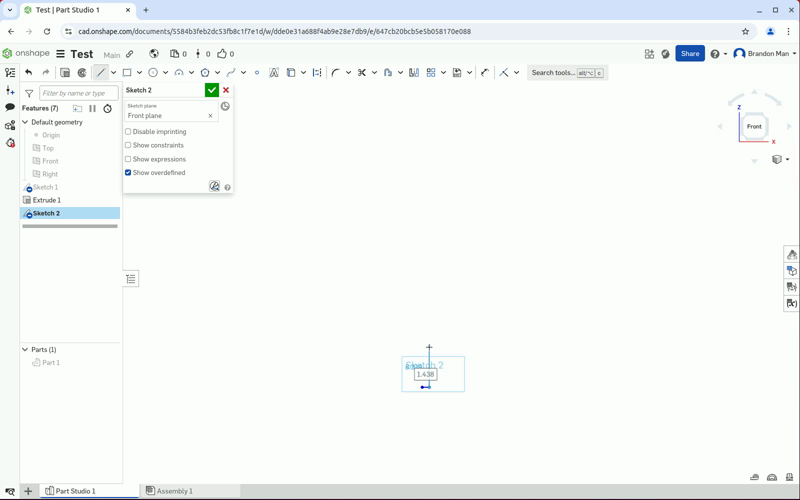
key_down(shift)
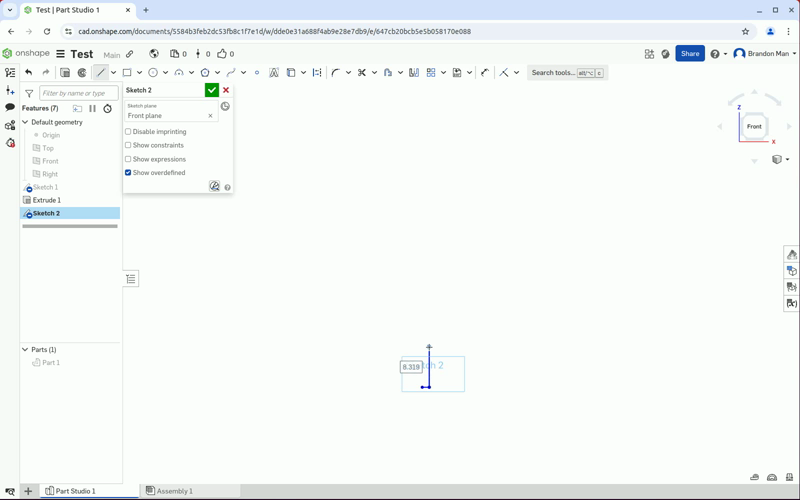
mouse_move(459, 346)
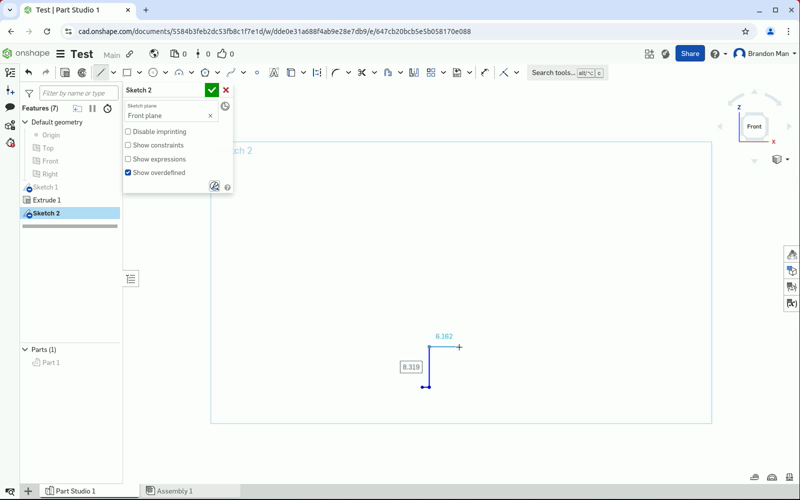
mouse_move(422, 346)
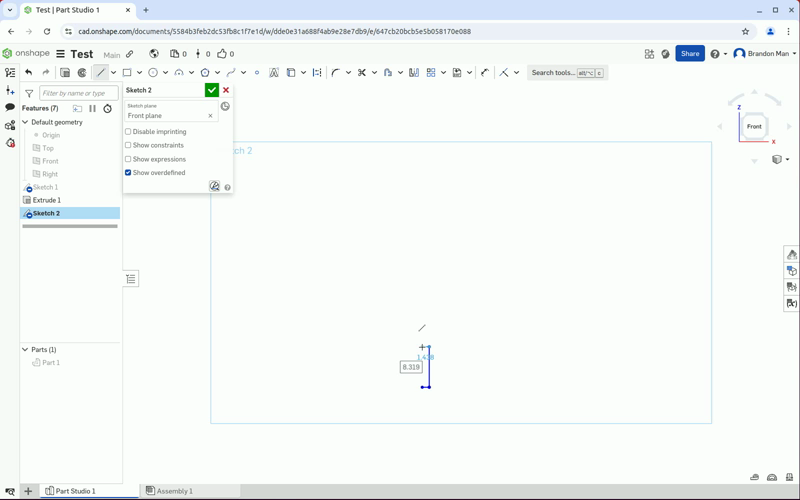
scroll(6)
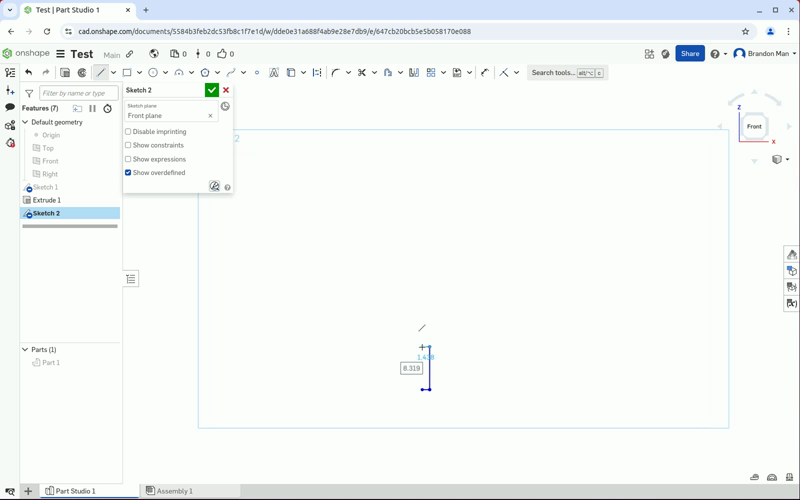
scroll(6)
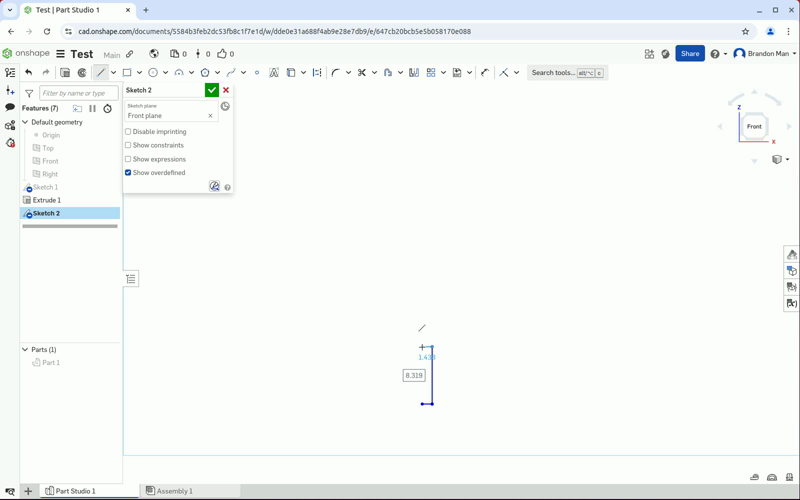
scroll(6)
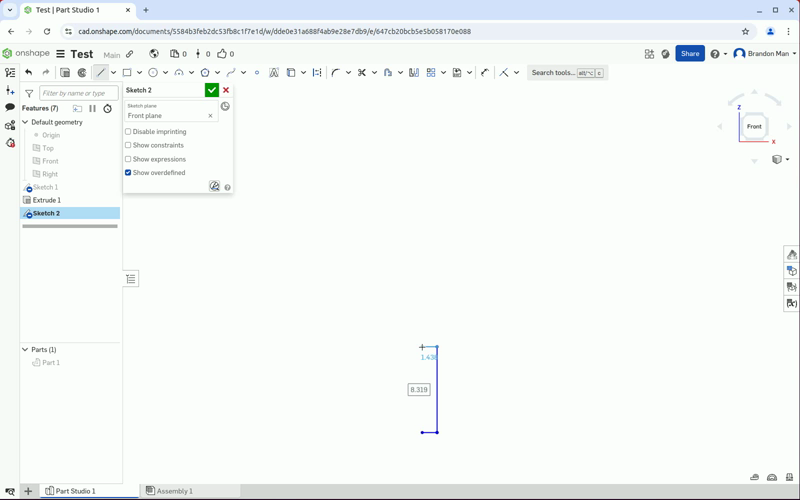
scroll(6)
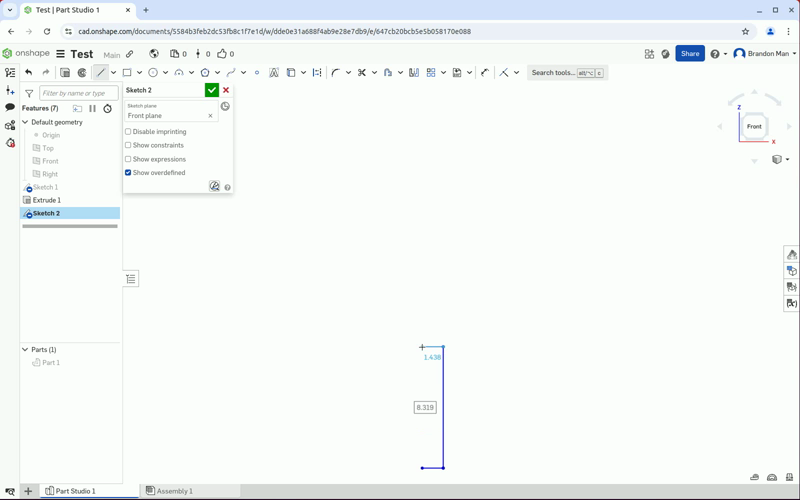
scroll(6)
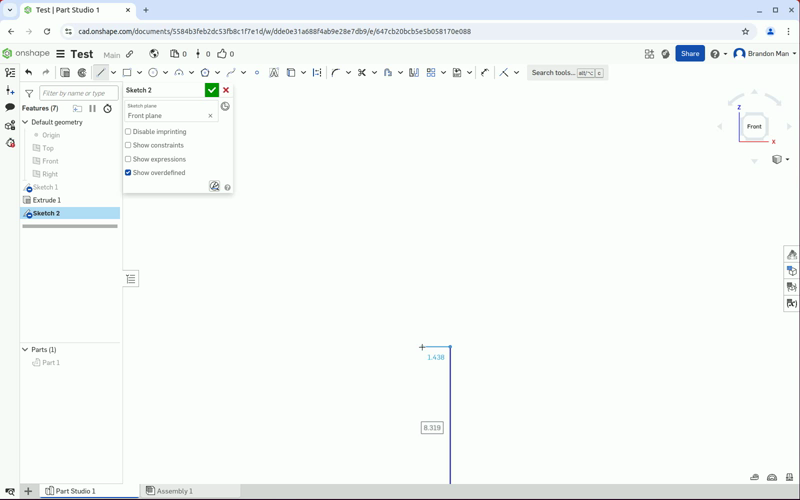
scroll(6)
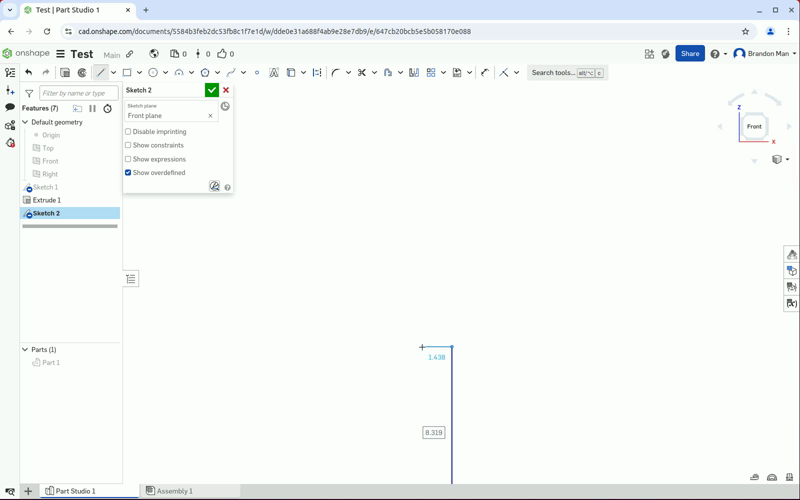
scroll(6)
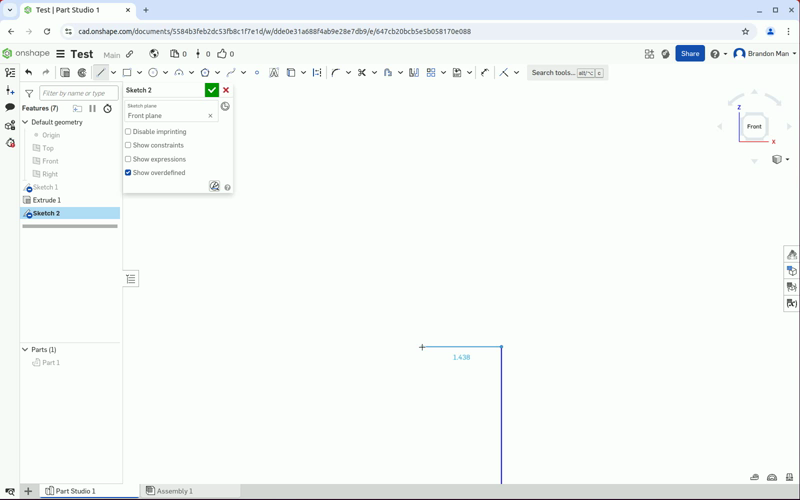
click(422, 346)
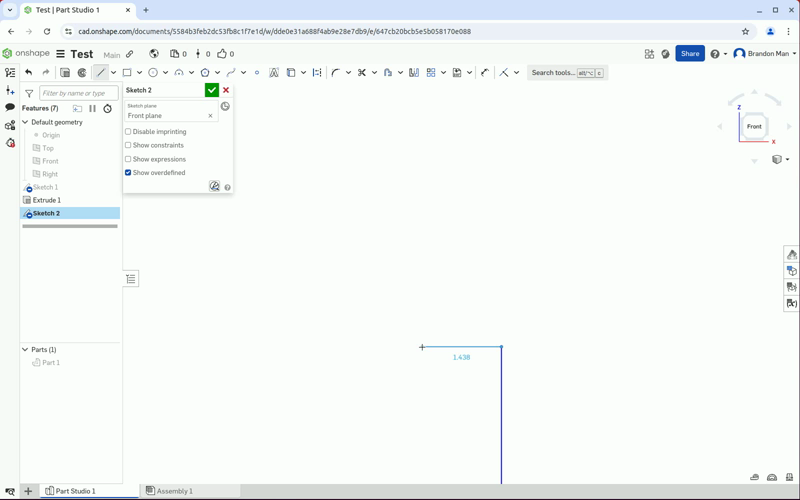
scroll(-6)
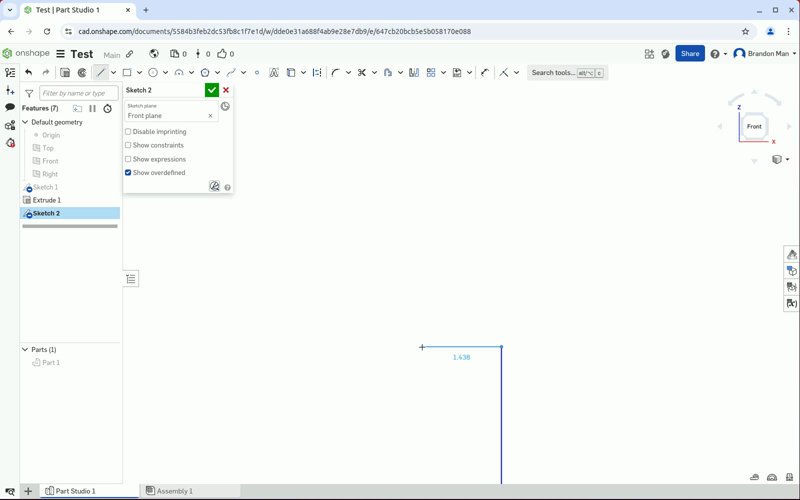
scroll(-6)
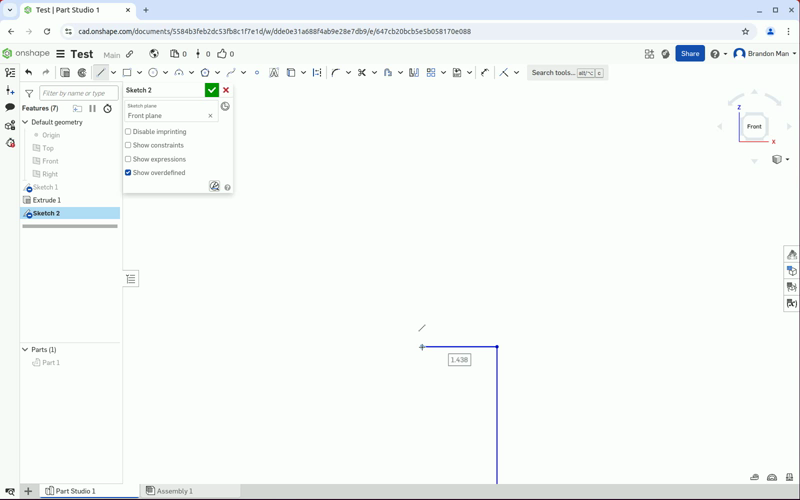
scroll(-6)
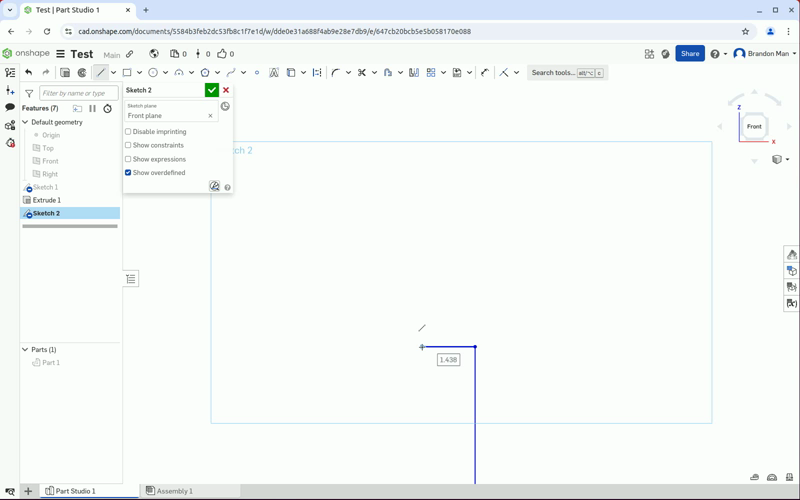
scroll(-6)
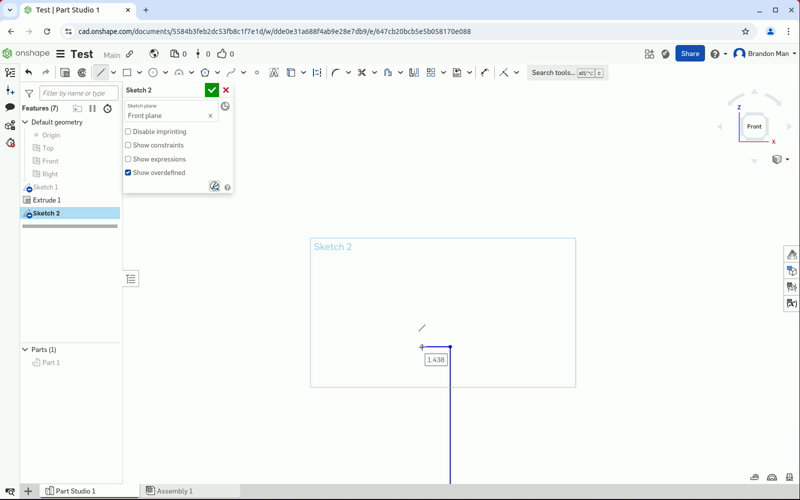
scroll(-6)
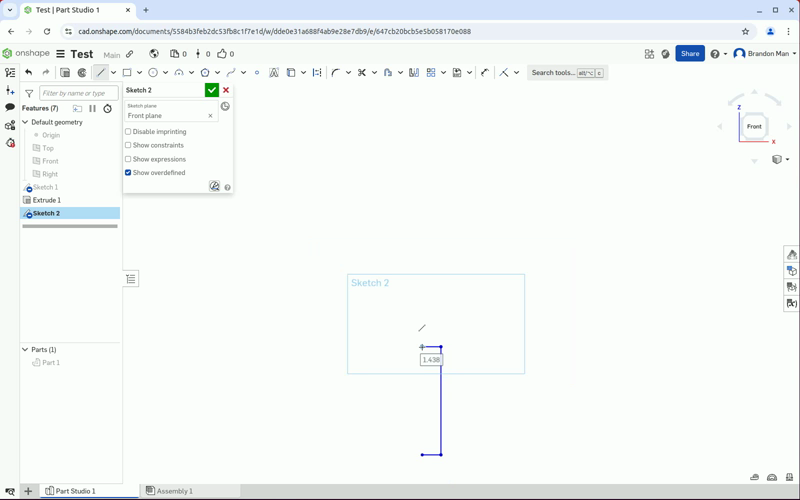
scroll(-6)
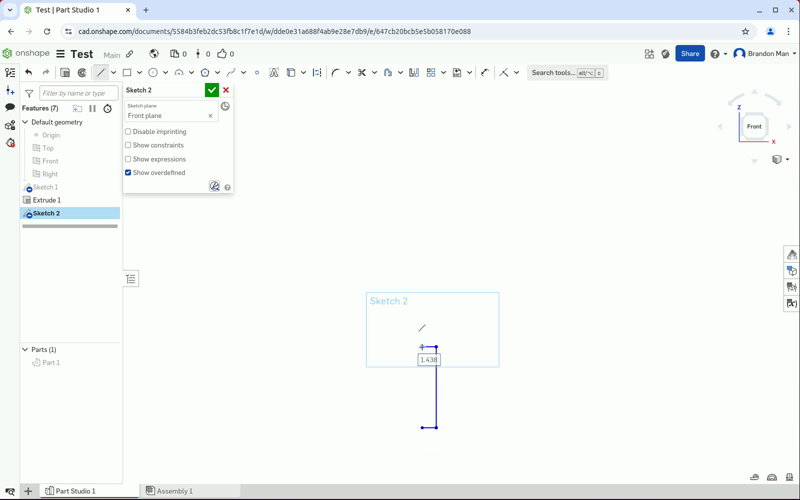
scroll(-6)
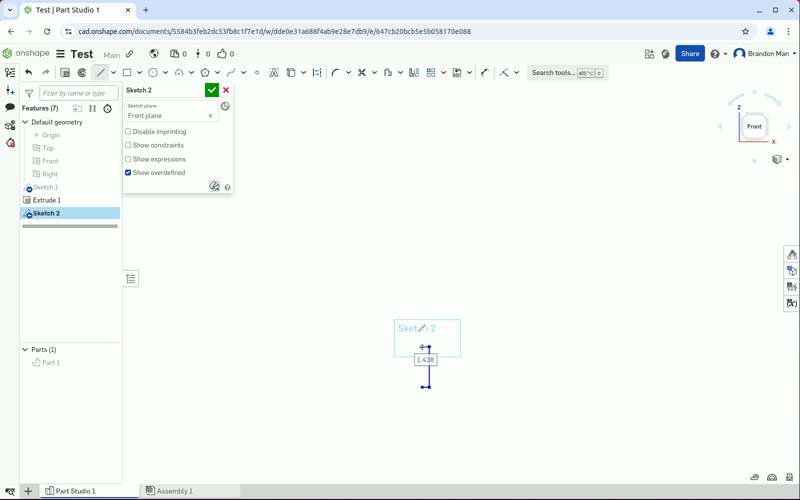
key_up(shift)
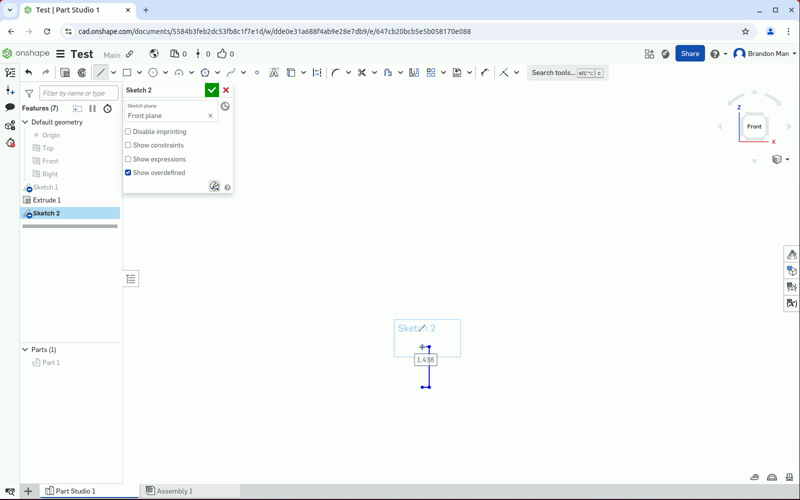
mouse_move(452, 346)
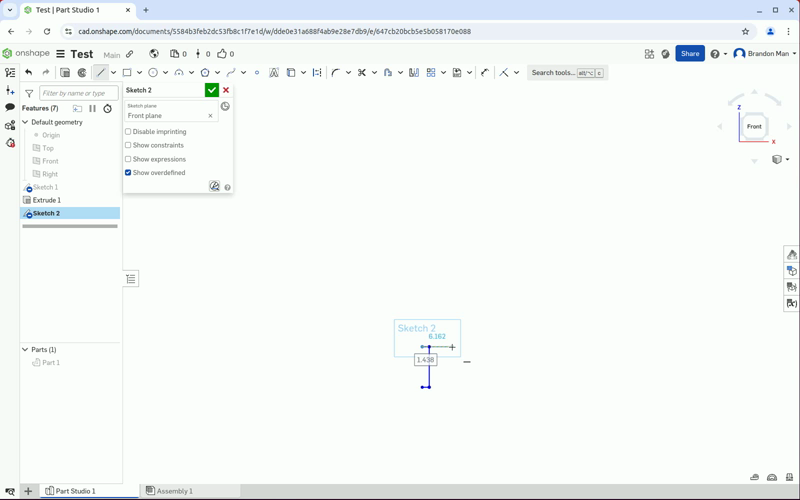
key_down(shift)
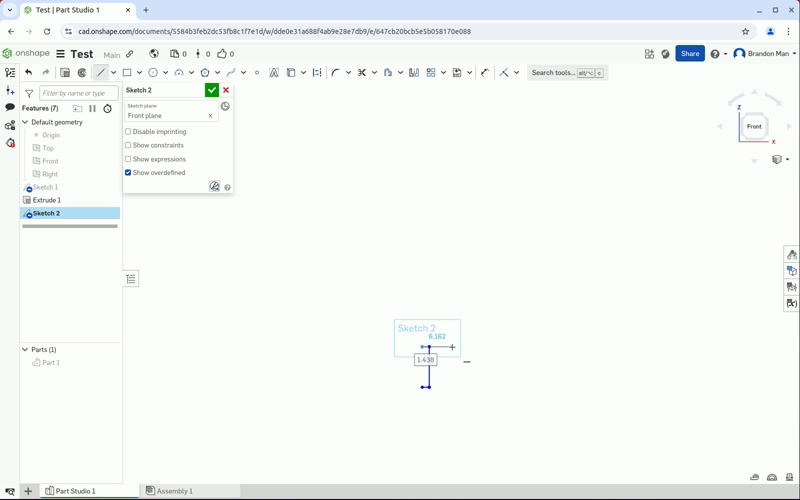
mouse_move(422, 387)
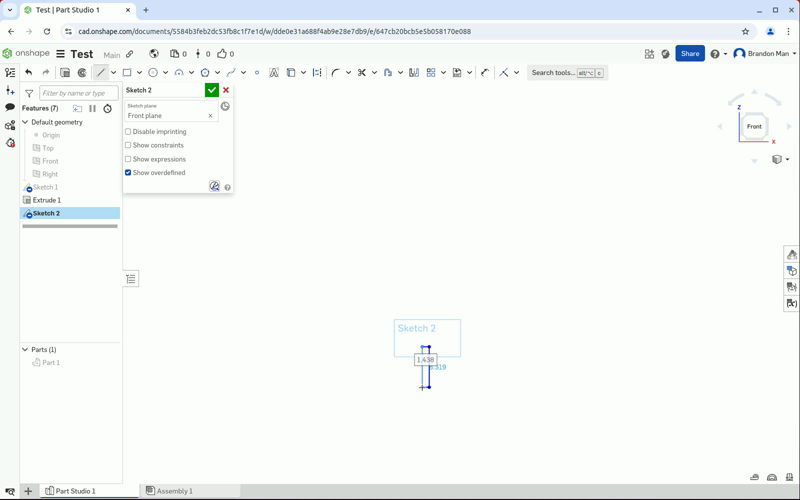
key_up(shift)
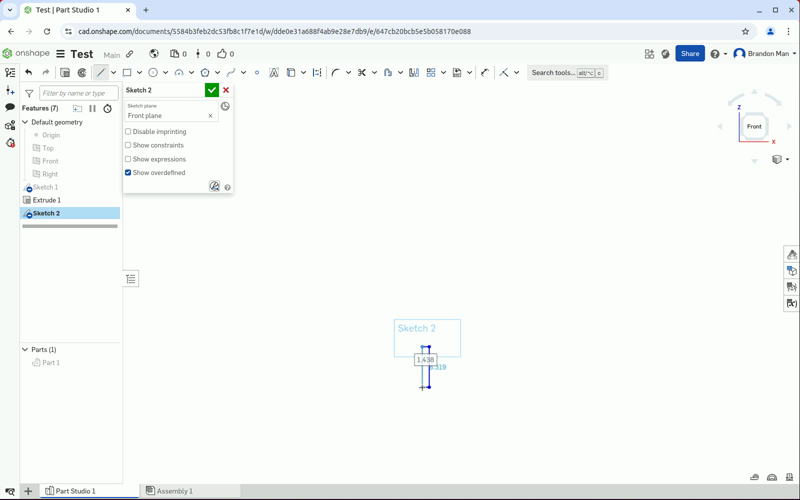
click(422, 387)
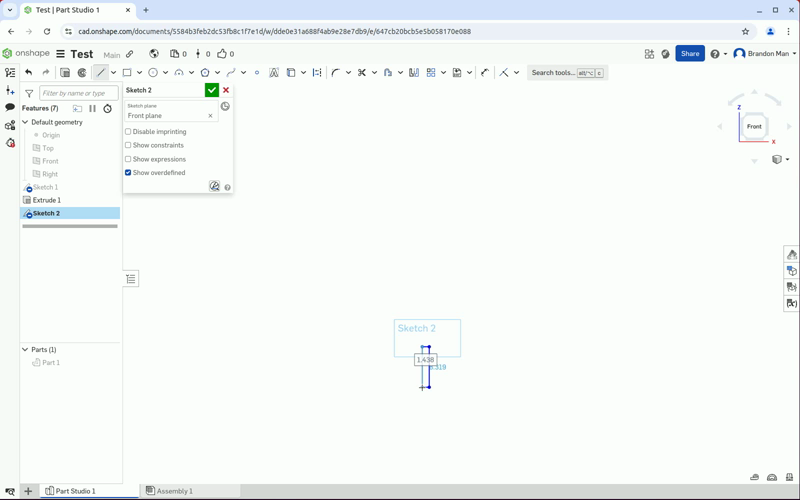
key(esc)
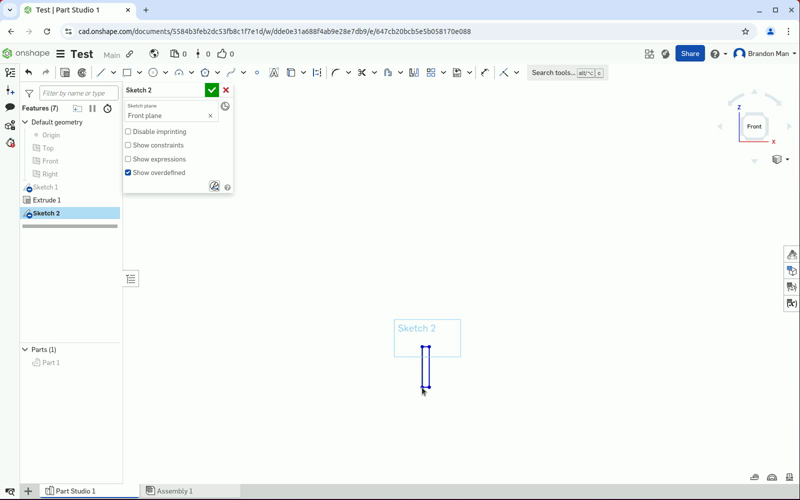
mouse_move(425, 362)
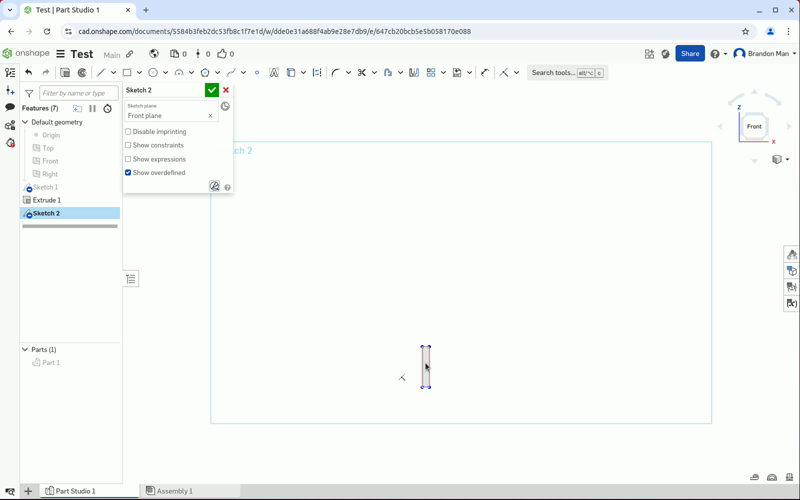
scroll(6)
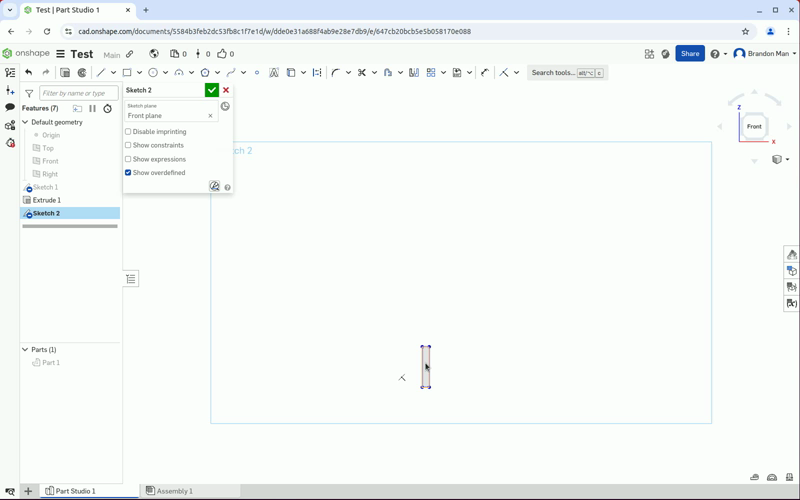
scroll(6)
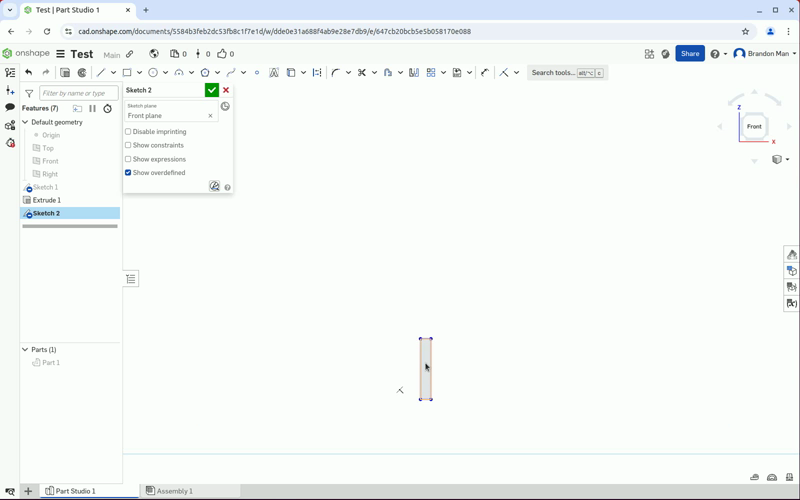
scroll(6)
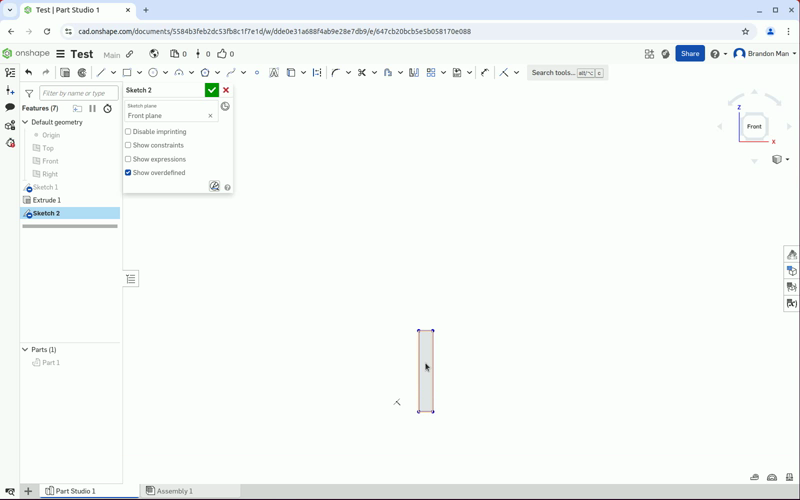
scroll(6)
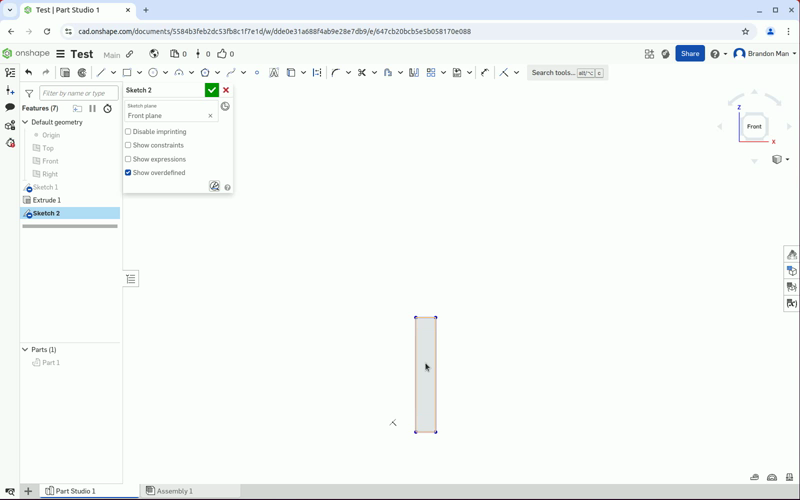
scroll(6)
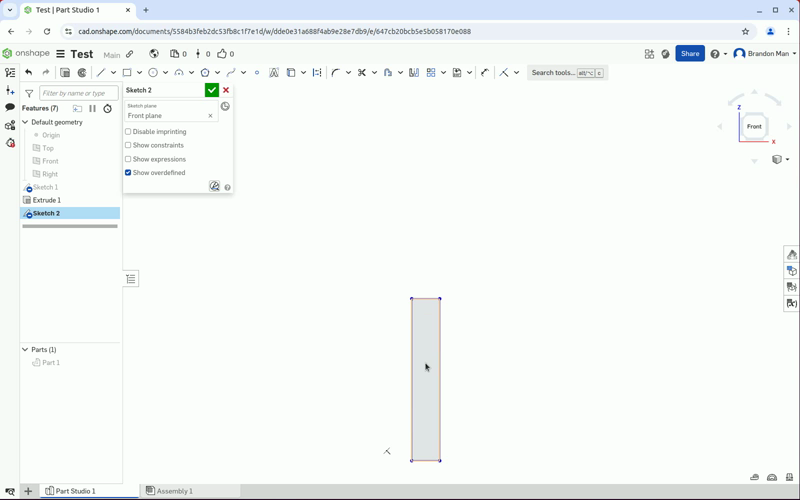
scroll(6)
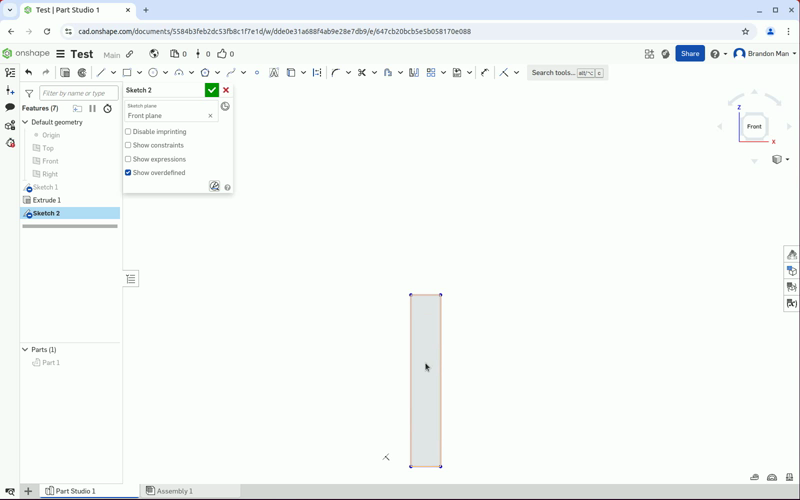
scroll(6)
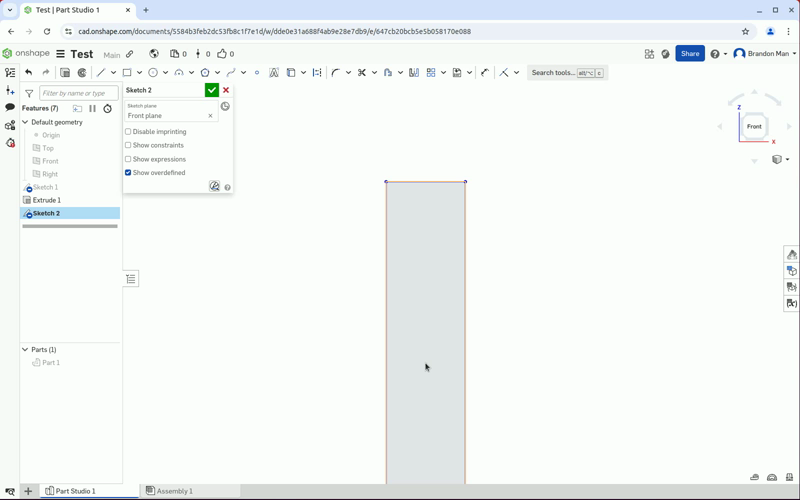
click(425, 362)
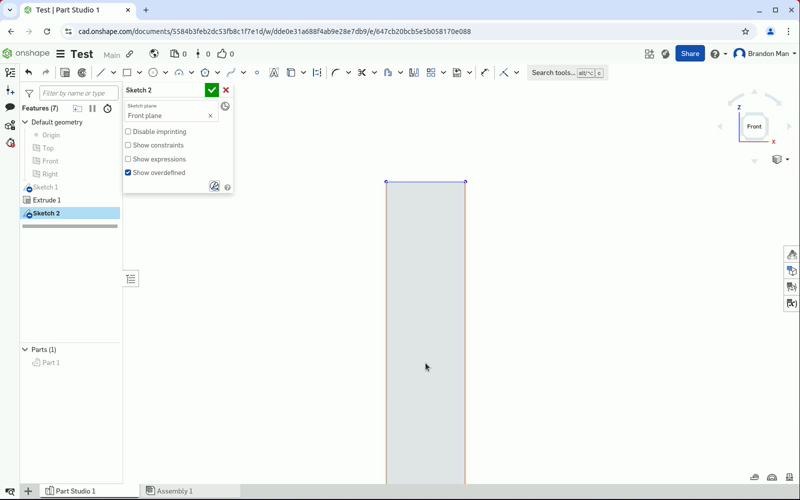
scroll(-6)
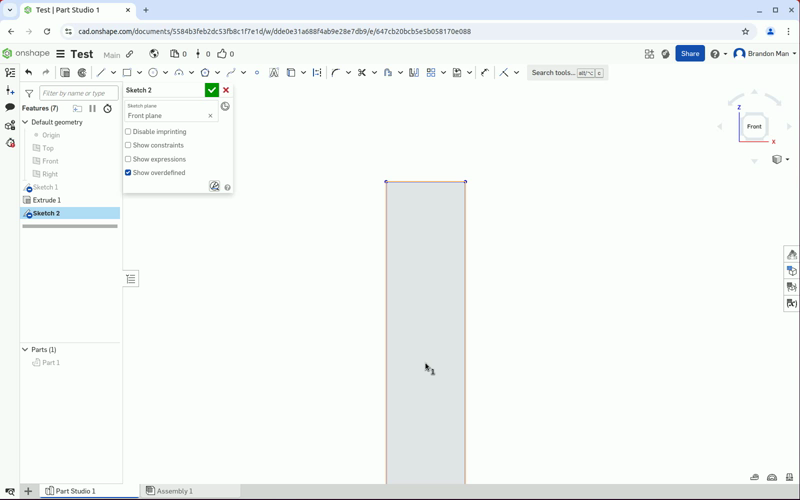
scroll(-6)
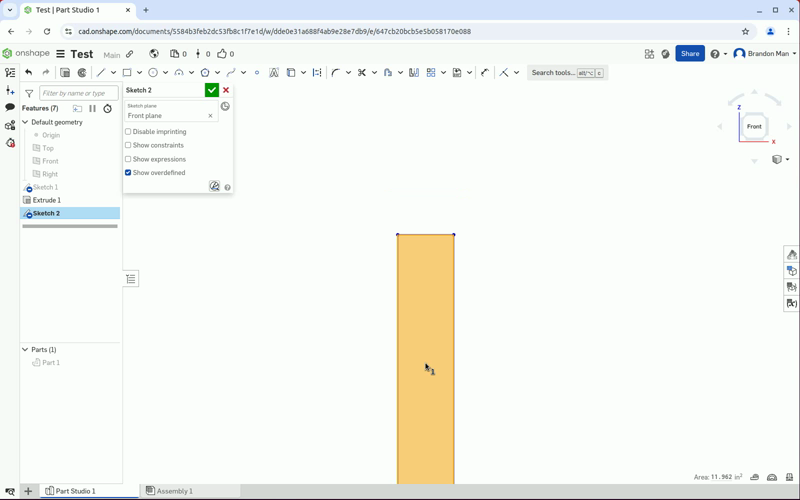
scroll(-6)
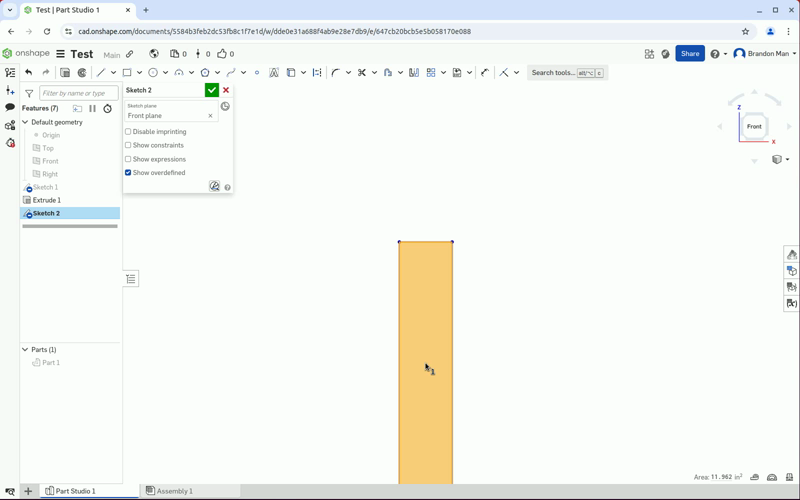
scroll(-6)
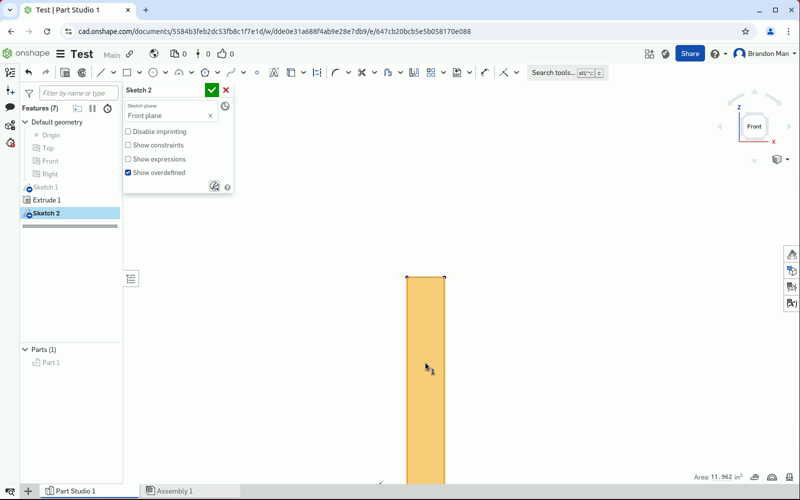
scroll(-6)
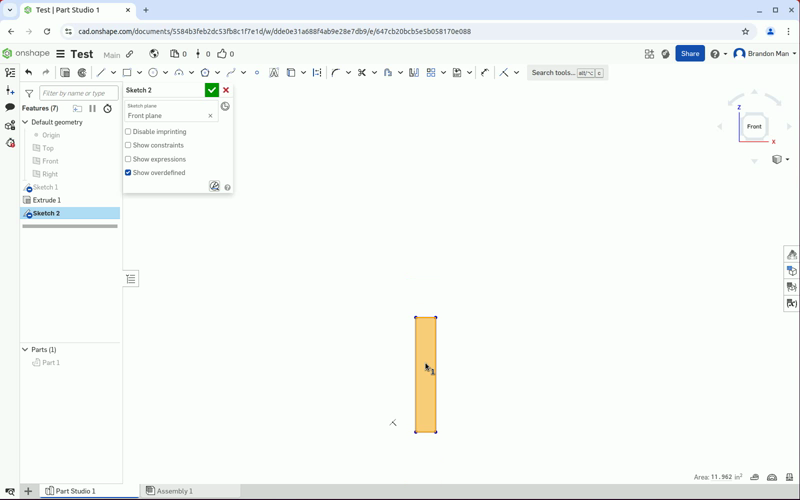
scroll(-6)
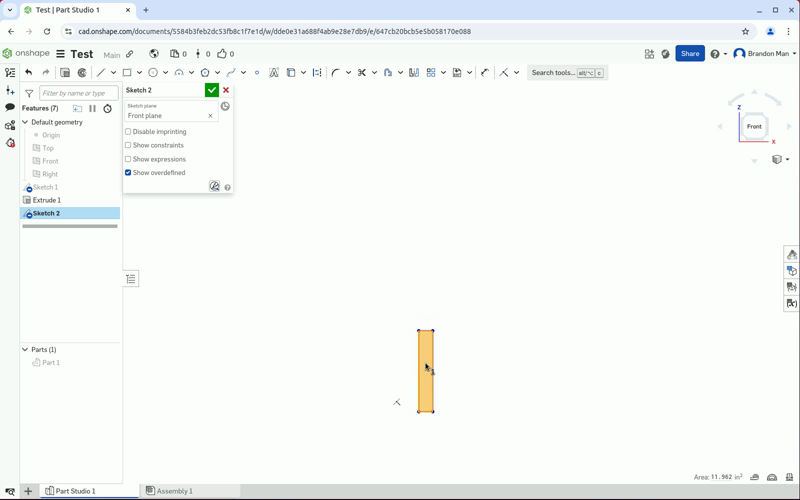
scroll(-6)
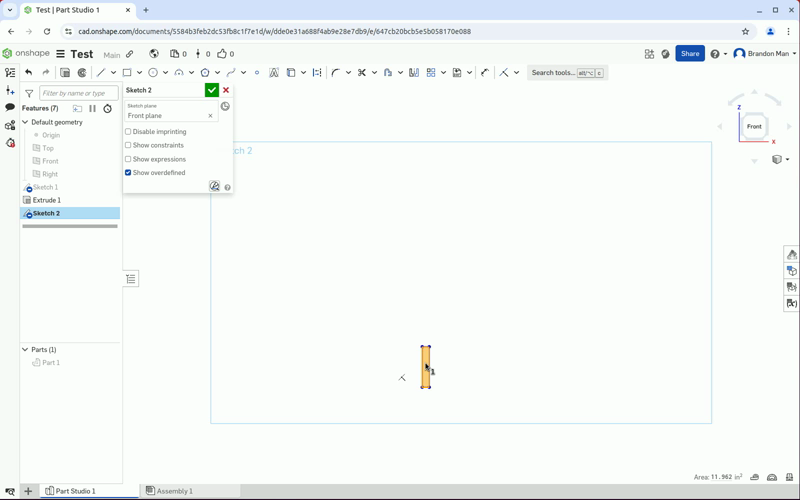
mouse_move(73, 352)
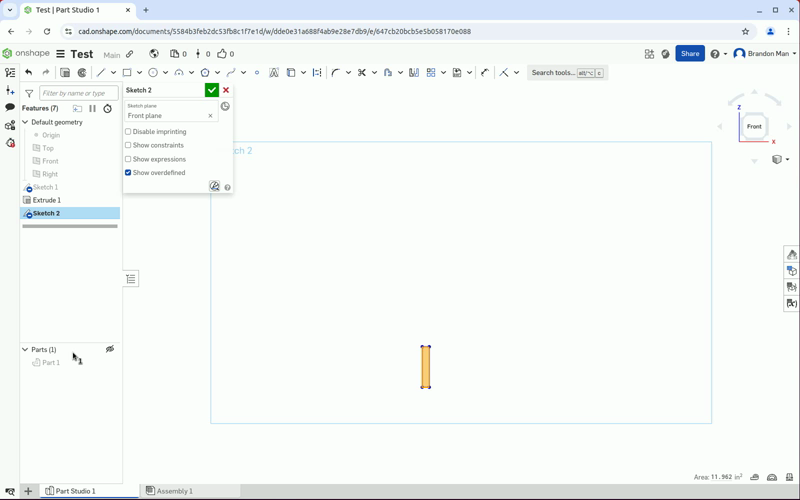
key(shift+y)
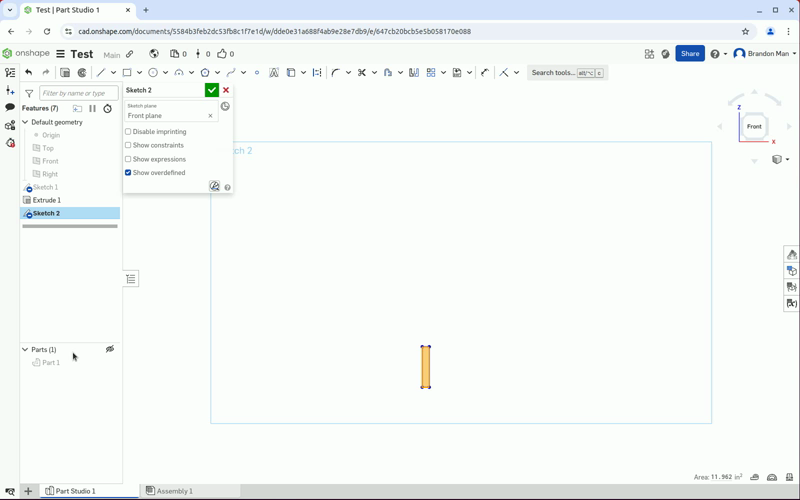
key(shift+e)
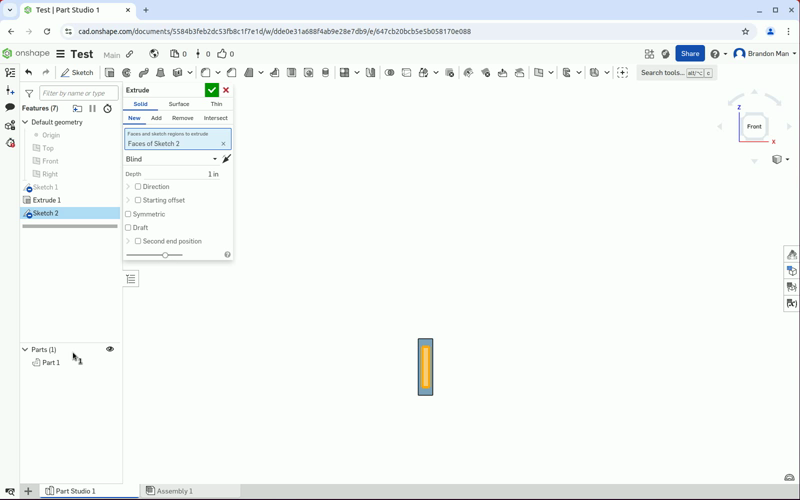
mouse_move(143, 106)
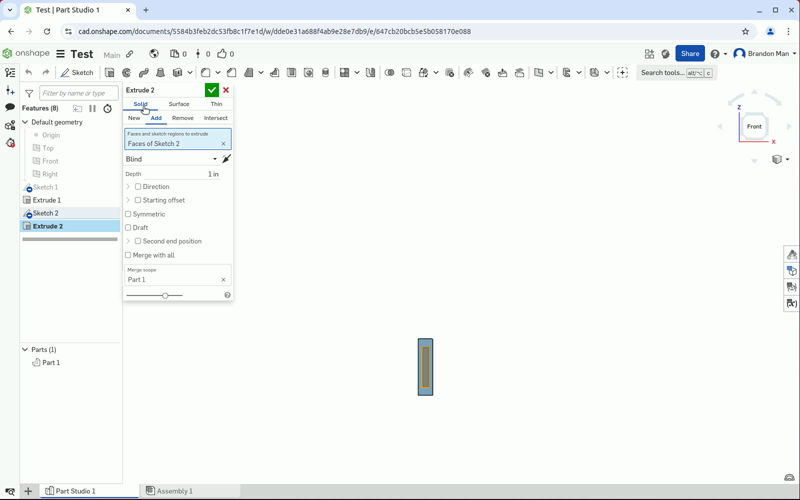
click(143, 106)
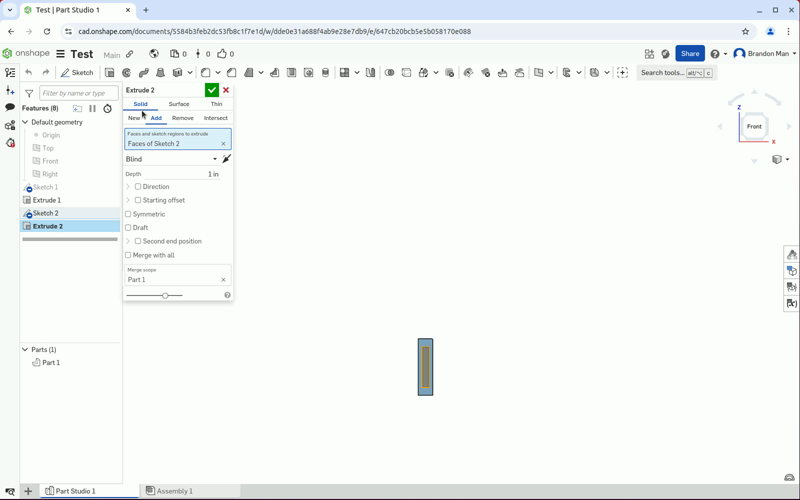
mouse_move(137, 120)
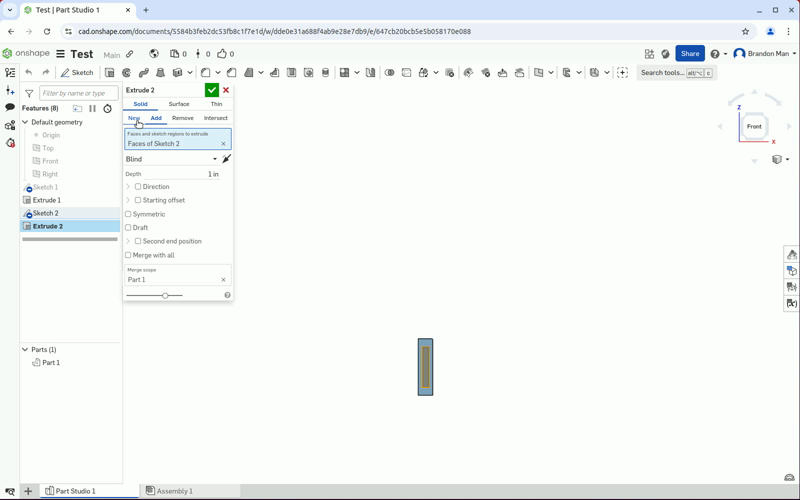
click(137, 120)
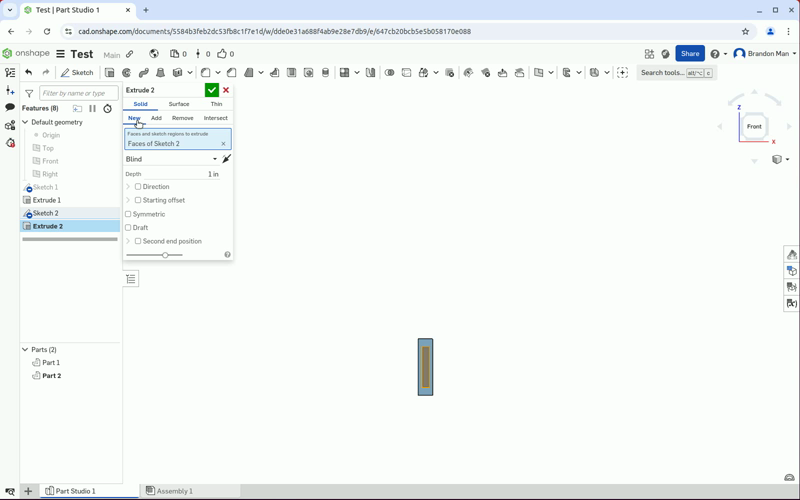
key(tab, 4)
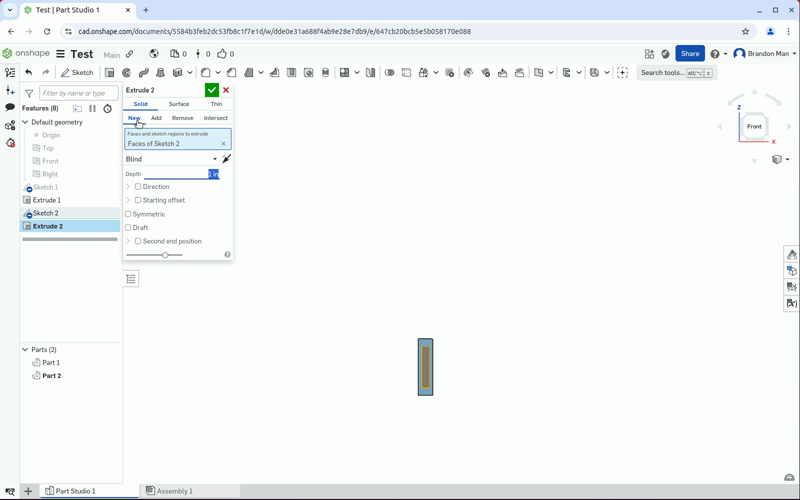
text(4.814)
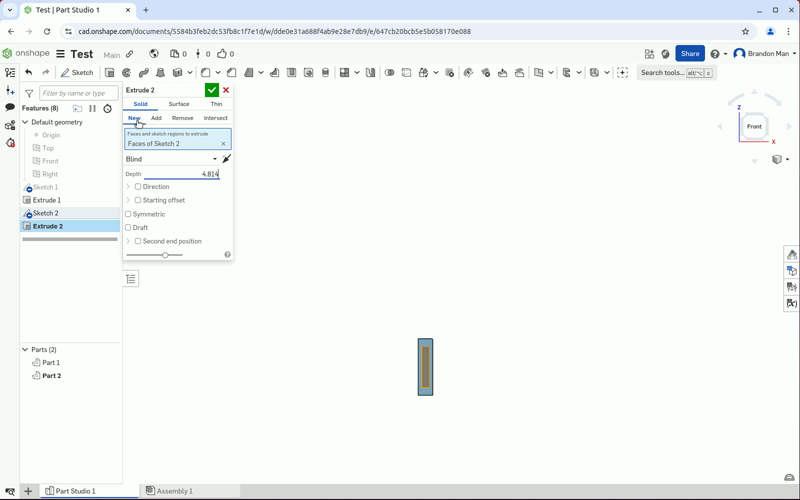
key(enter)
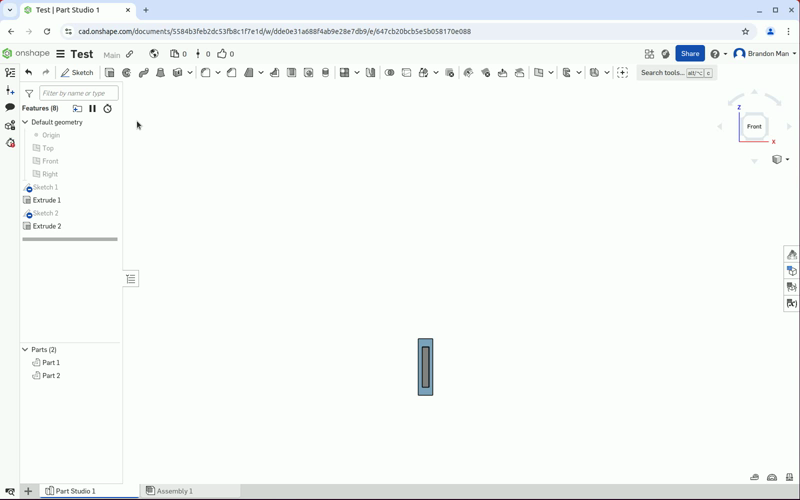
key(shift+h)
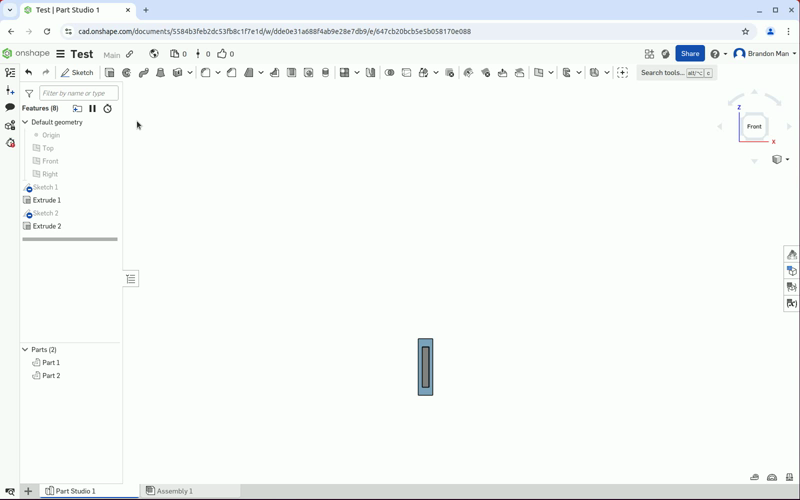
key(shift+h)
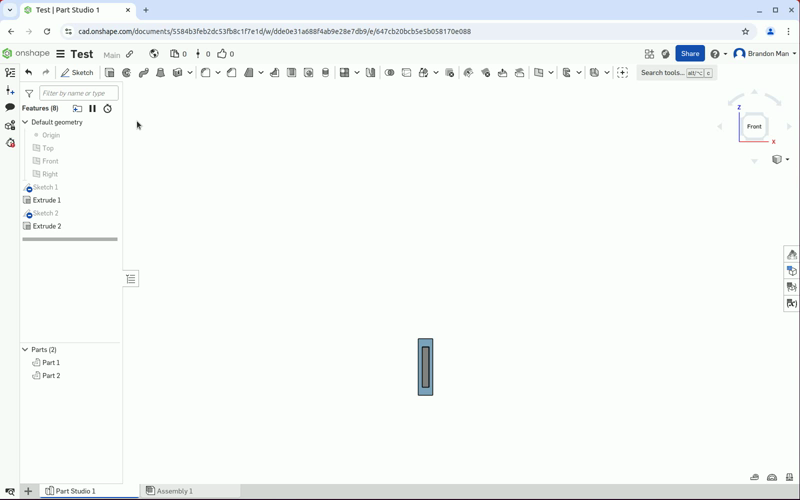
mouse_move(73, 189)
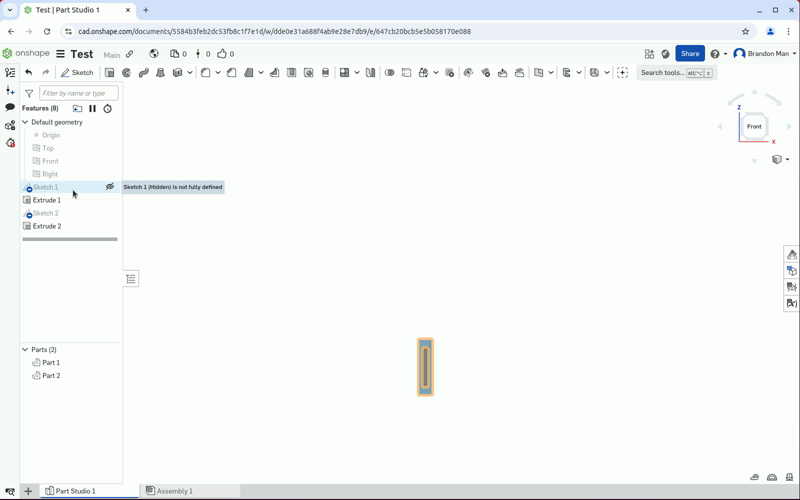
click(73, 189)
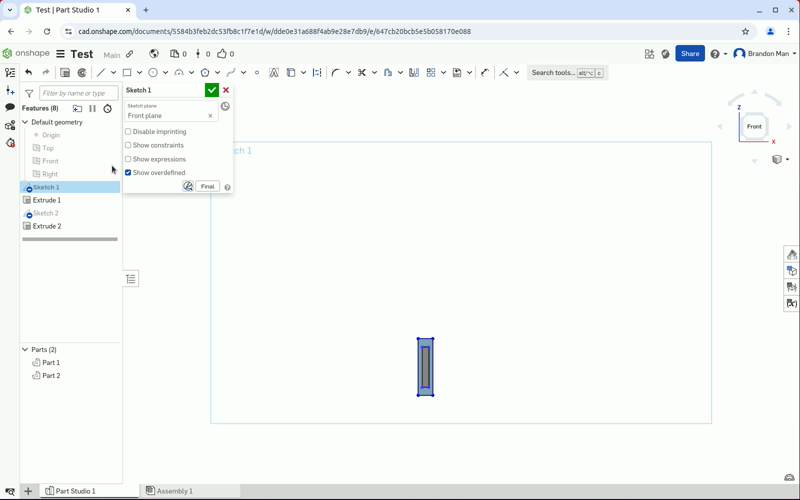
mouse_move(229, 92)
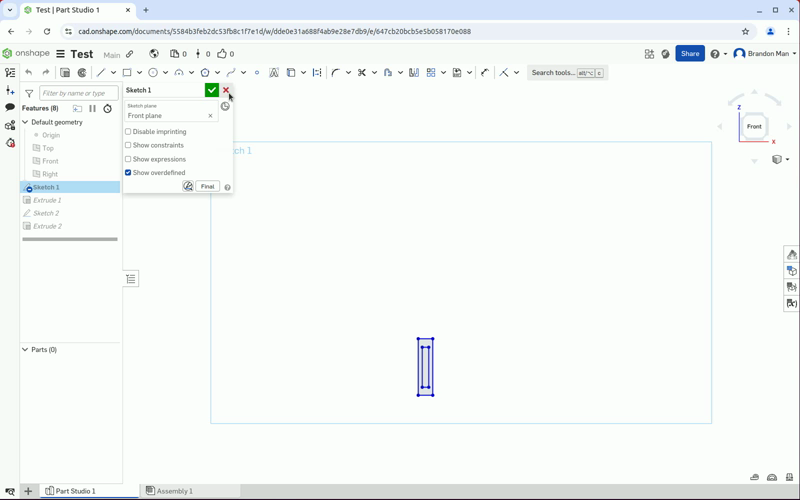
click(229, 92)
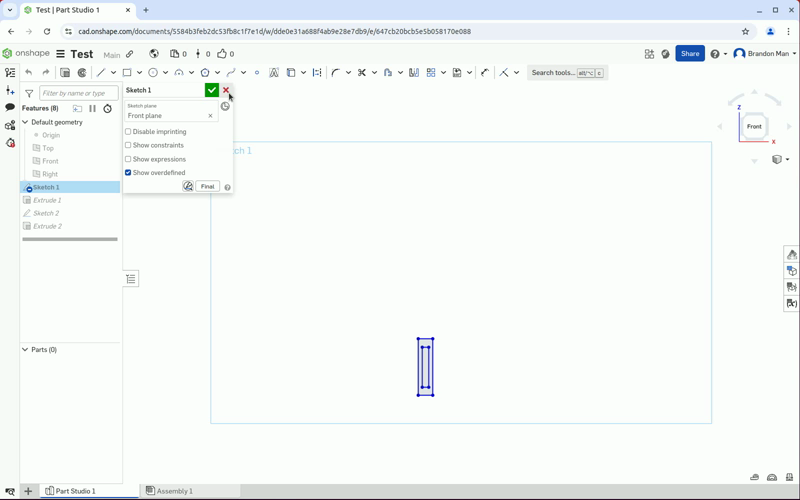
key(shift+s)
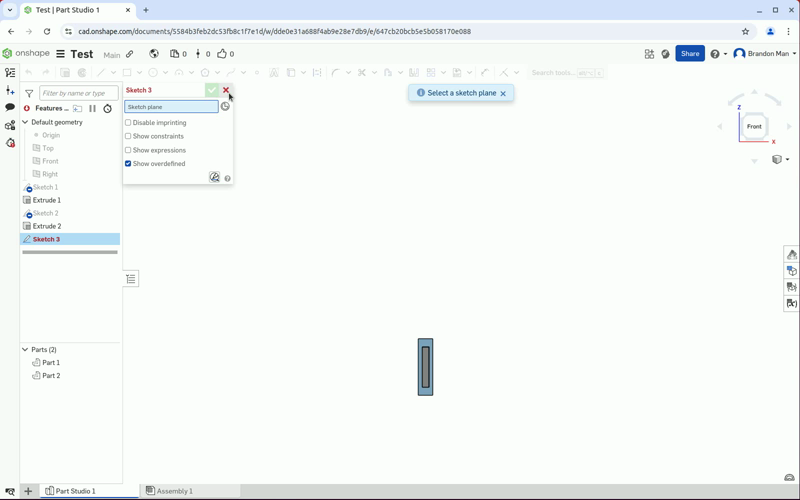
mouse_move(73, 163)
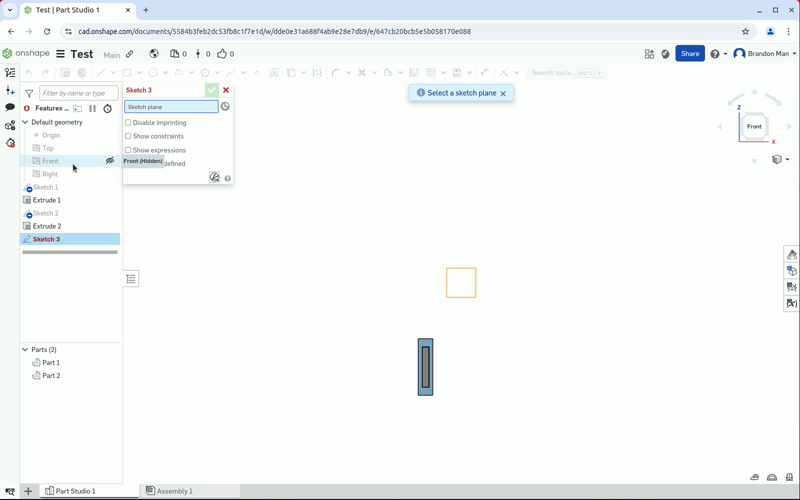
click(73, 163)
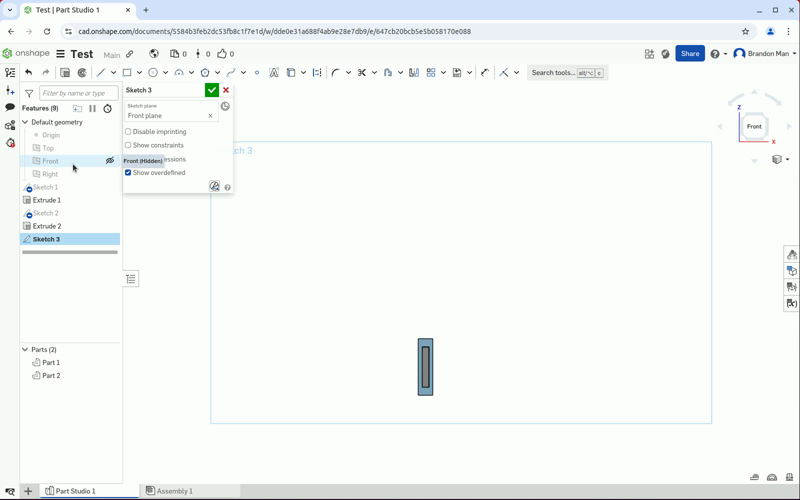
mouse_move(73, 352)
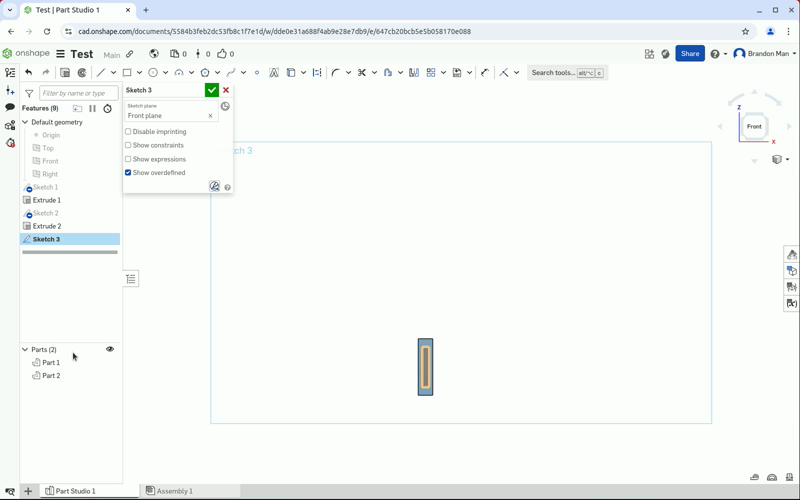
key(y)
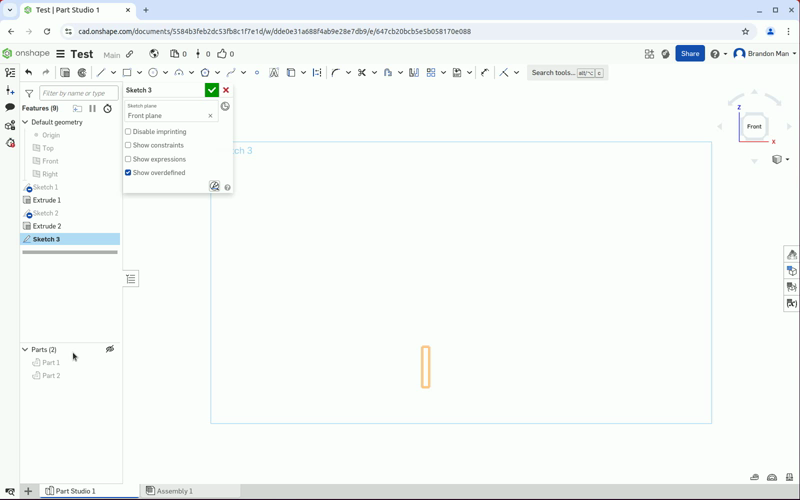
key(l)
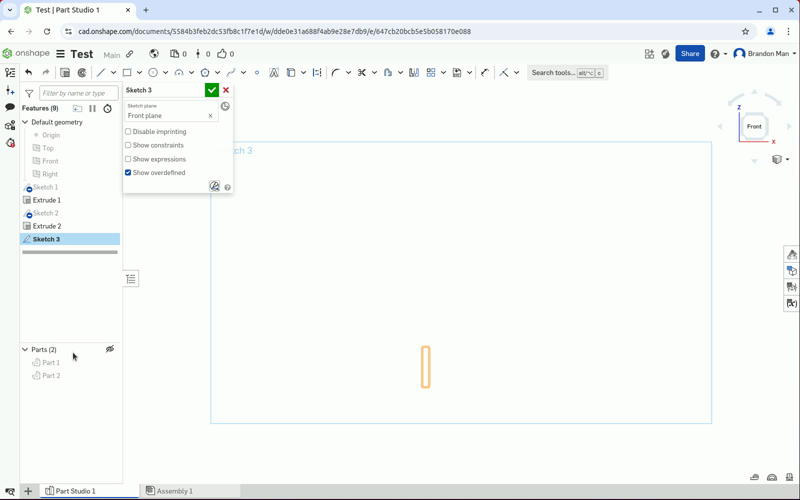
key_down(shift)
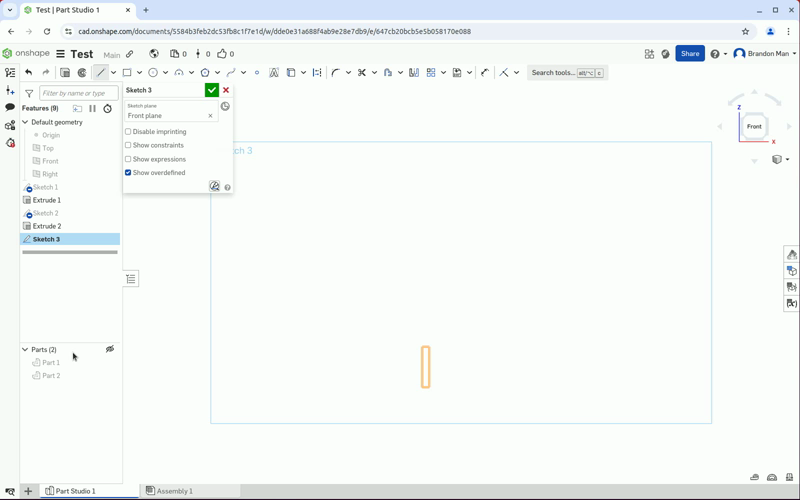
mouse_move(422, 387)
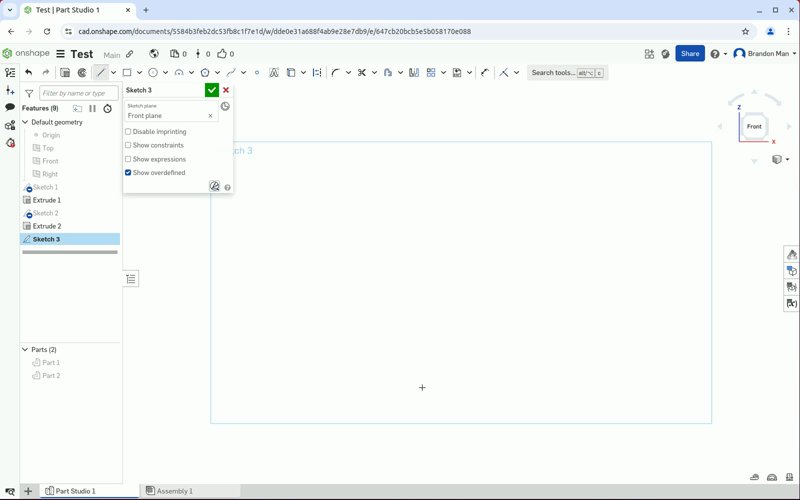
click(422, 387)
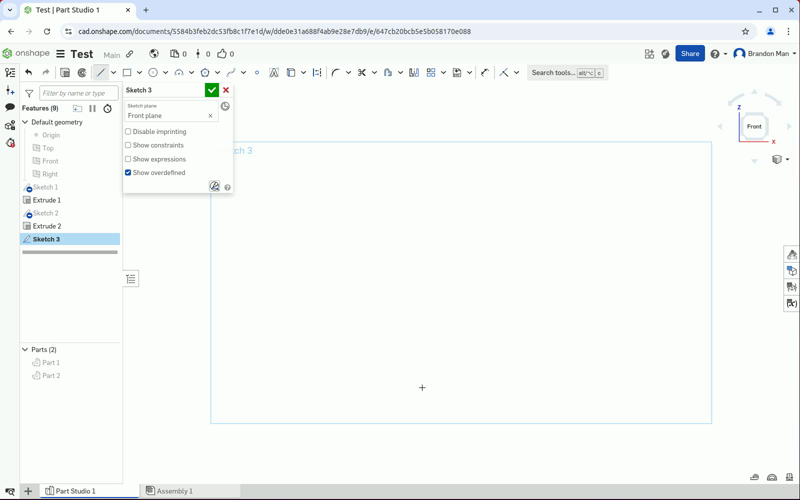
key_up(shift)
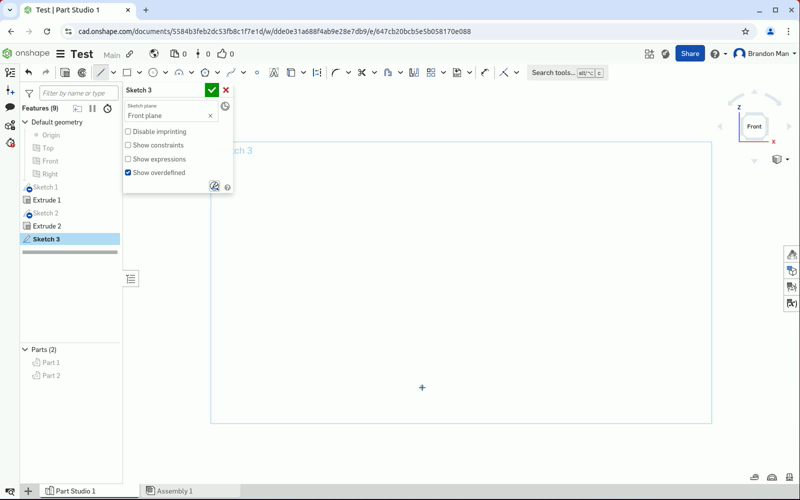
key_down(shift)
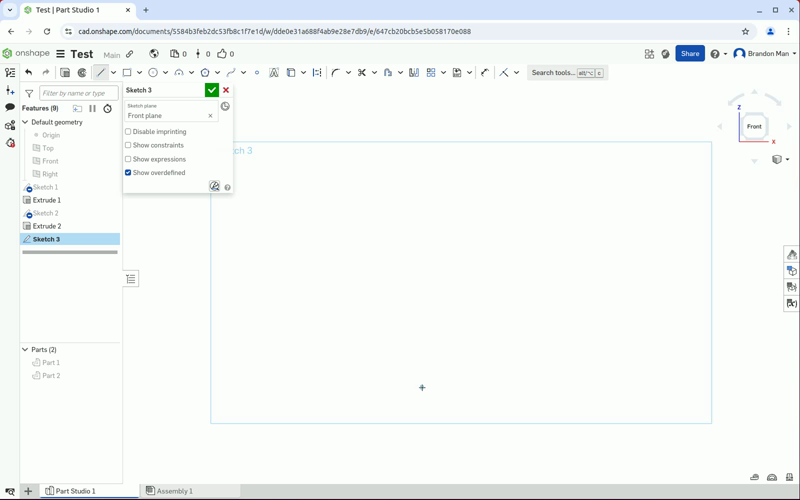
mouse_move(452, 387)
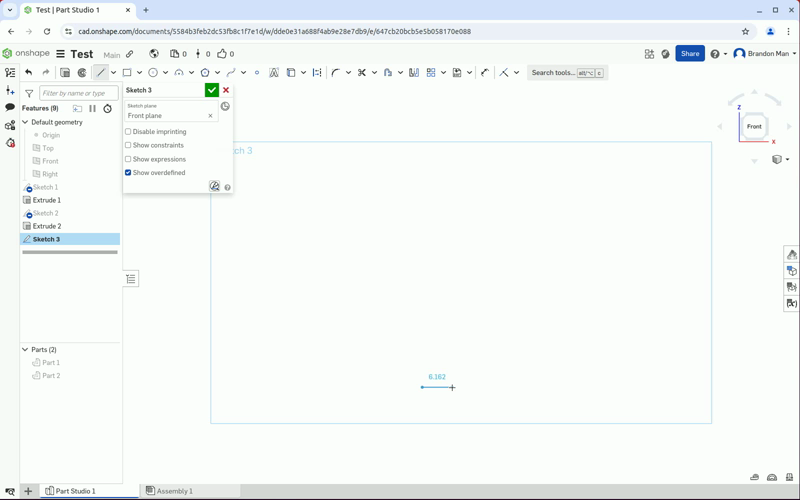
mouse_move(429, 387)
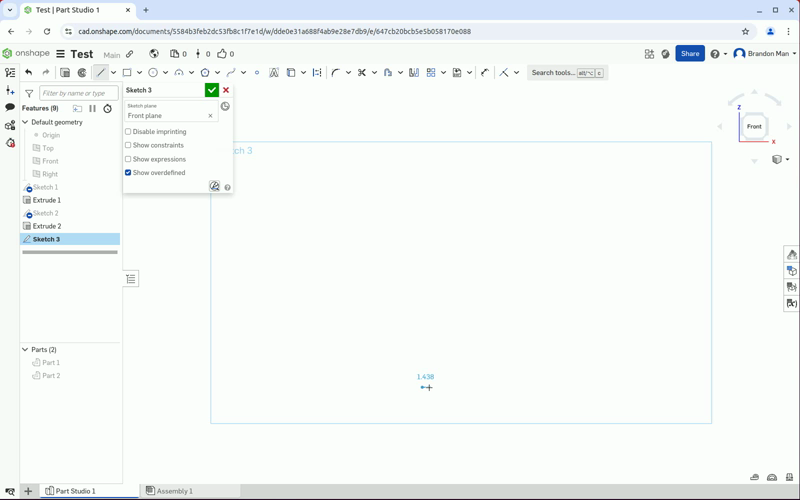
scroll(6)
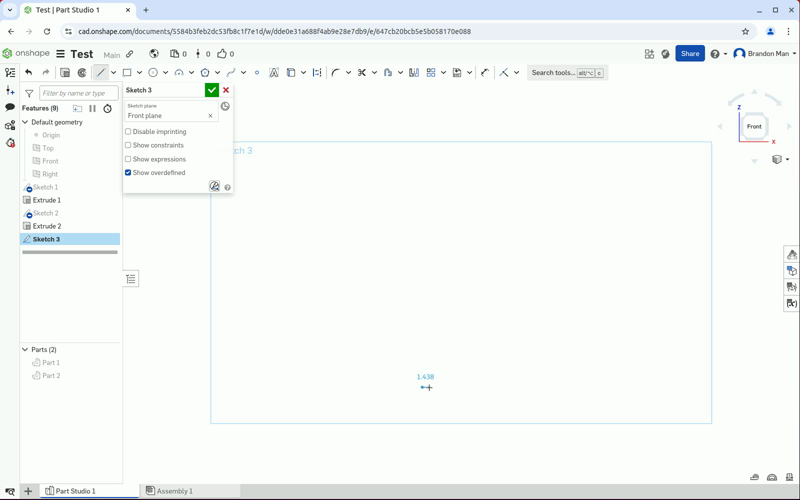
scroll(6)
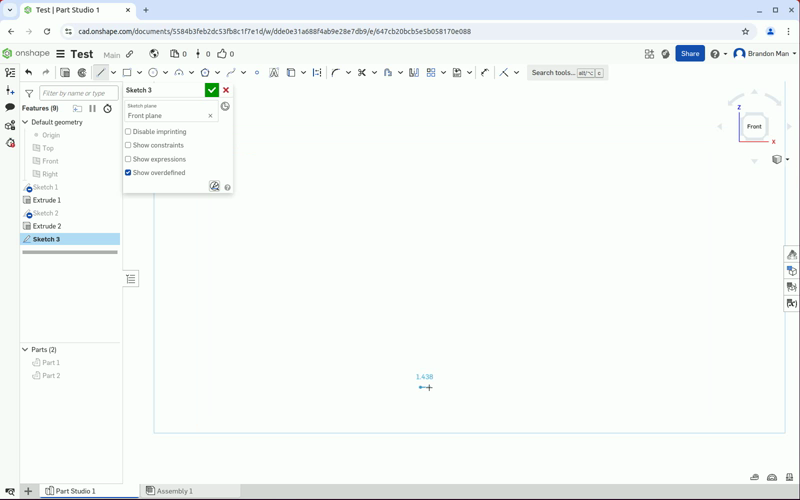
scroll(6)
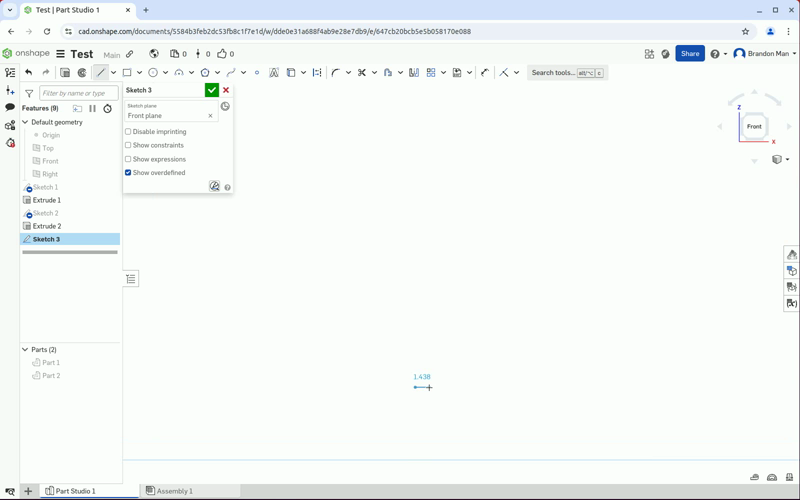
scroll(6)
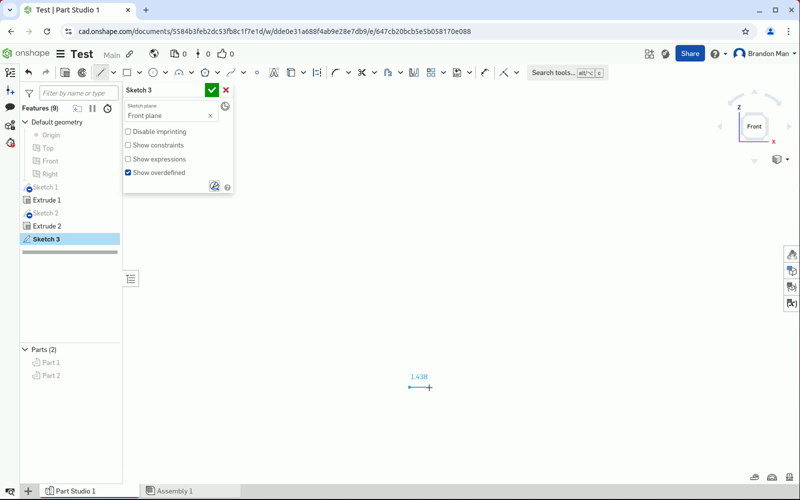
scroll(6)
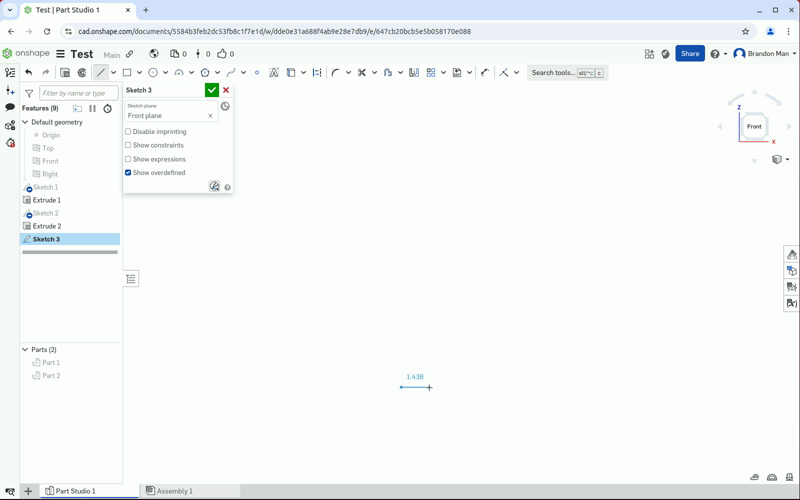
scroll(6)
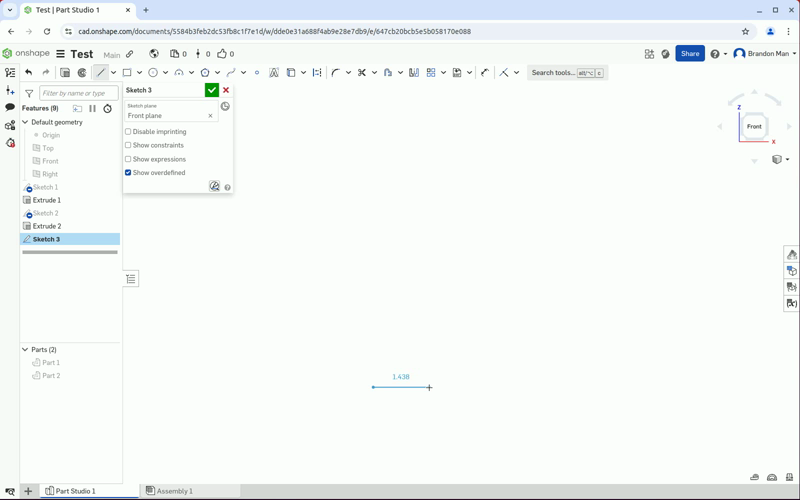
scroll(6)
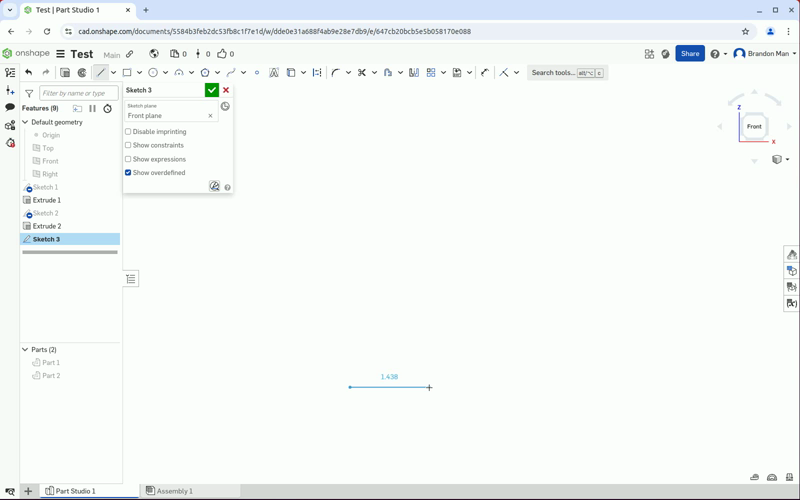
click(429, 387)
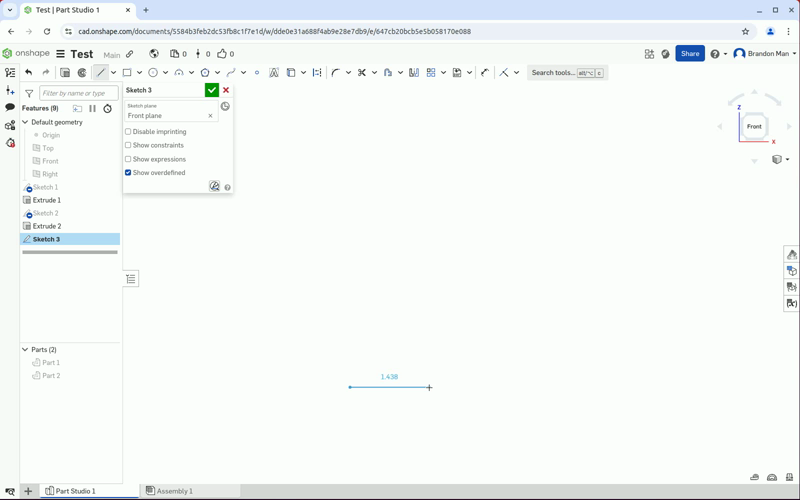
scroll(-6)
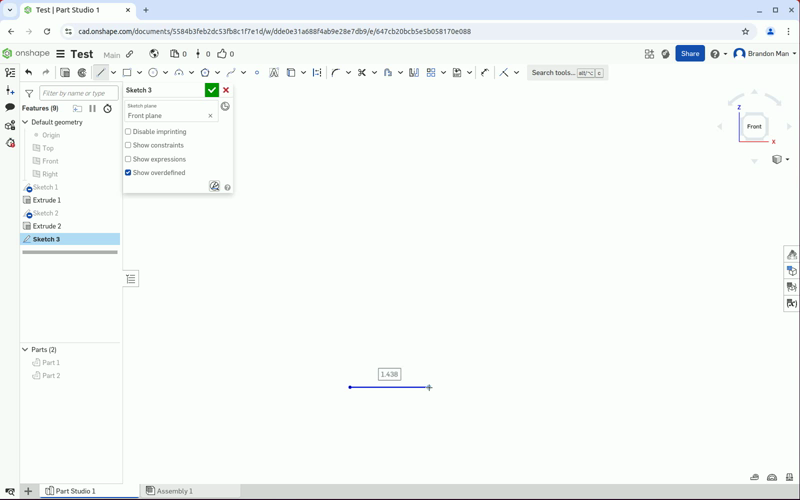
scroll(-6)
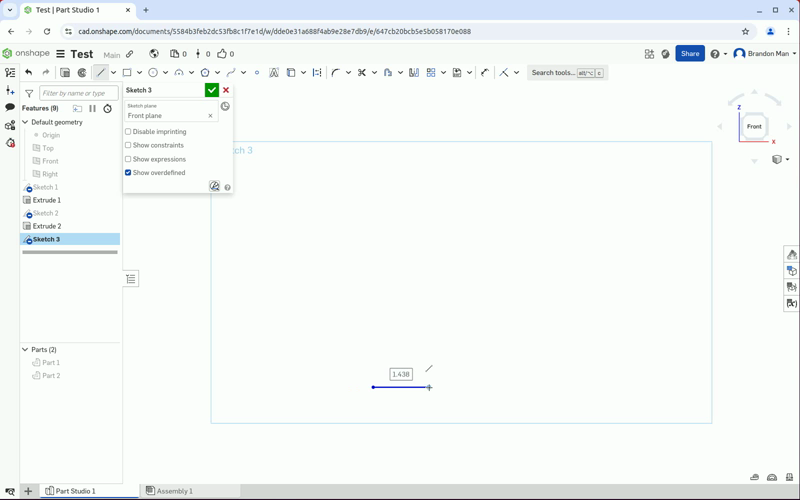
scroll(-6)
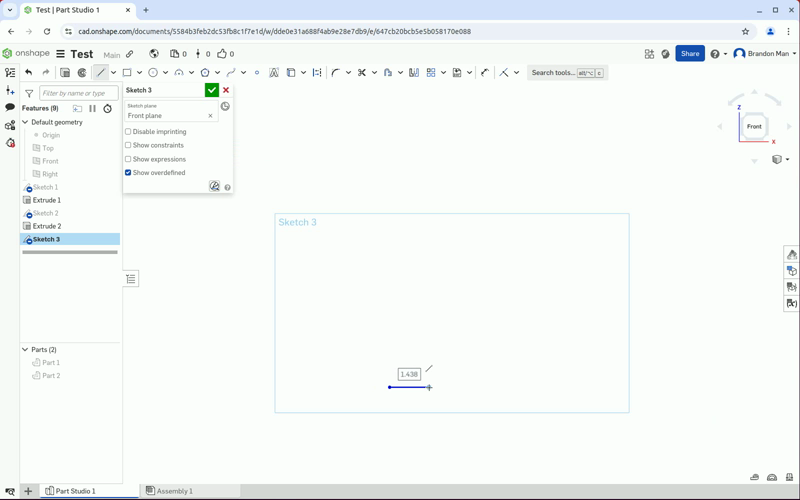
scroll(-6)
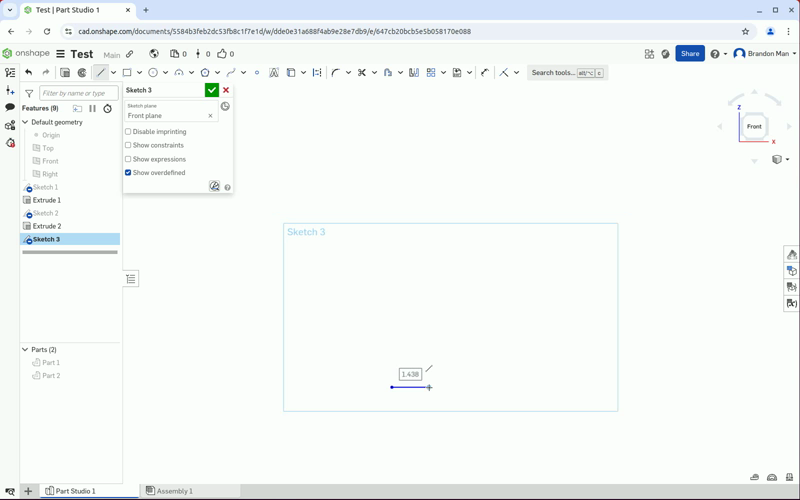
scroll(-6)
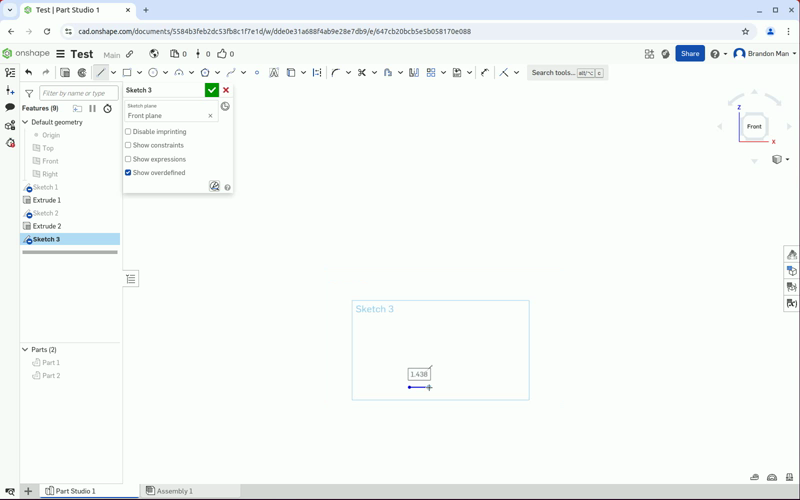
scroll(-6)
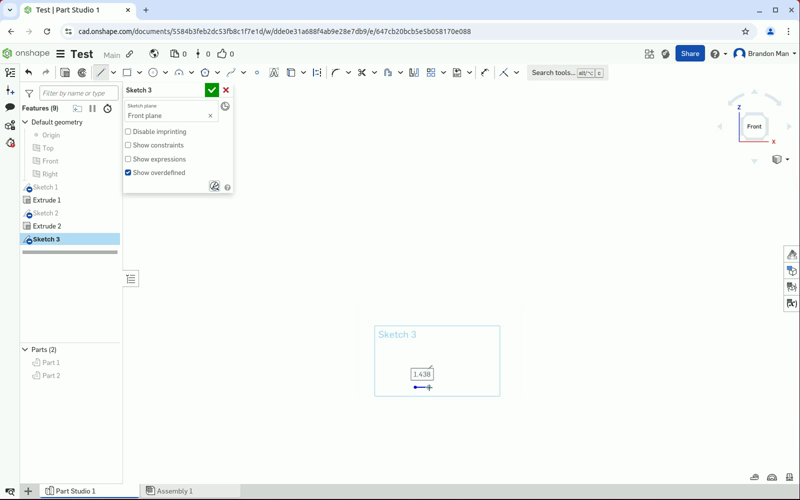
scroll(-6)
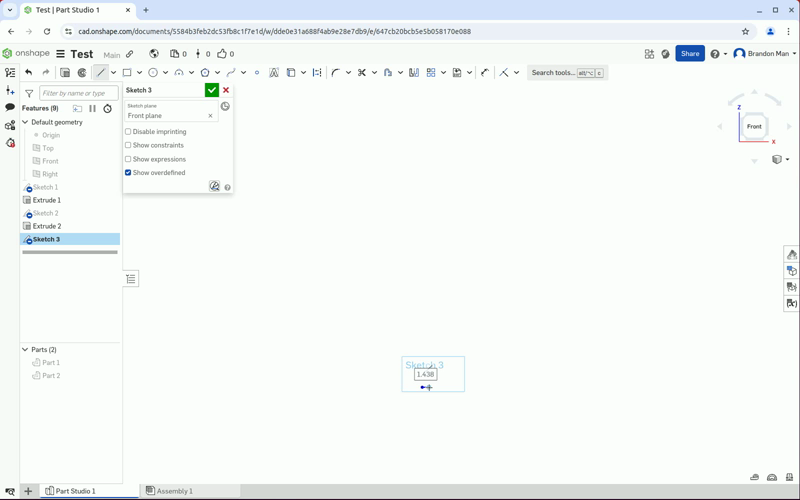
key_up(shift)
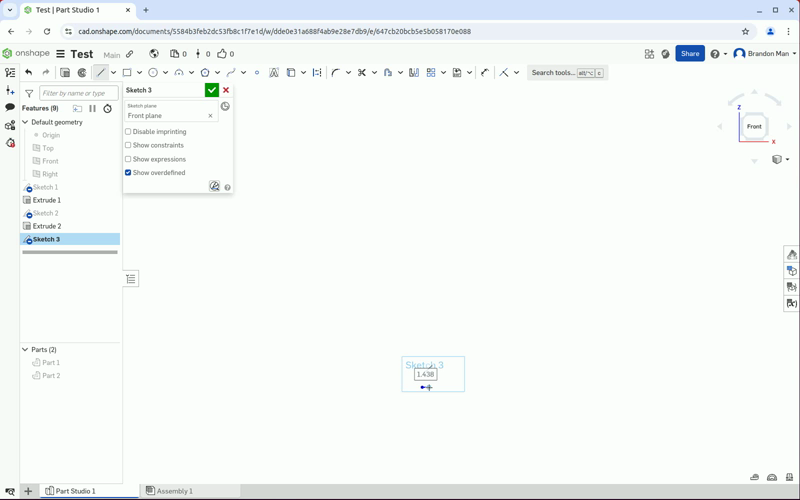
key_down(shift)
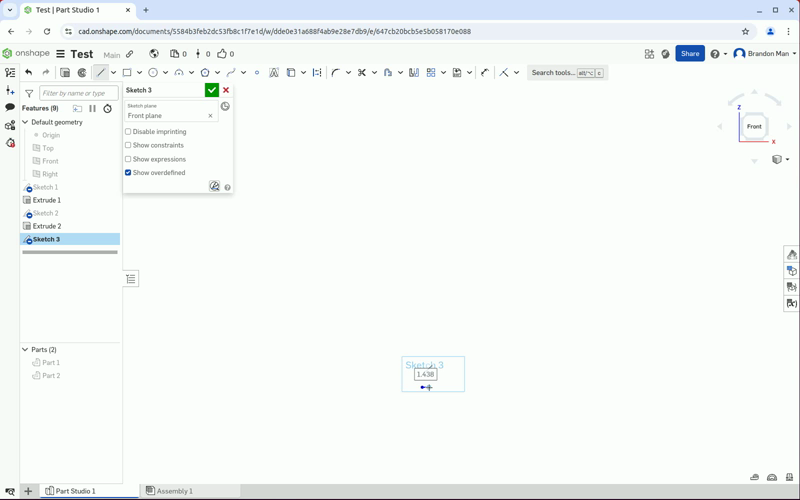
mouse_move(459, 387)
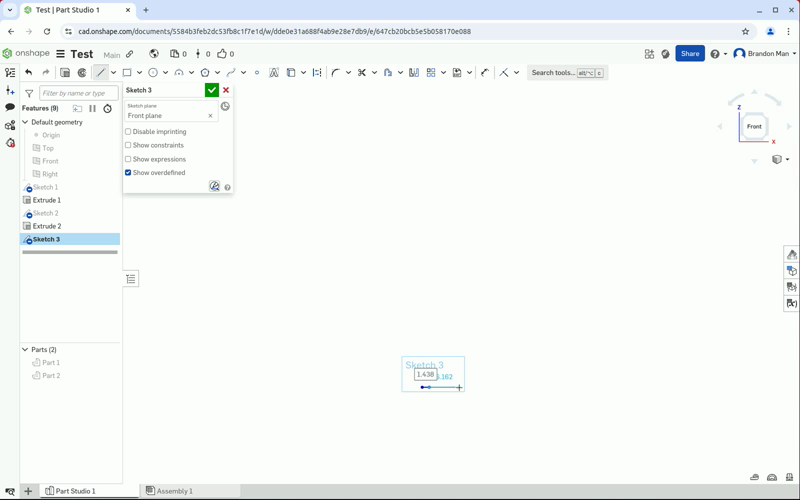
mouse_move(429, 346)
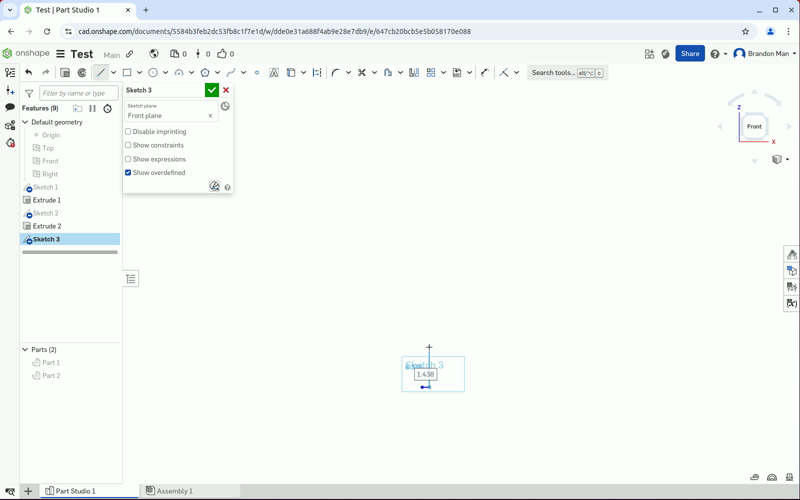
click(429, 346)
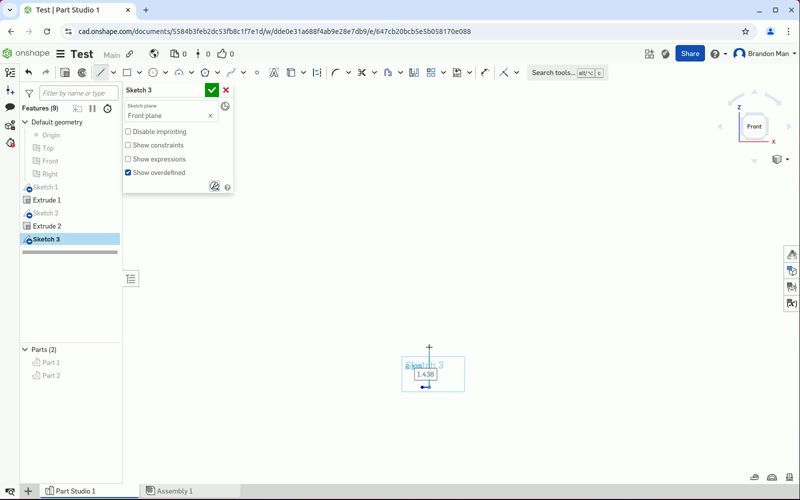
key_up(shift)
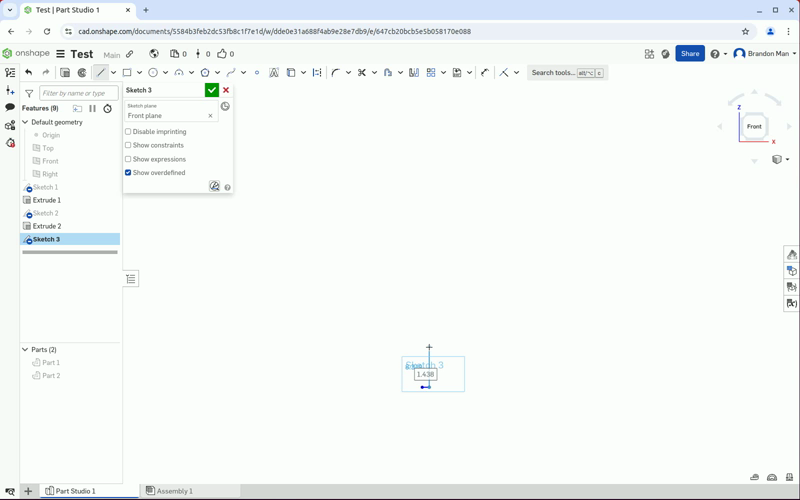
key_down(shift)
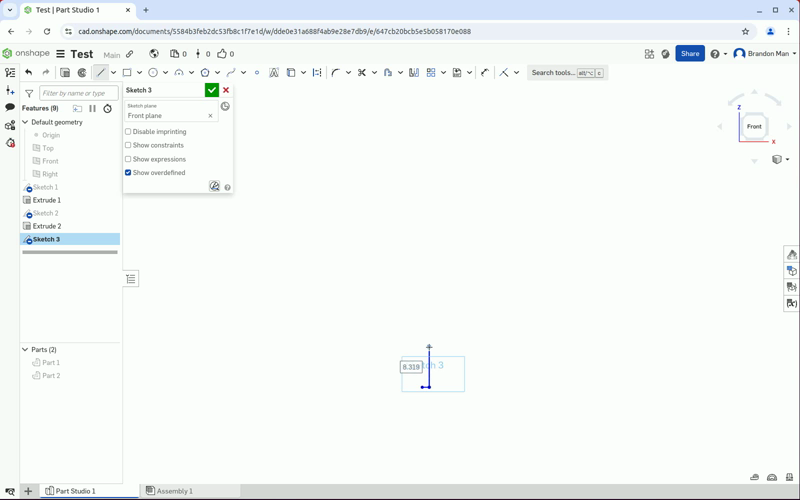
mouse_move(459, 346)
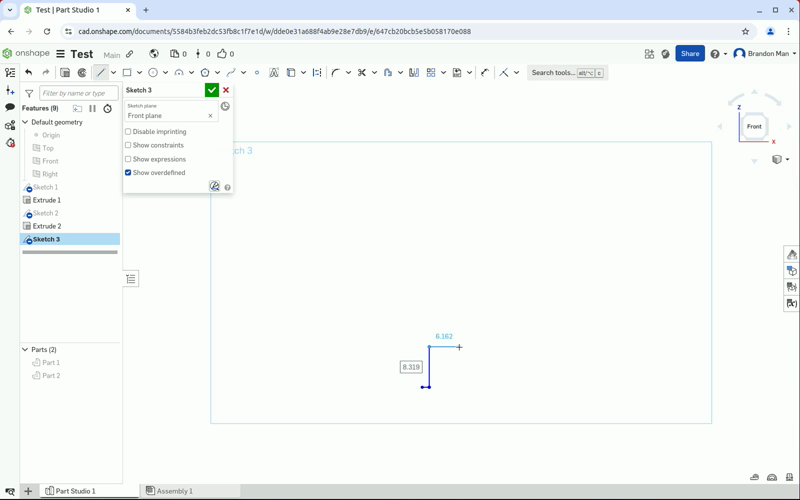
mouse_move(422, 346)
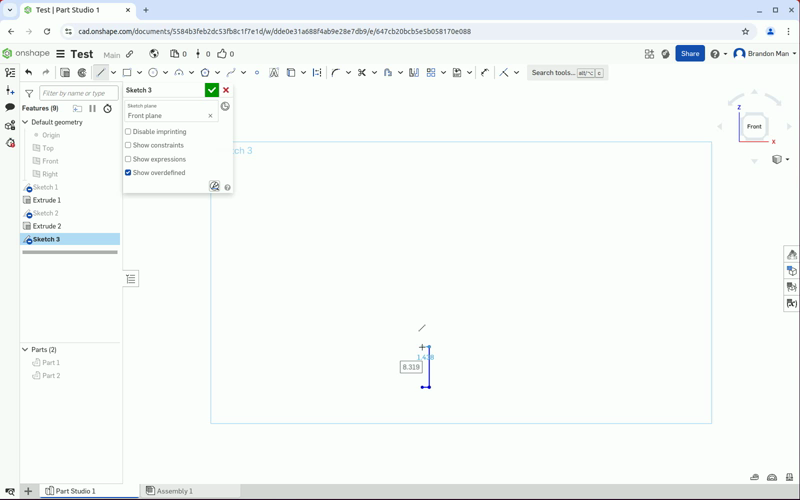
scroll(6)
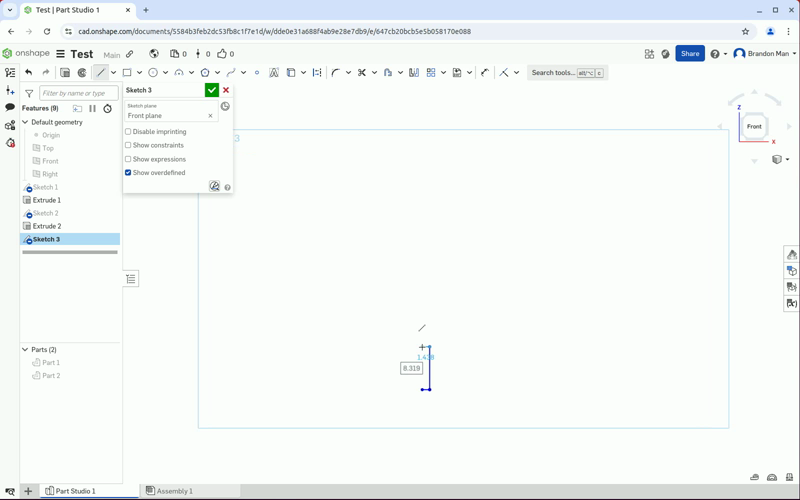
scroll(6)
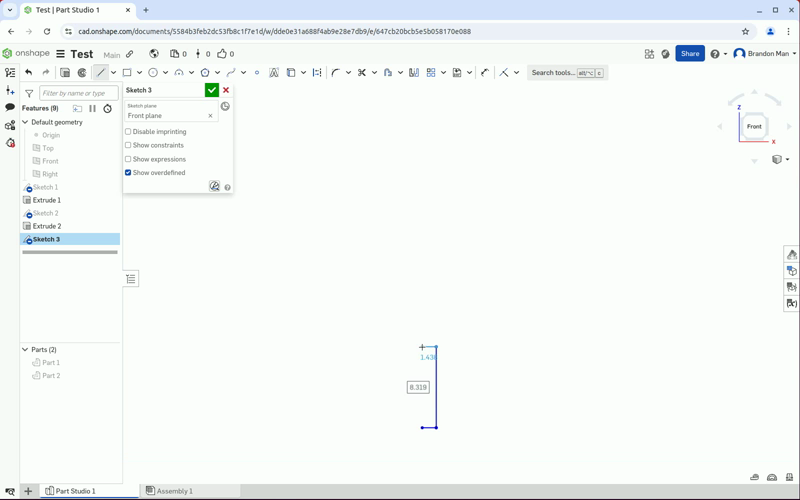
scroll(6)
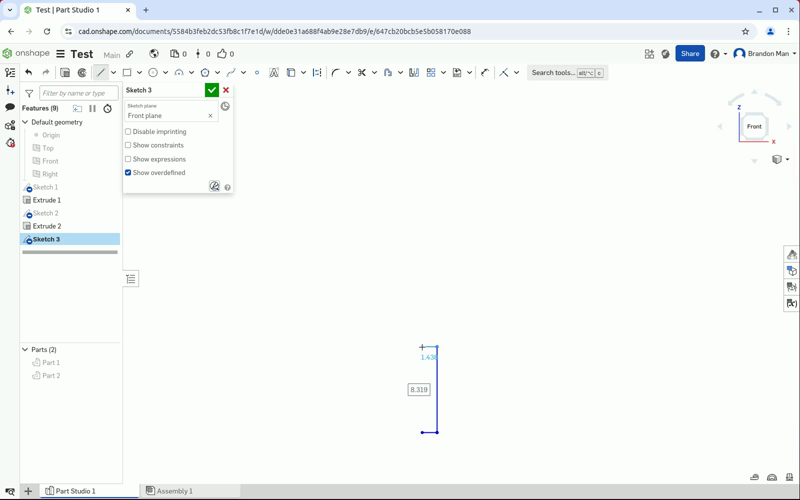
scroll(6)
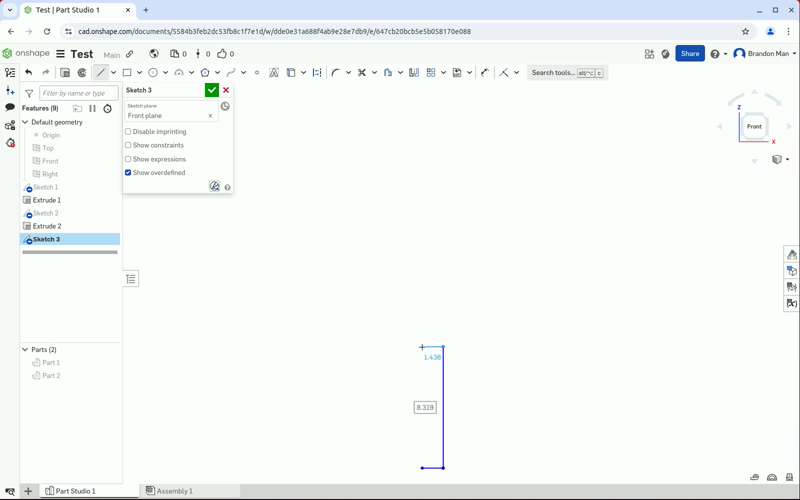
scroll(6)
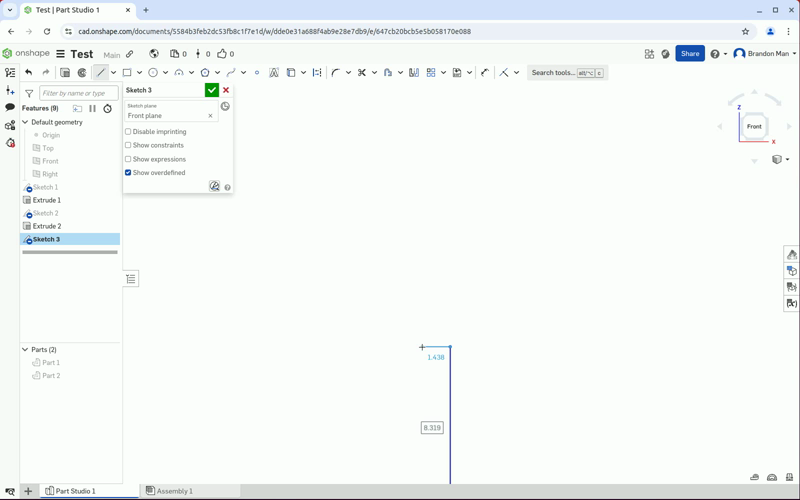
scroll(6)
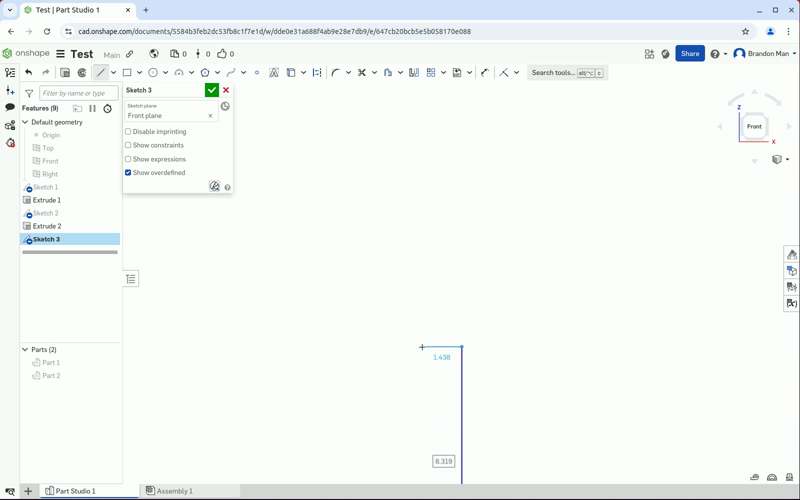
scroll(6)
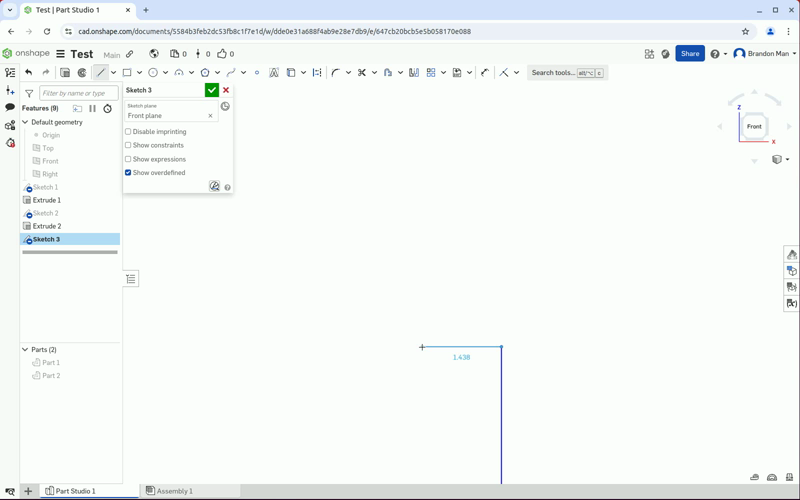
click(422, 346)
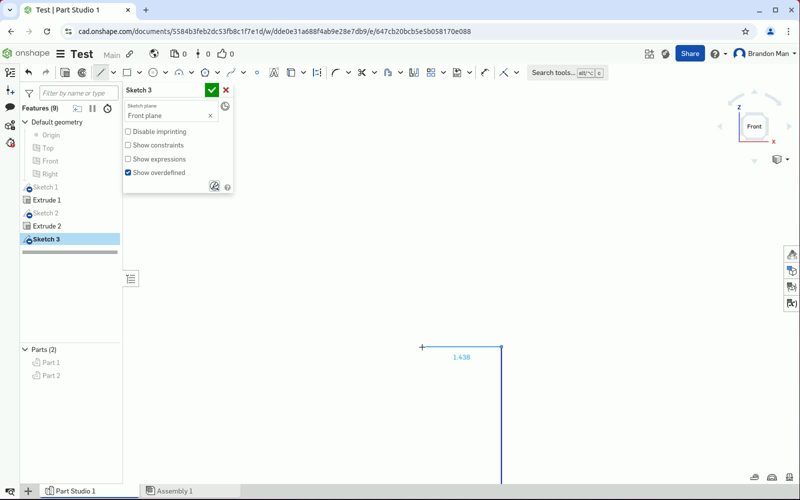
scroll(-6)
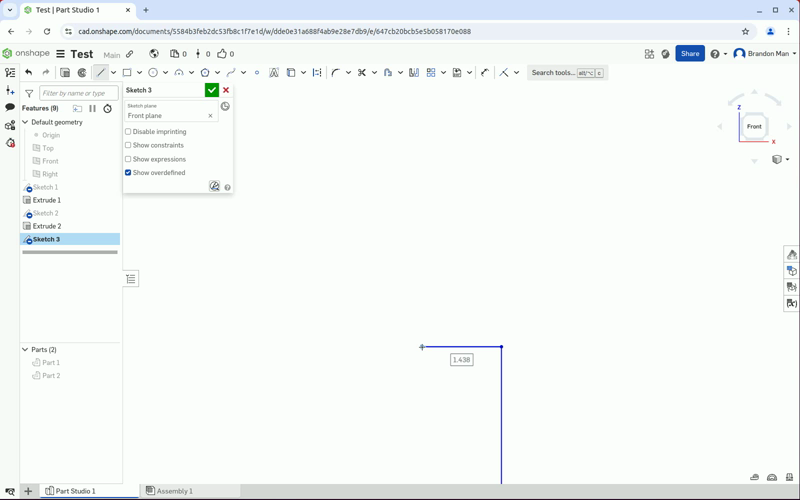
scroll(-6)
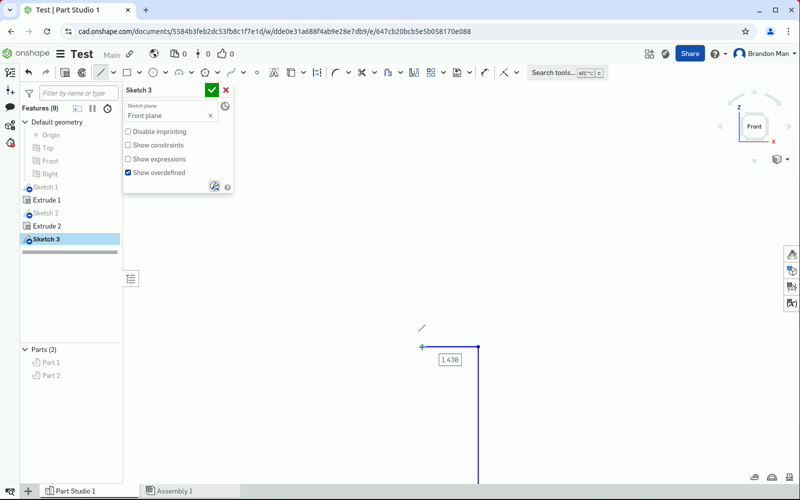
scroll(-6)
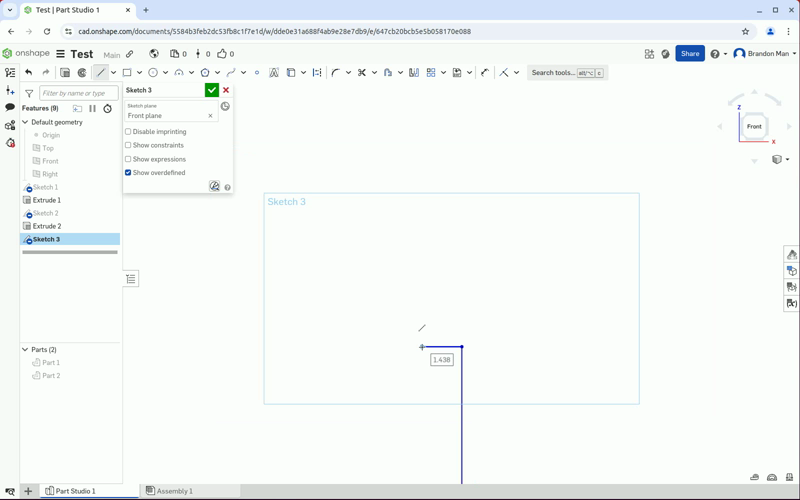
scroll(-6)
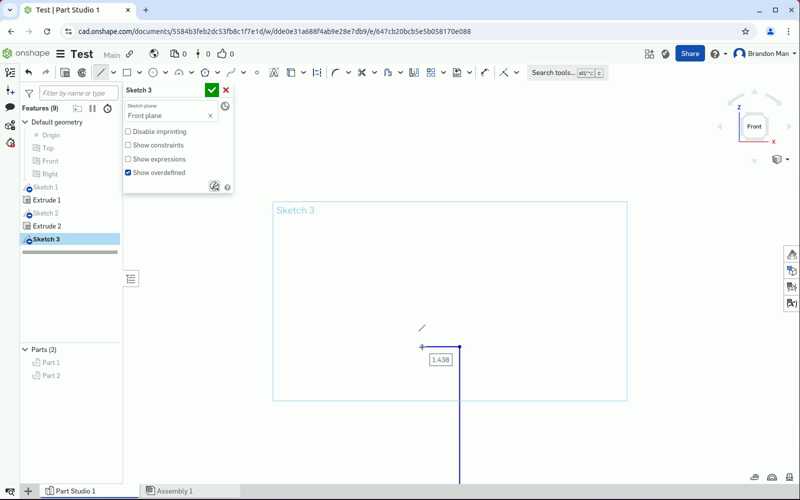
scroll(-6)
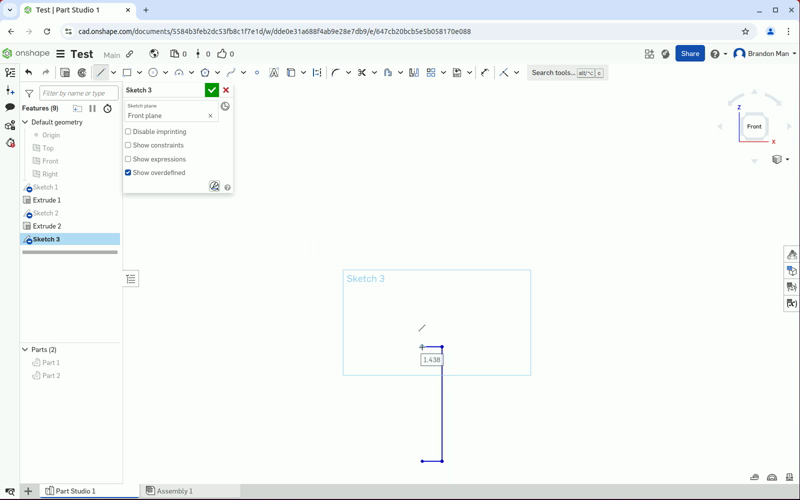
scroll(-6)
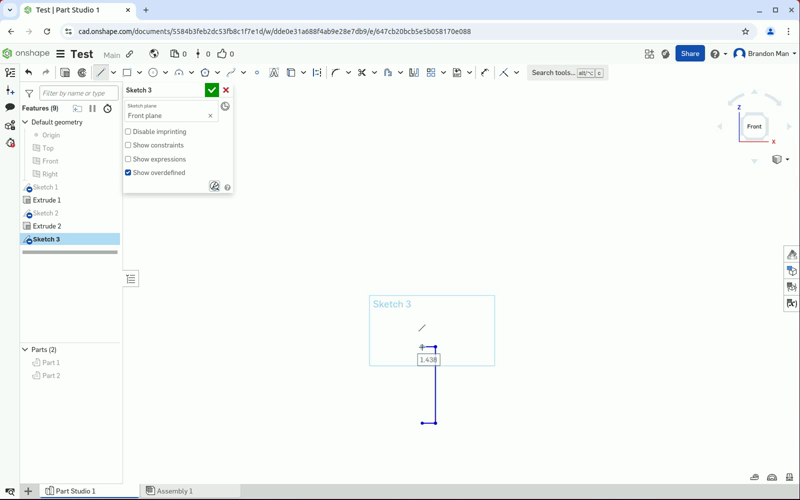
scroll(-6)
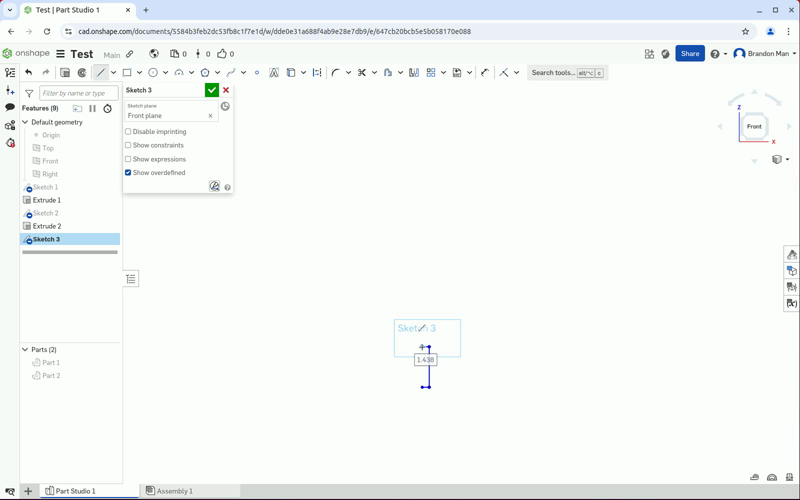
key_up(shift)
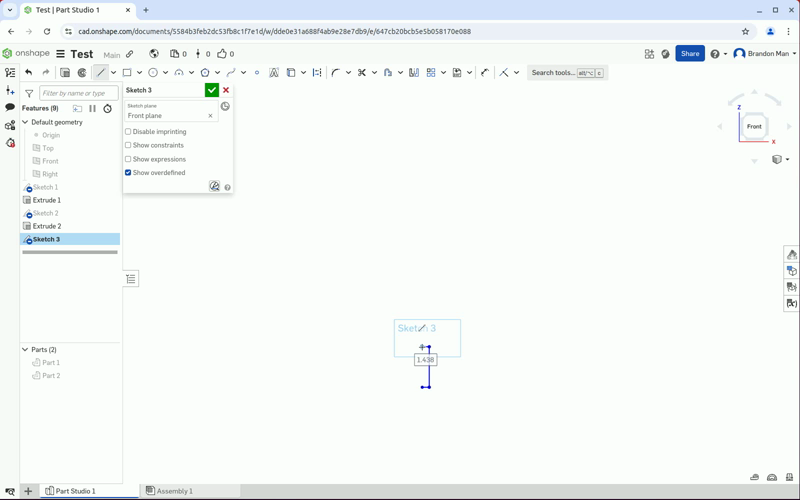
mouse_move(452, 346)
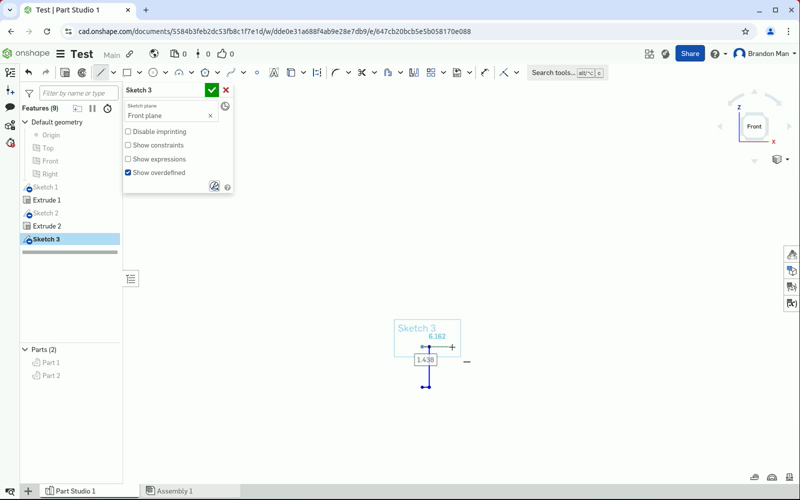
key_down(shift)
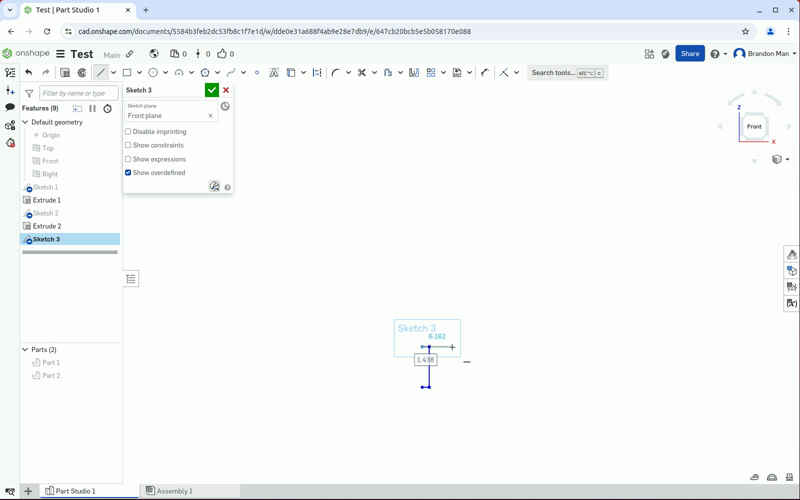
mouse_move(422, 387)
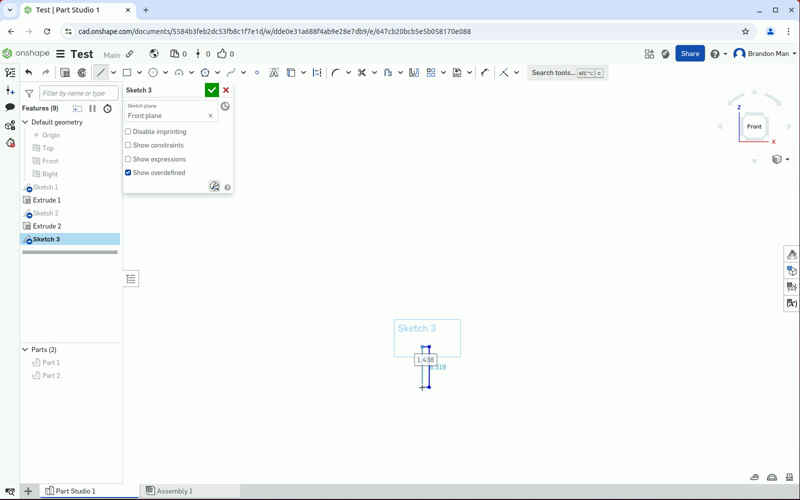
key_up(shift)
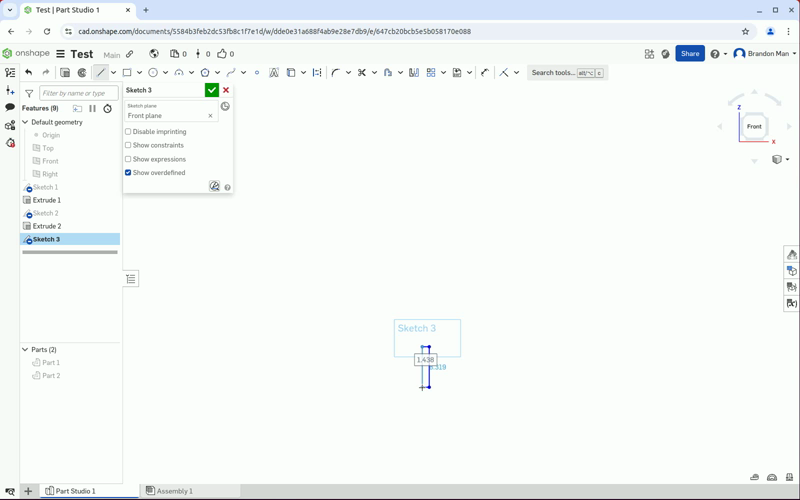
click(422, 387)
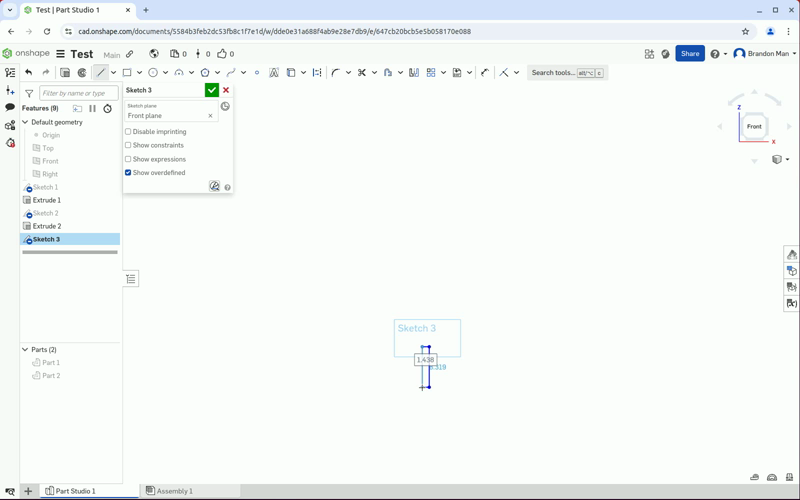
key(esc)
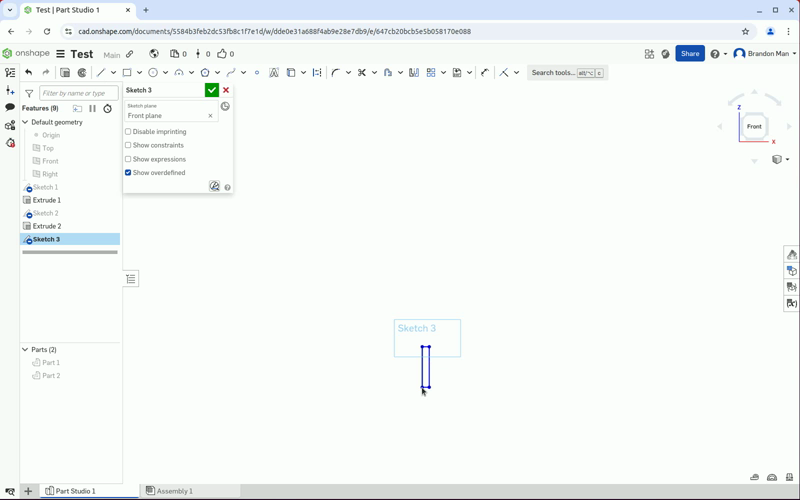
mouse_move(422, 356)
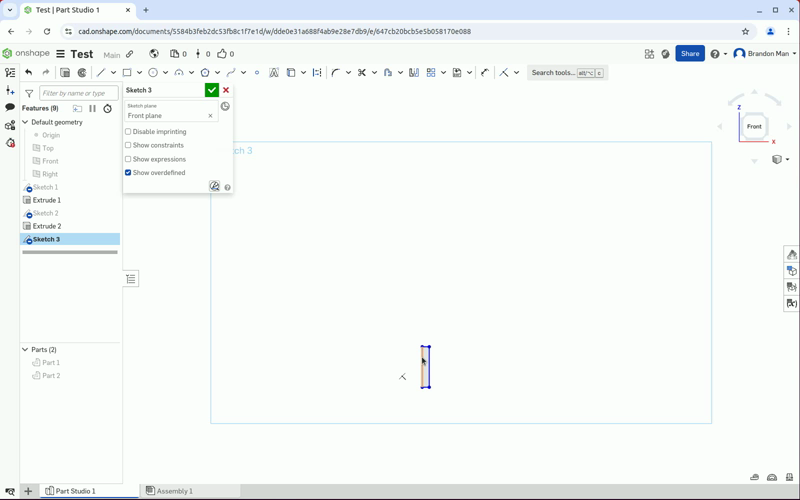
scroll(6)
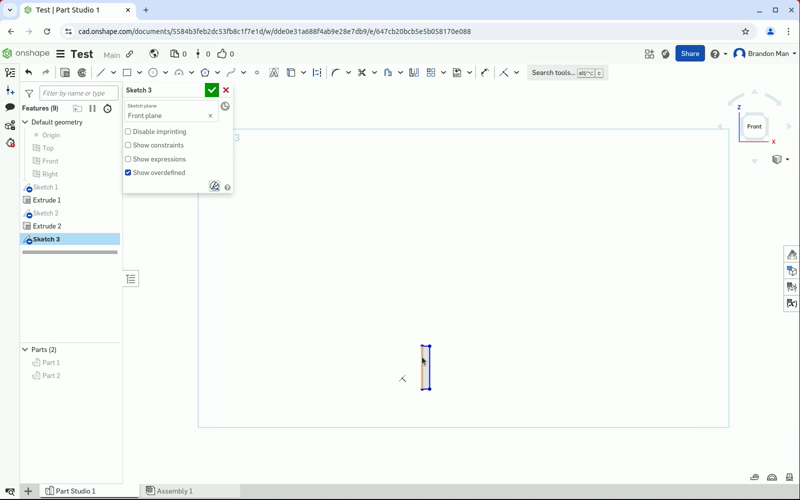
scroll(6)
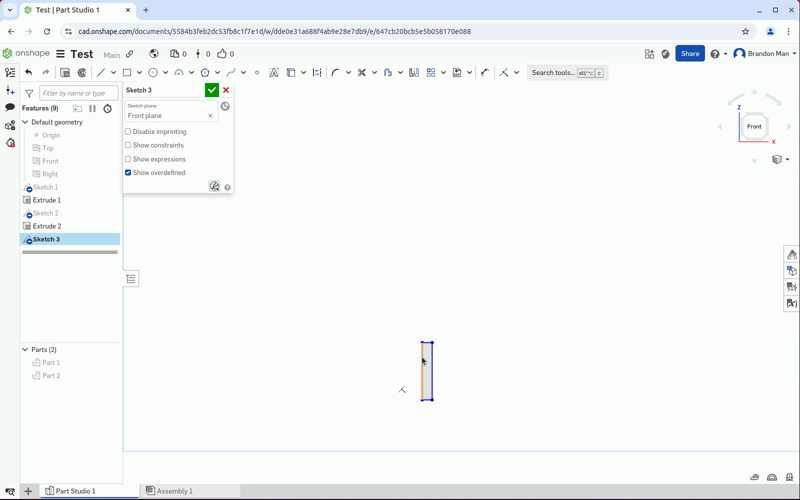
scroll(6)
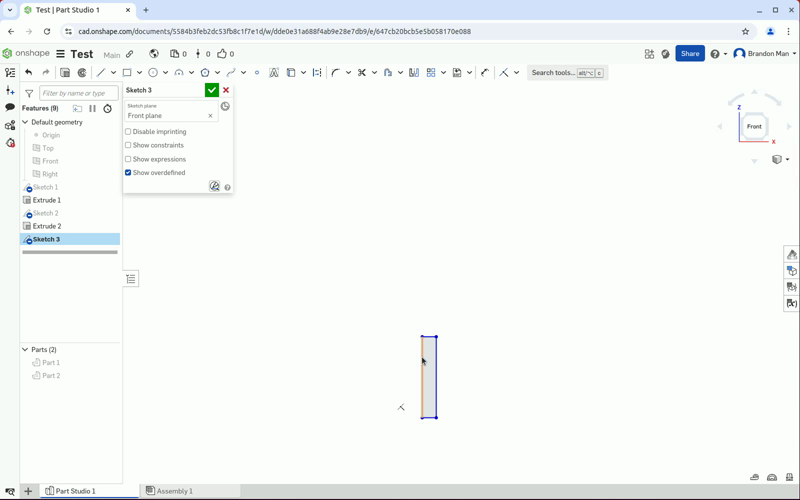
scroll(6)
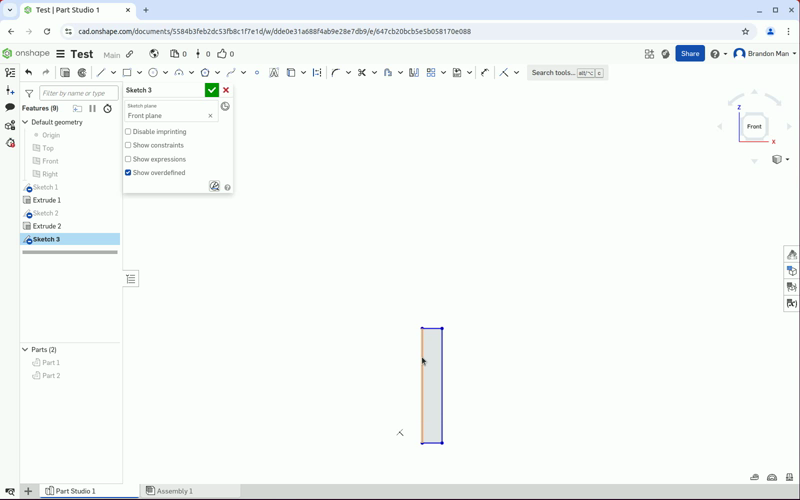
scroll(6)
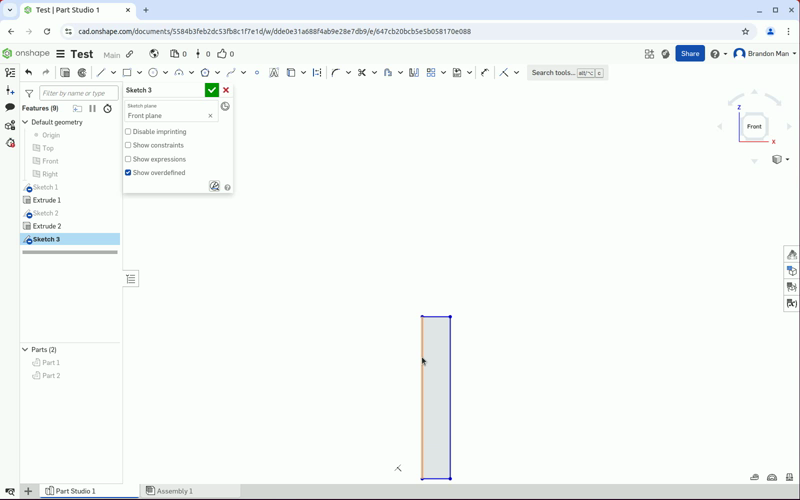
scroll(6)
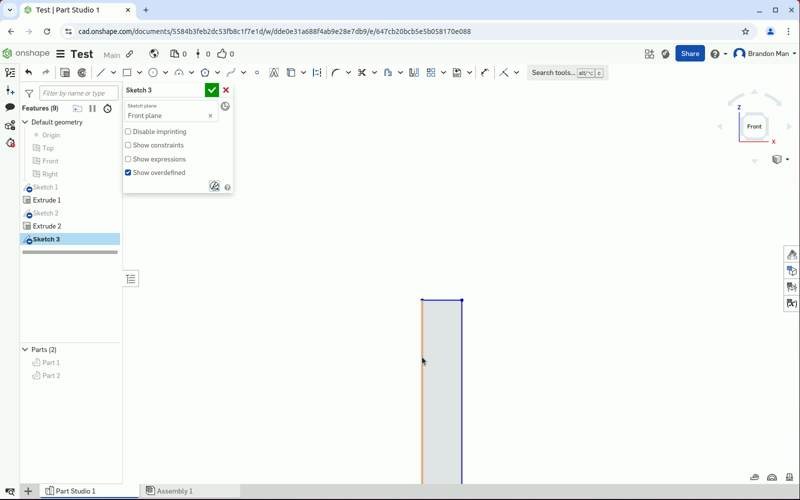
scroll(6)
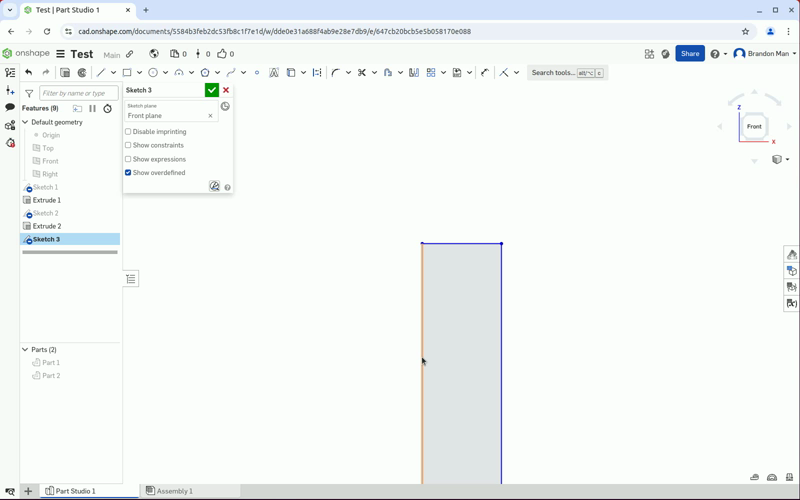
click(422, 356)
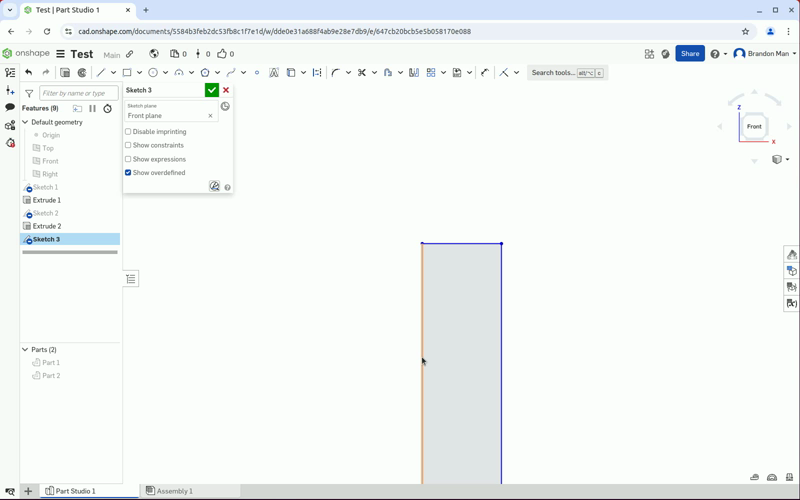
scroll(-6)
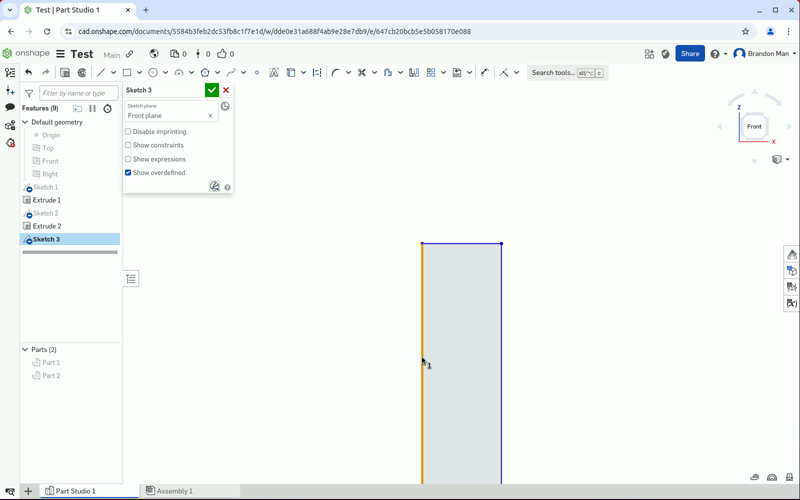
scroll(-6)
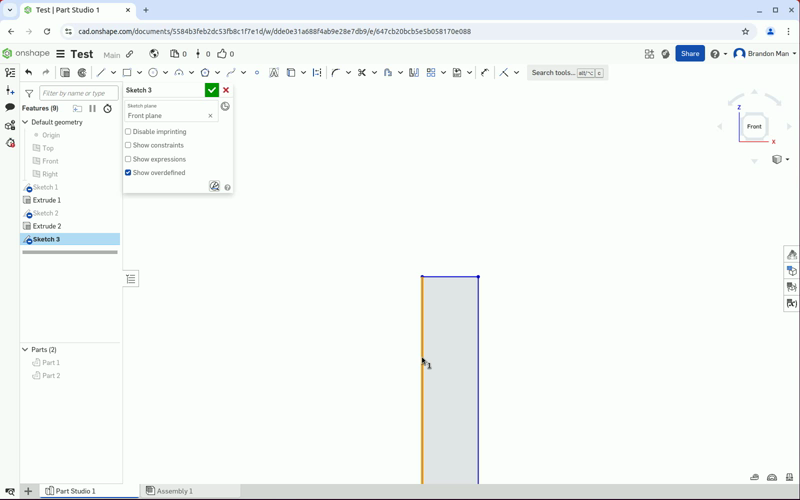
scroll(-6)
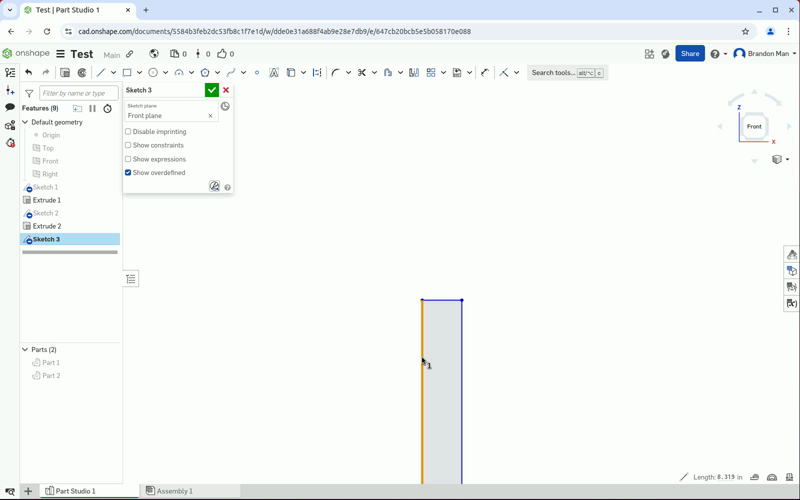
scroll(-6)
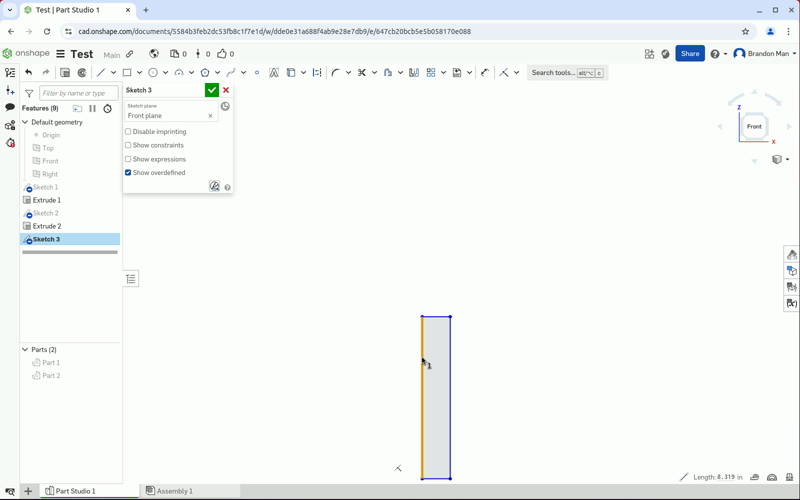
scroll(-6)
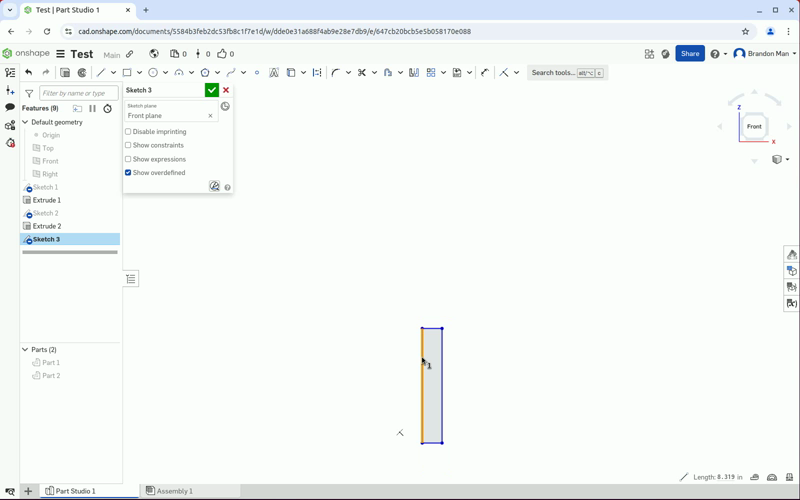
scroll(-6)
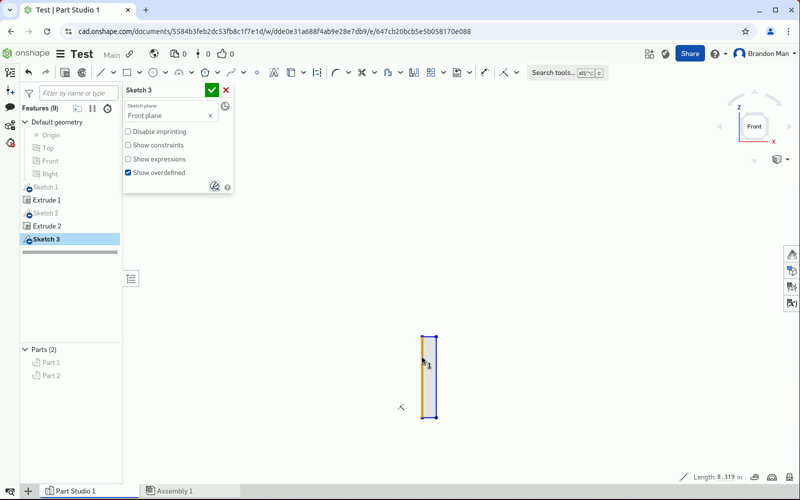
scroll(-6)
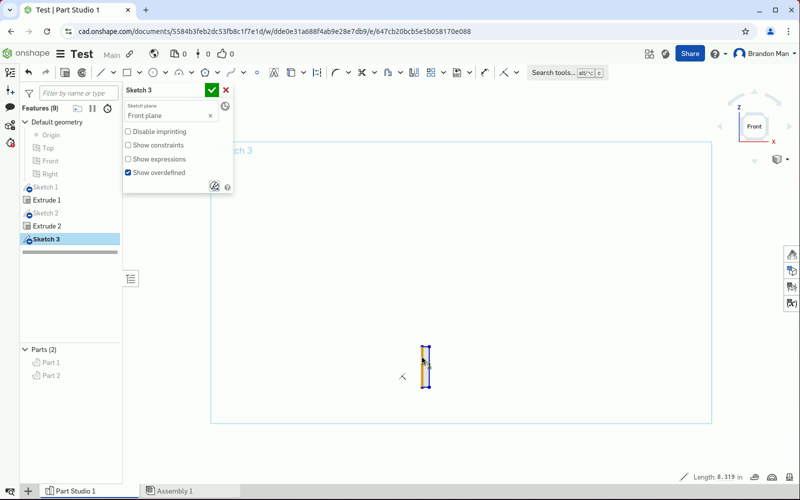
mouse_move(73, 352)
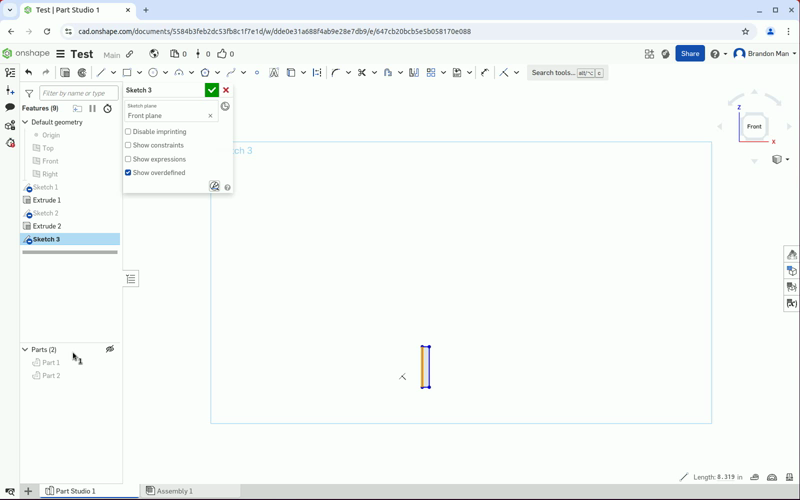
key(shift+y)
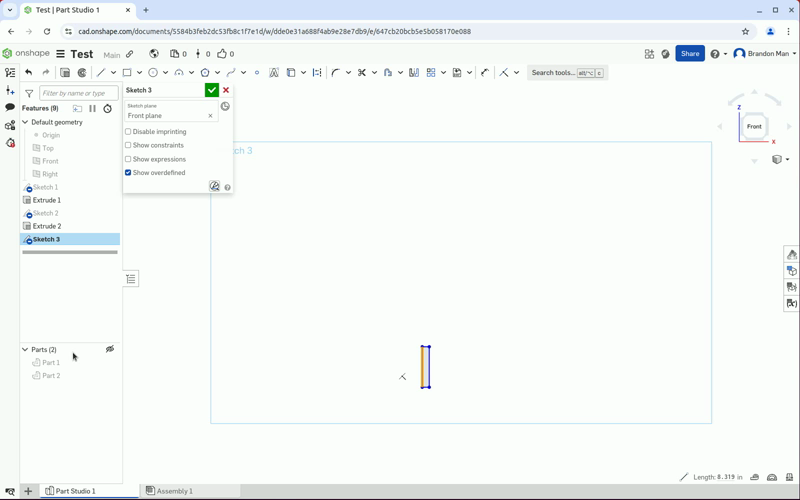
key(shift+e)
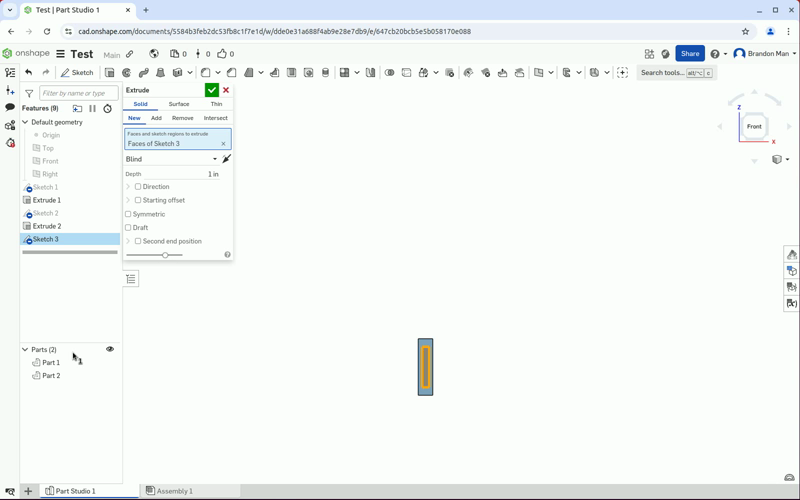
mouse_move(143, 106)
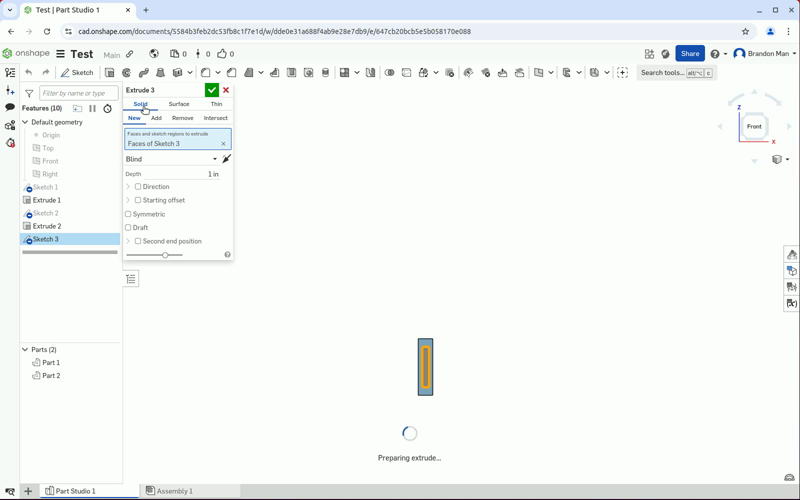
click(143, 106)
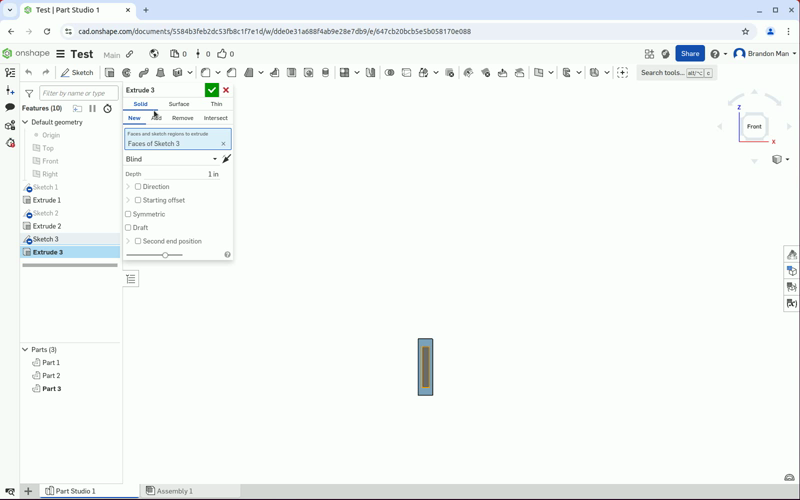
mouse_move(186, 120)
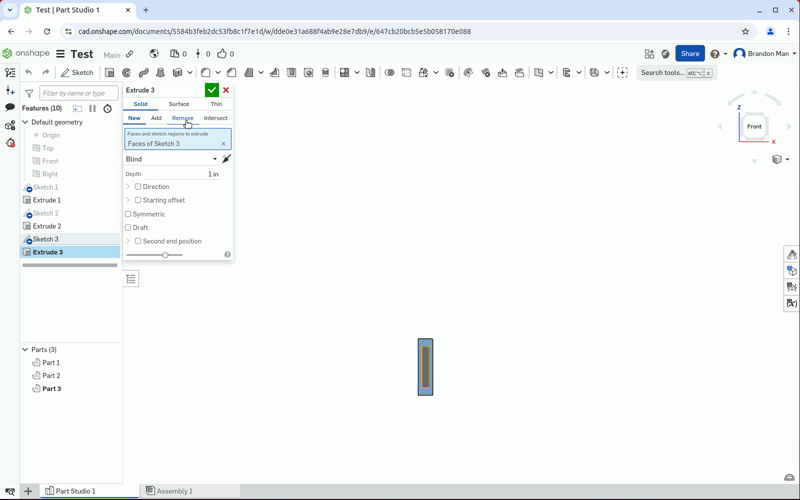
click(186, 120)
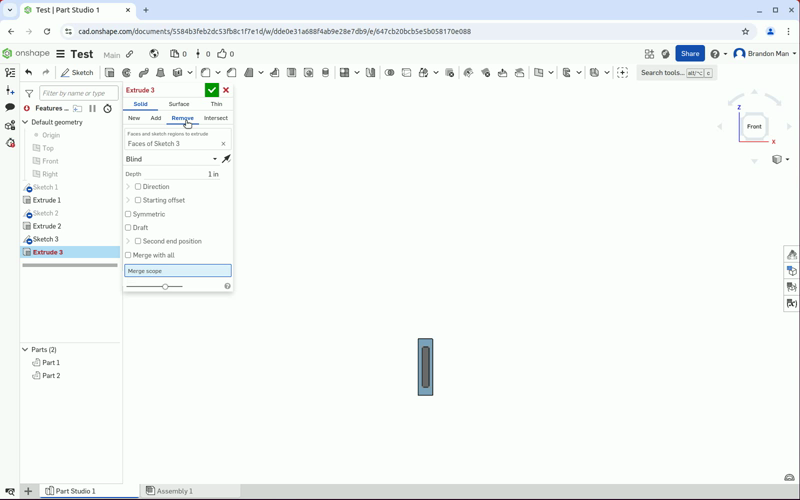
key(tab, 4)
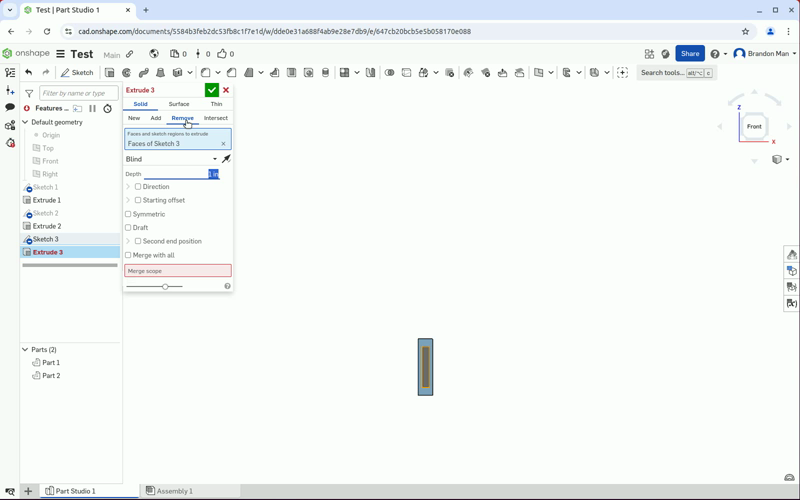
text(-2.648)
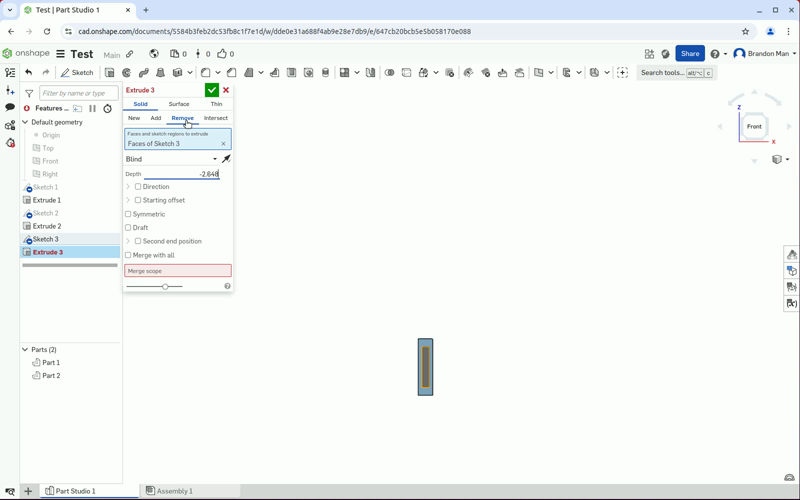
key(tab, 6)
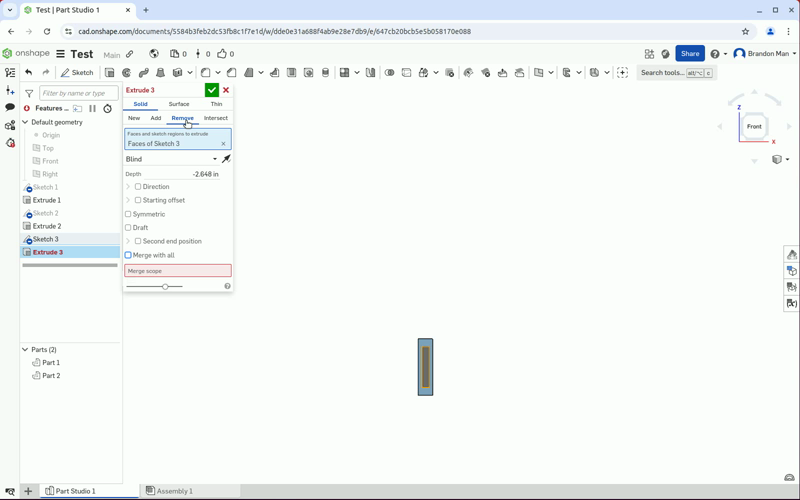
key(space)
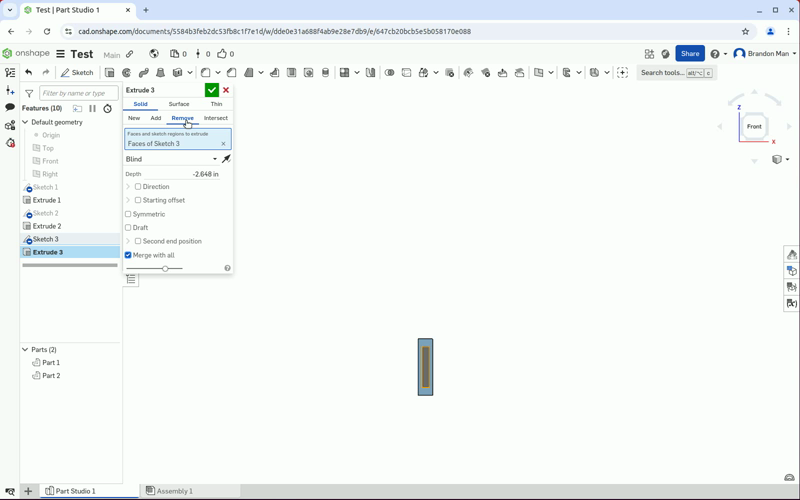
key(enter)
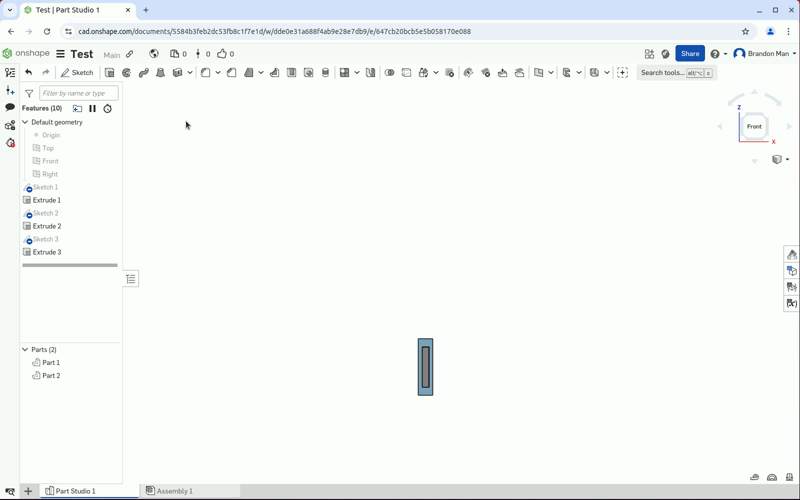
key(shift+h)
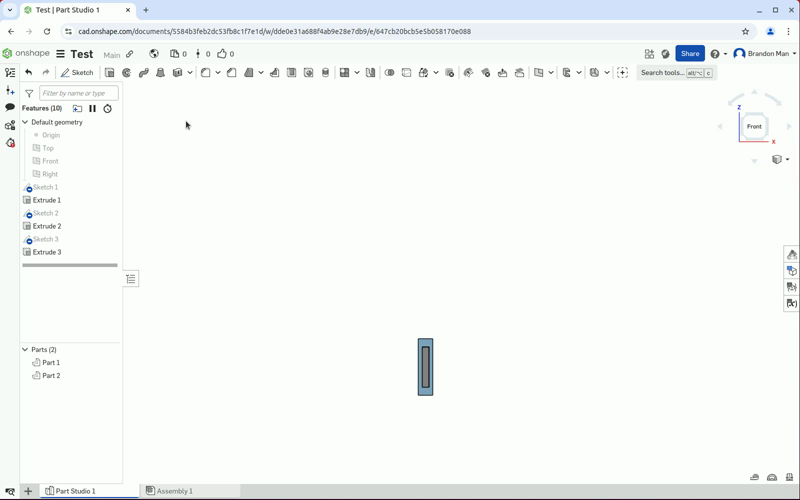
key(shift+h)
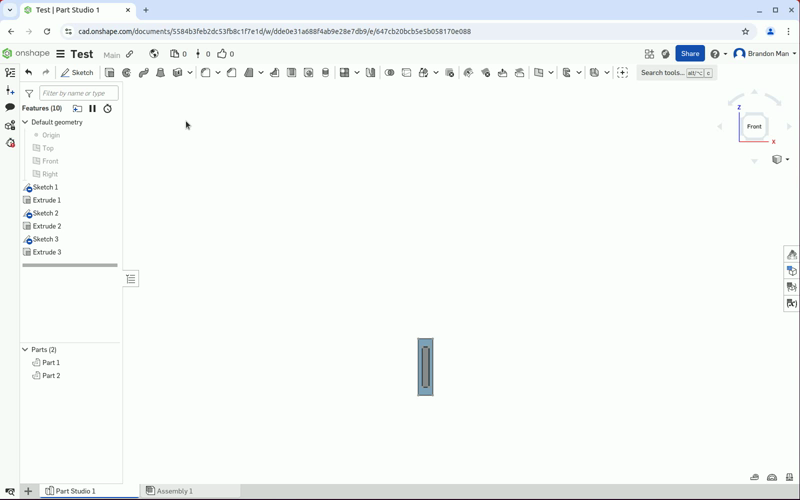
key(shift+7)
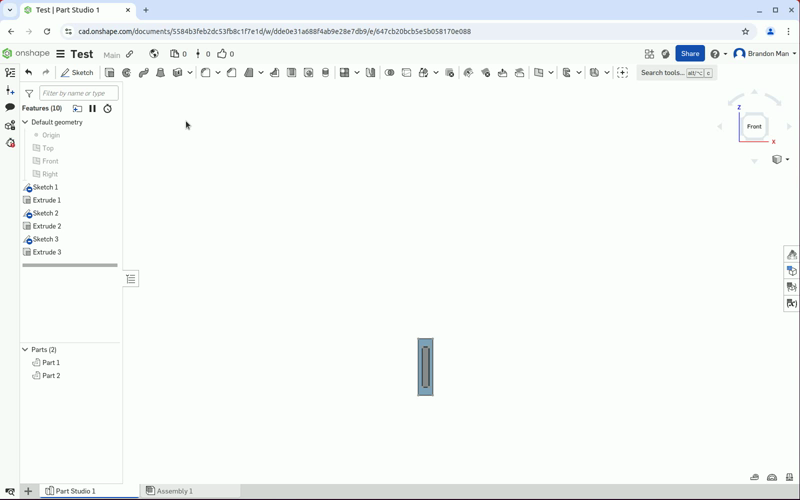
key(left, 2)
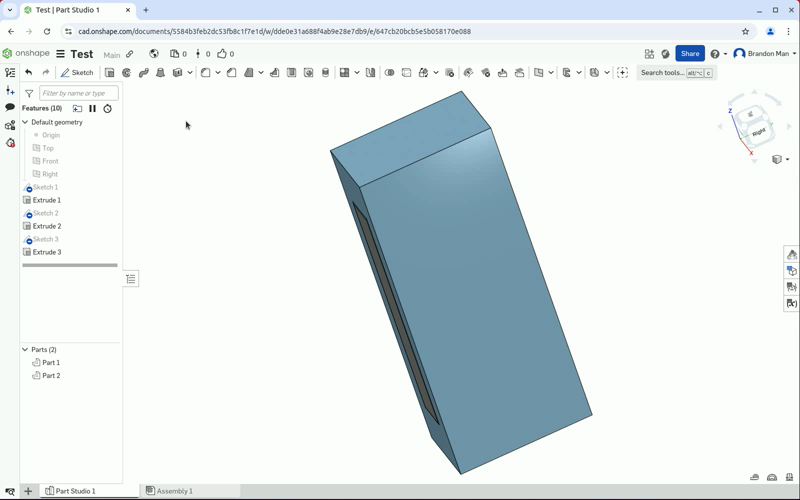
key(down, 2)
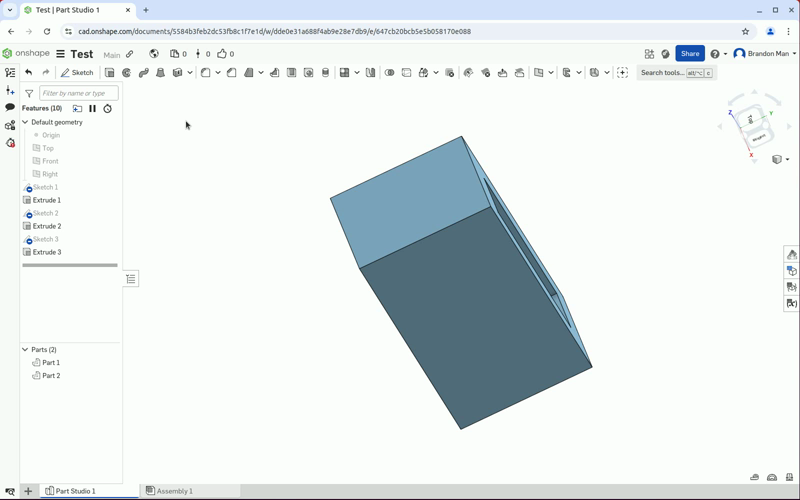
key(up, 2)
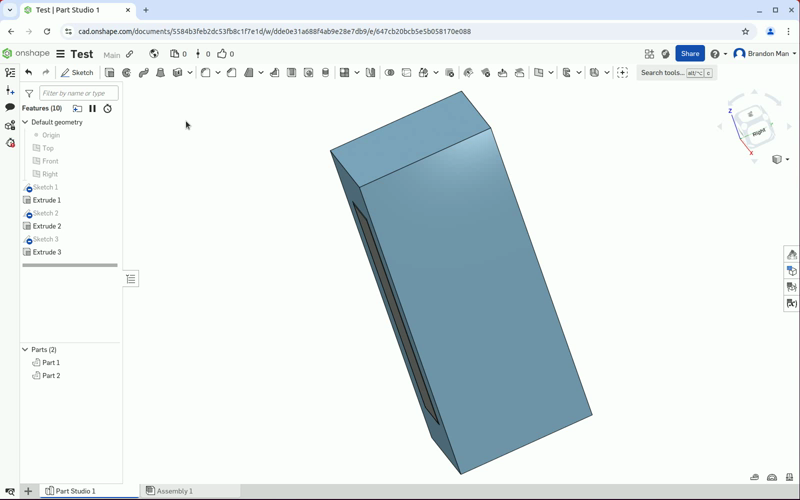
key(right, 2)
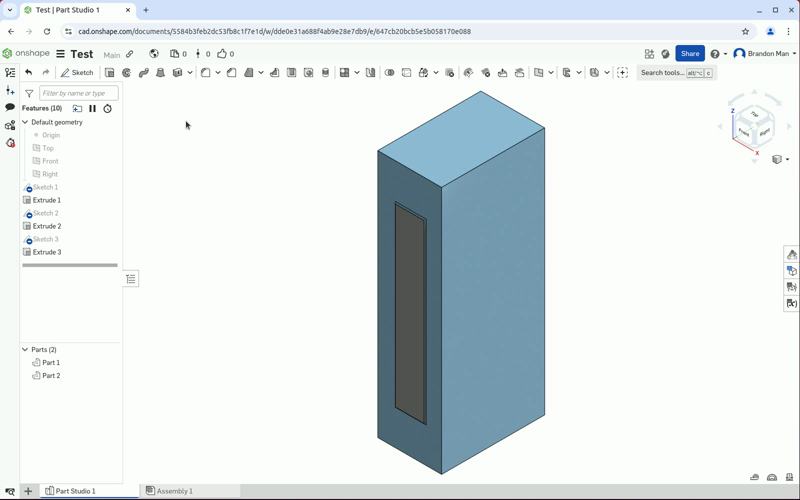
mouse_move(73, 189)
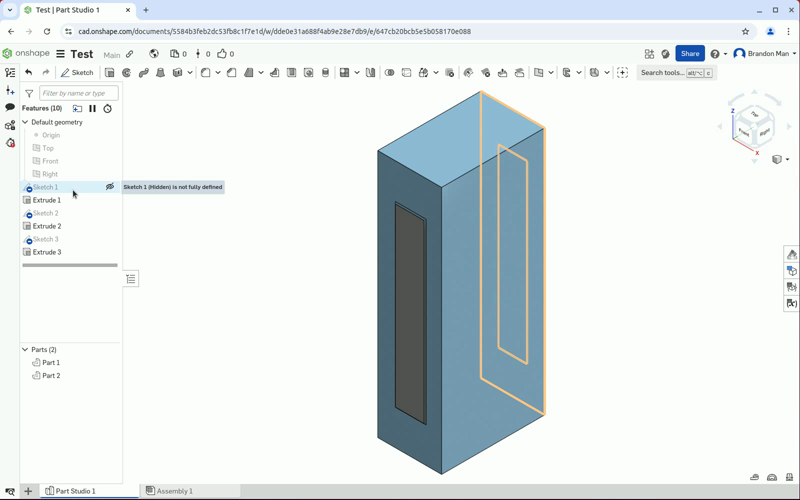
click(73, 189)